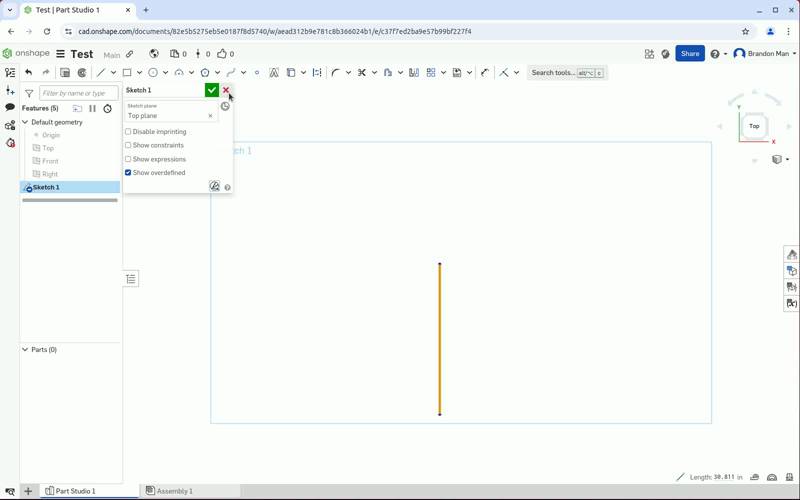
key(shift+h)
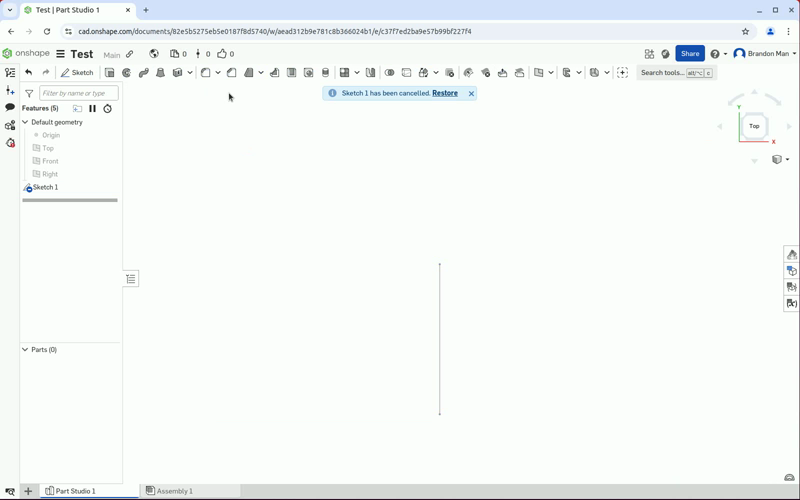
key(shift+s)
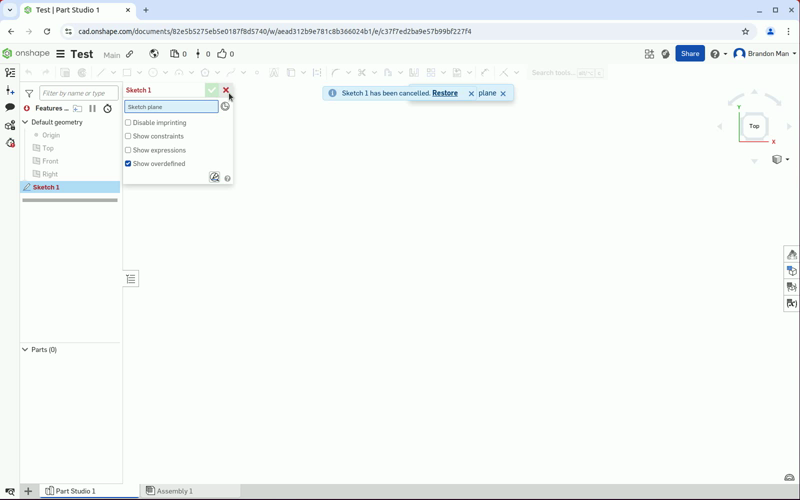
mouse_move(73, 150)
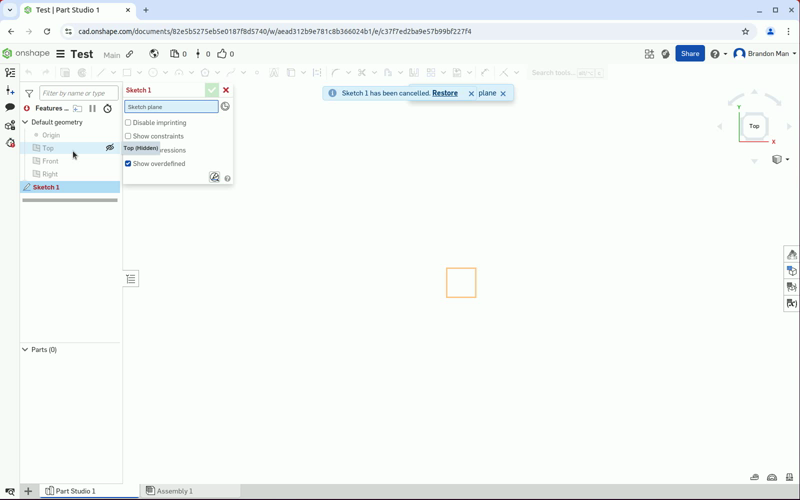
click(73, 150)
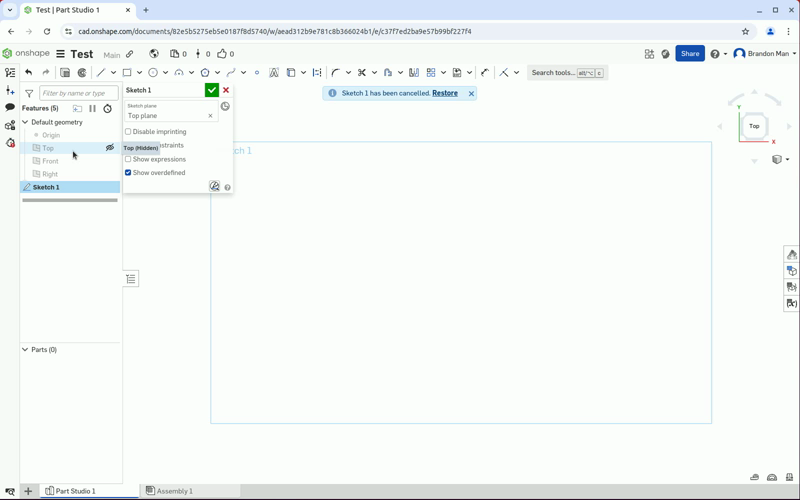
mouse_move(73, 352)
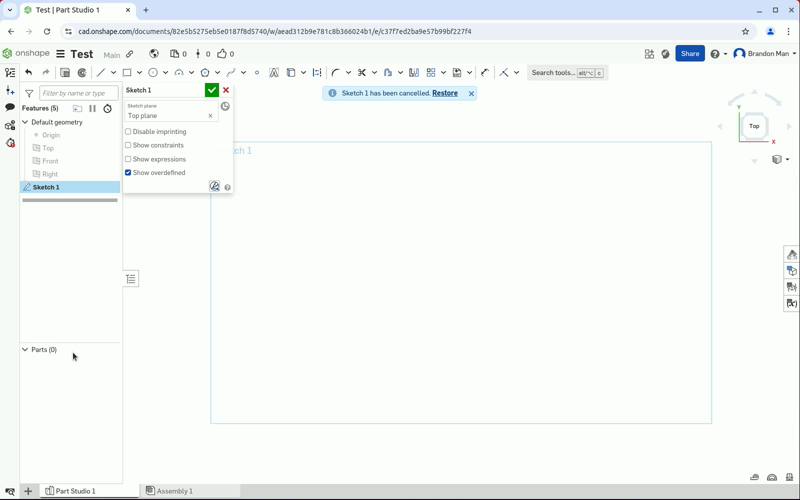
key(y)
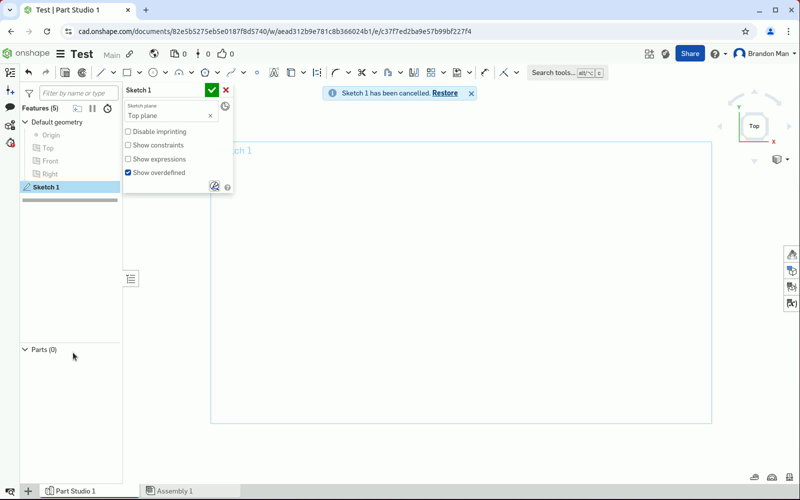
key(c)
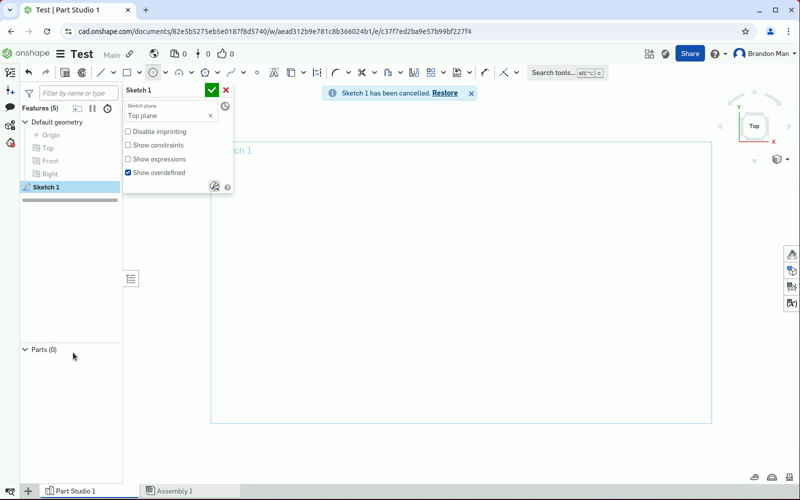
key_down(shift)
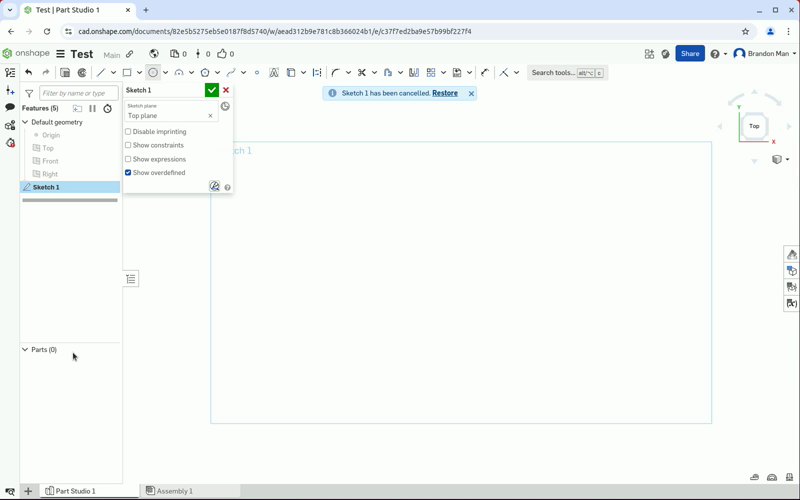
mouse_move(461, 282)
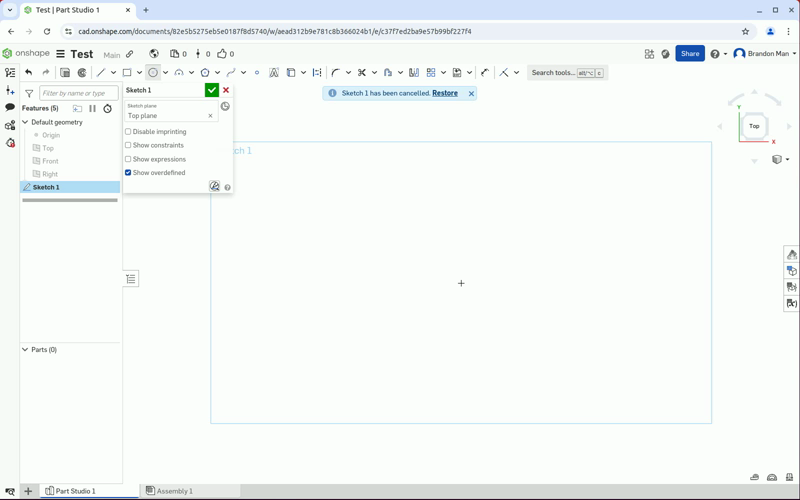
click(461, 282)
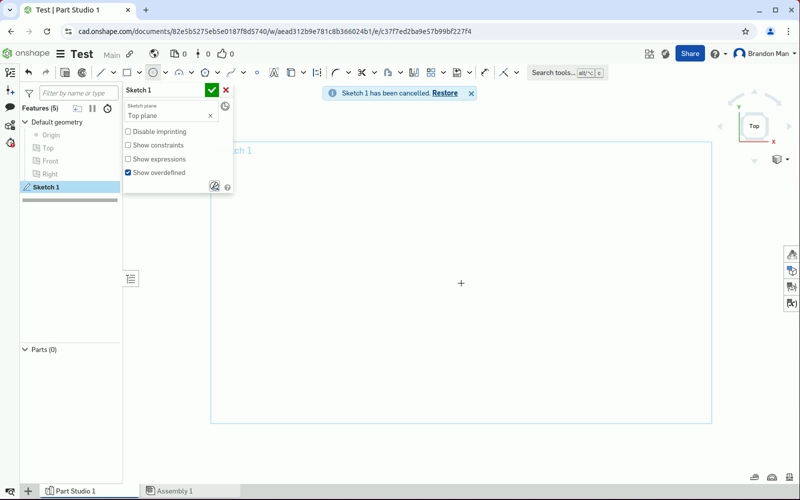
key_up(shift)
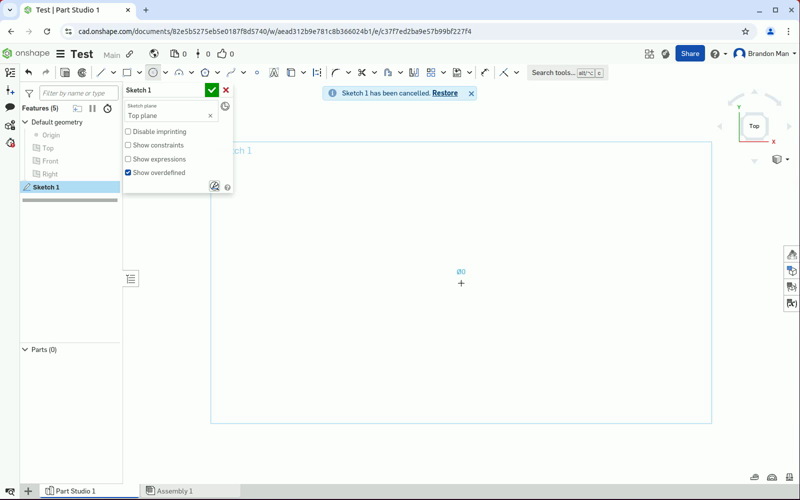
mouse_move(503, 282)
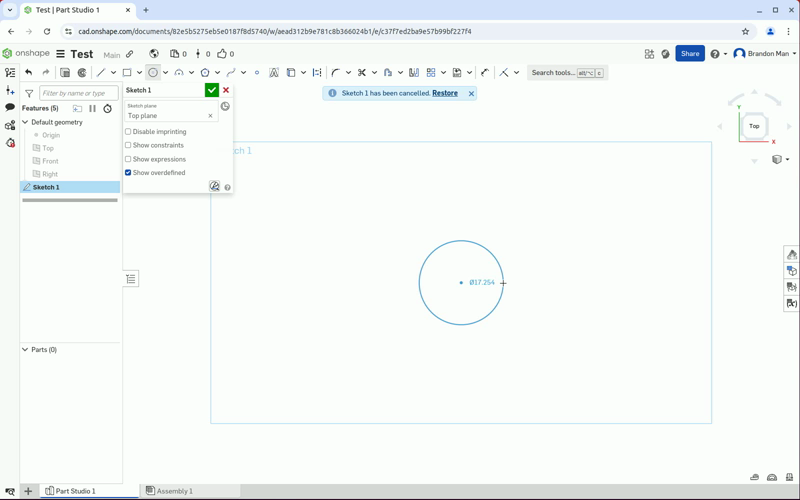
click(503, 282)
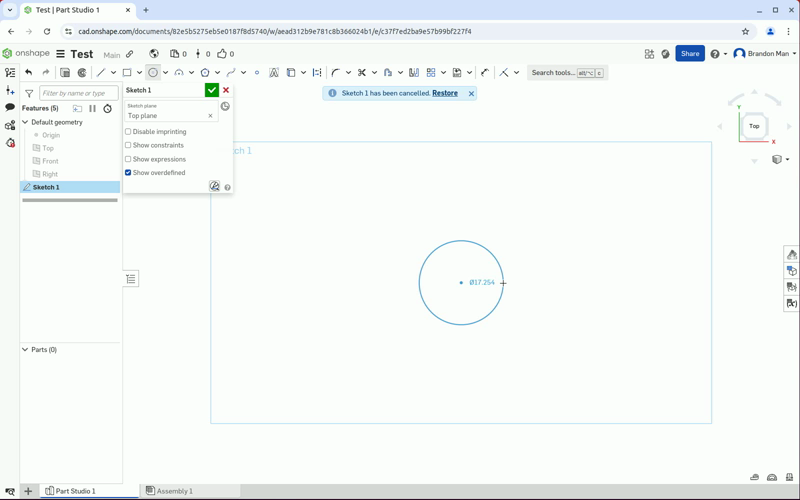
key(esc)
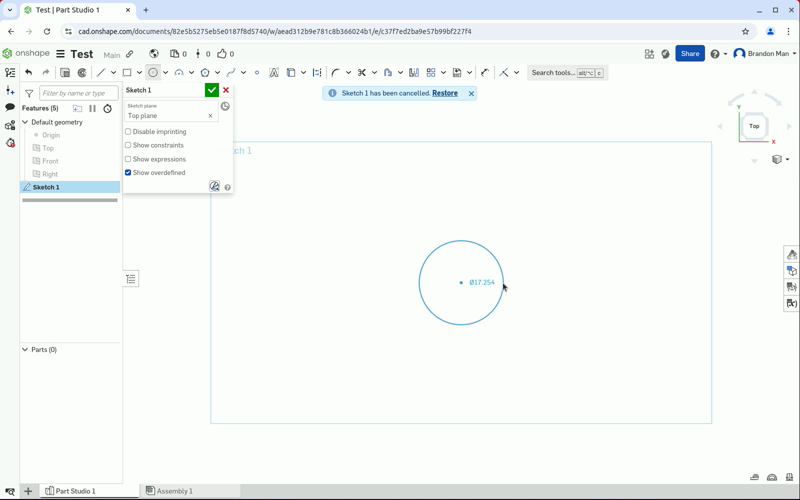
key(c)
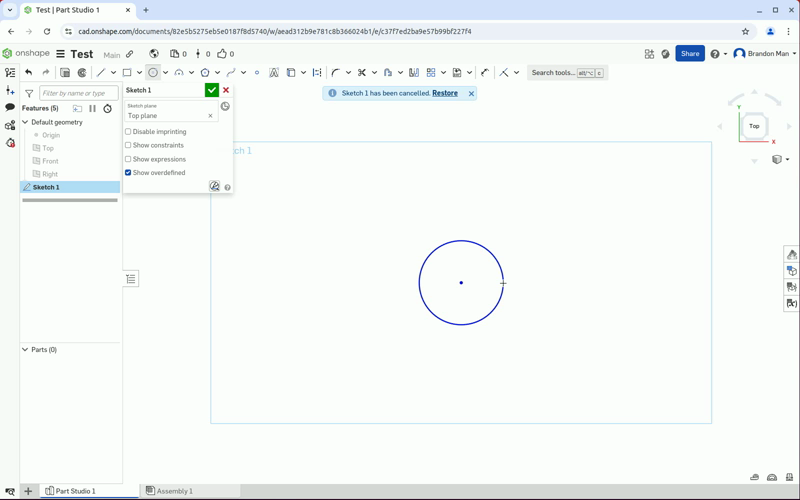
key_down(shift)
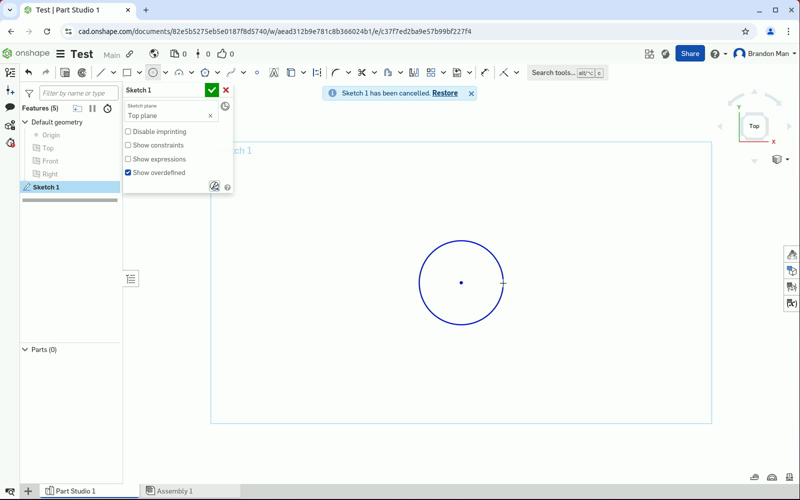
mouse_move(461, 282)
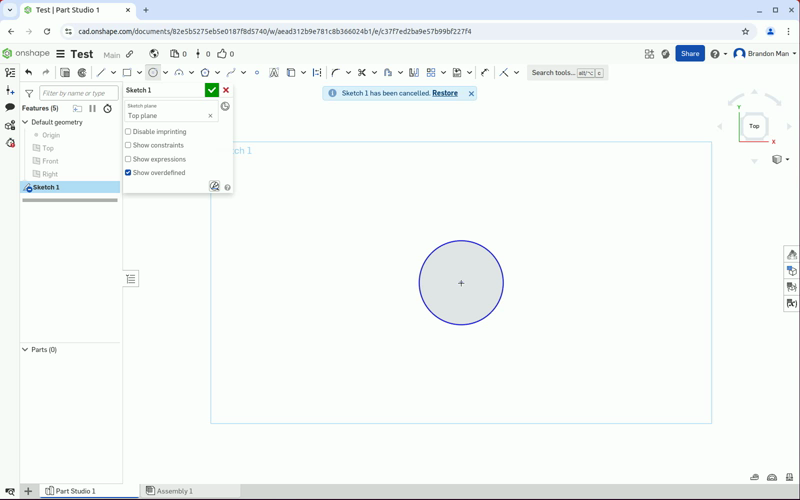
click(461, 282)
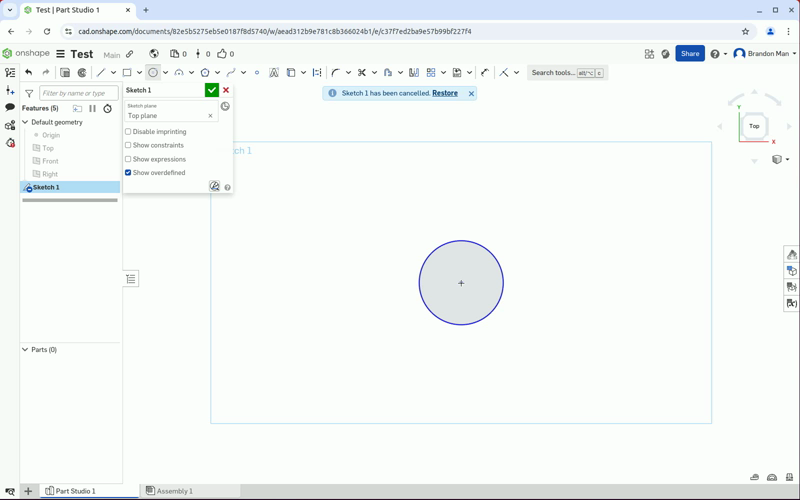
key_up(shift)
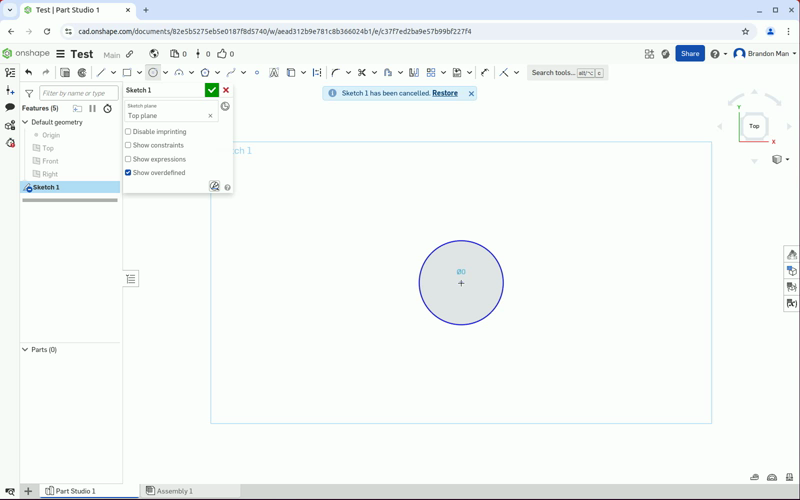
mouse_move(496, 282)
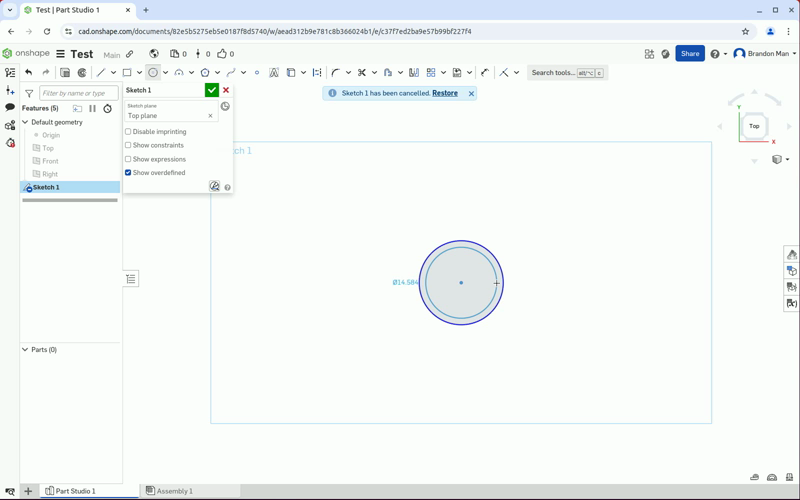
click(496, 282)
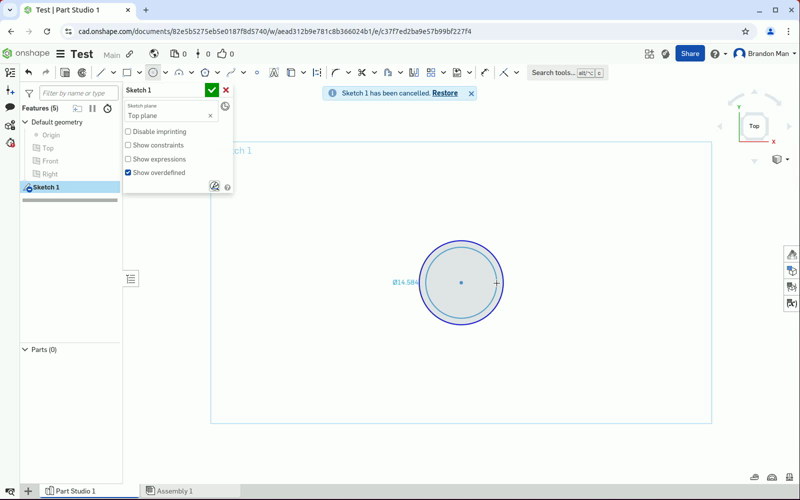
key(esc)
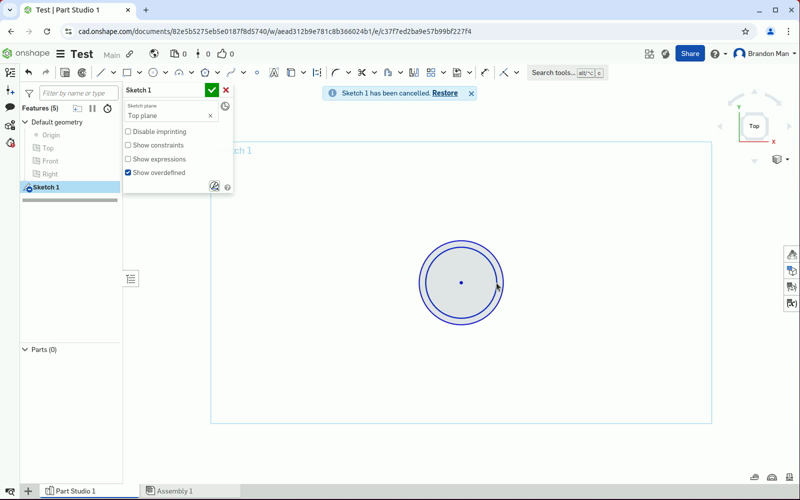
mouse_move(482, 313)
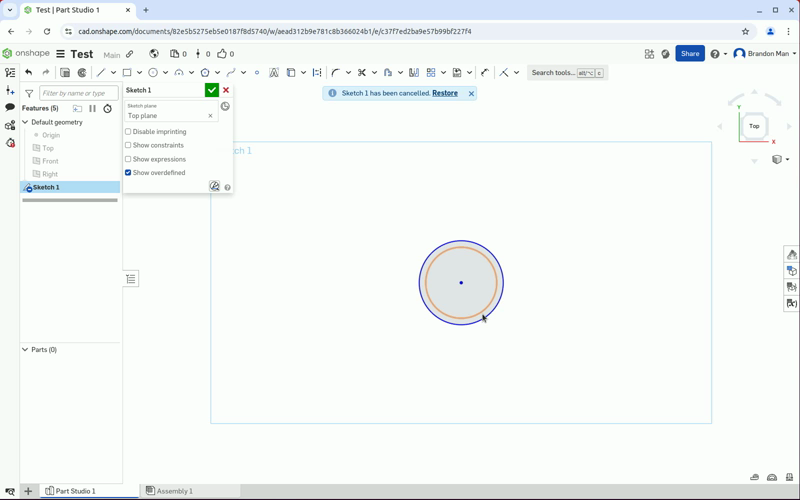
scroll(6)
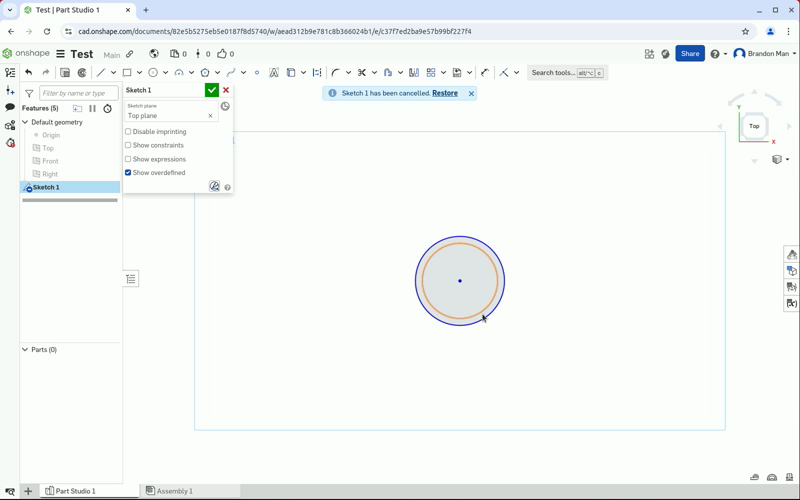
scroll(6)
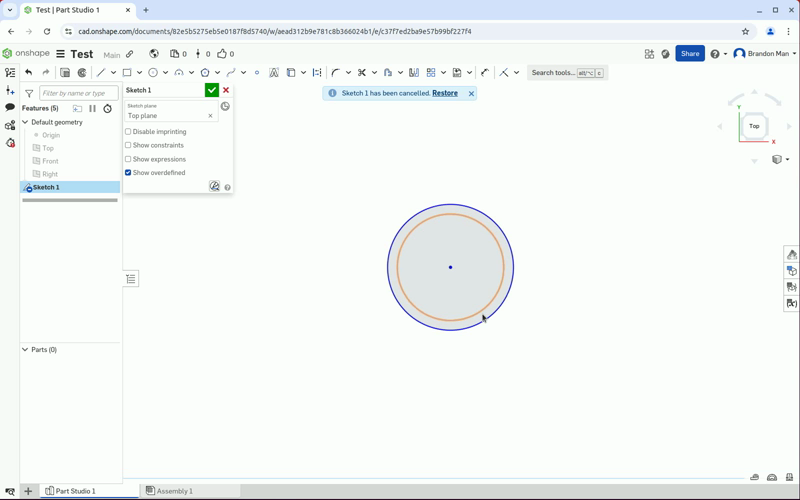
scroll(6)
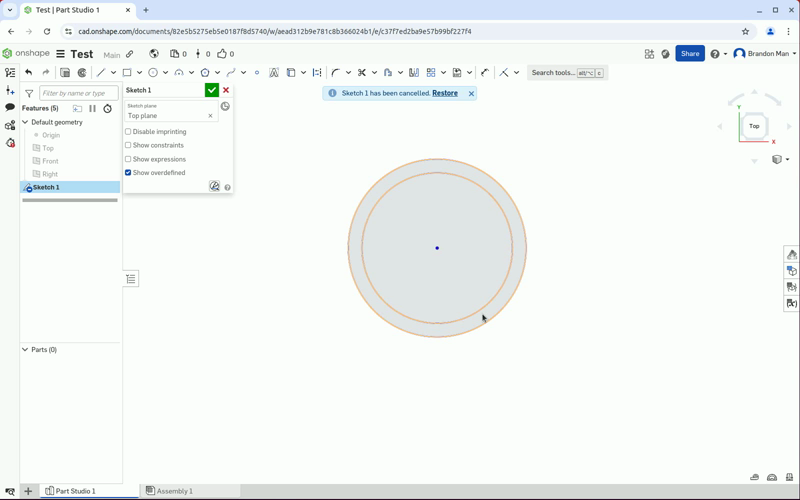
scroll(6)
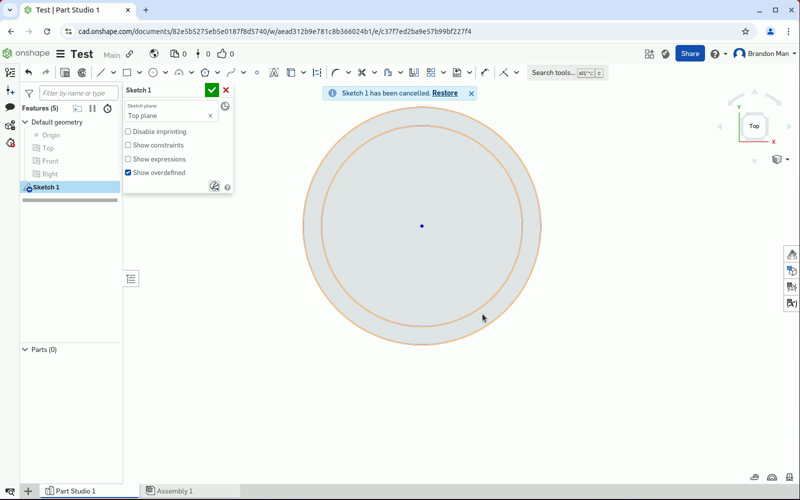
scroll(6)
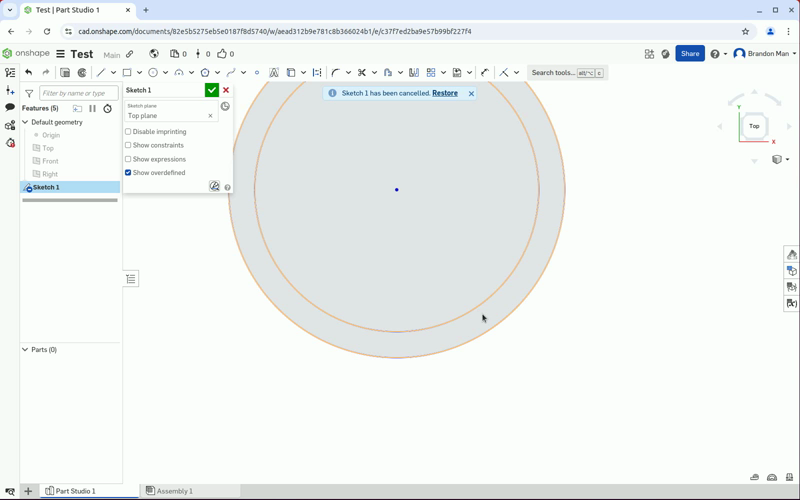
scroll(6)
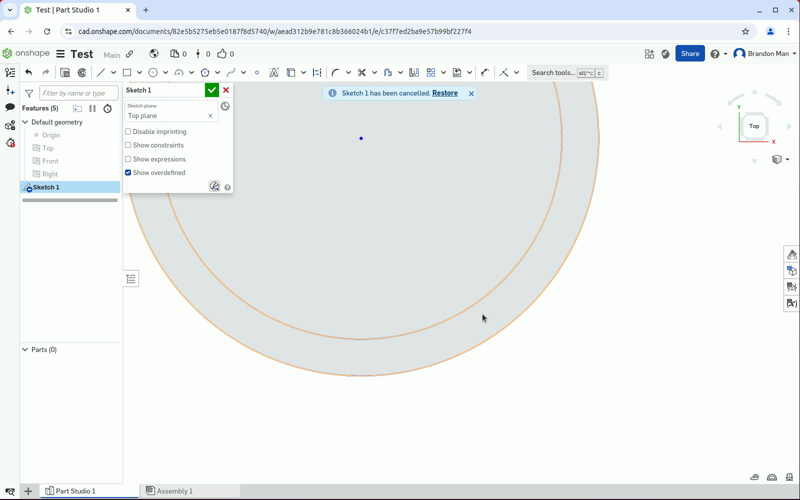
scroll(6)
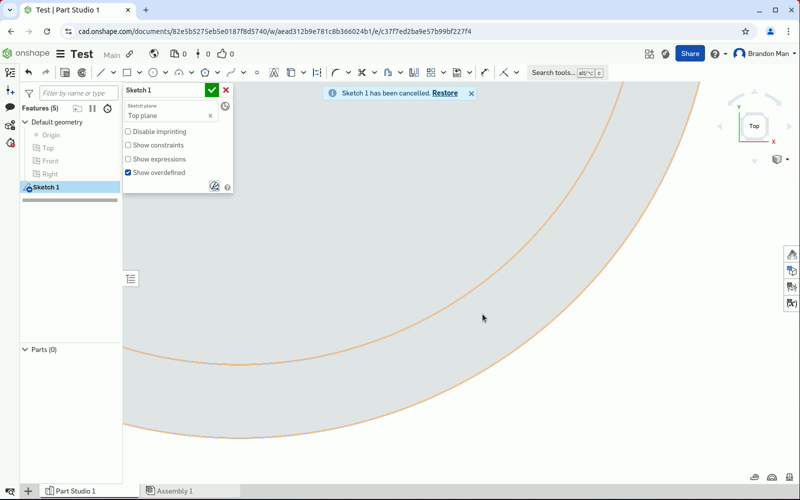
click(482, 313)
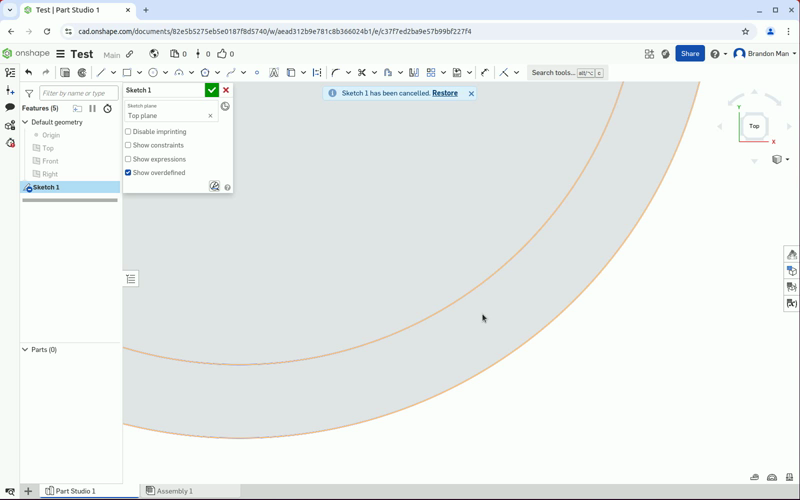
scroll(-6)
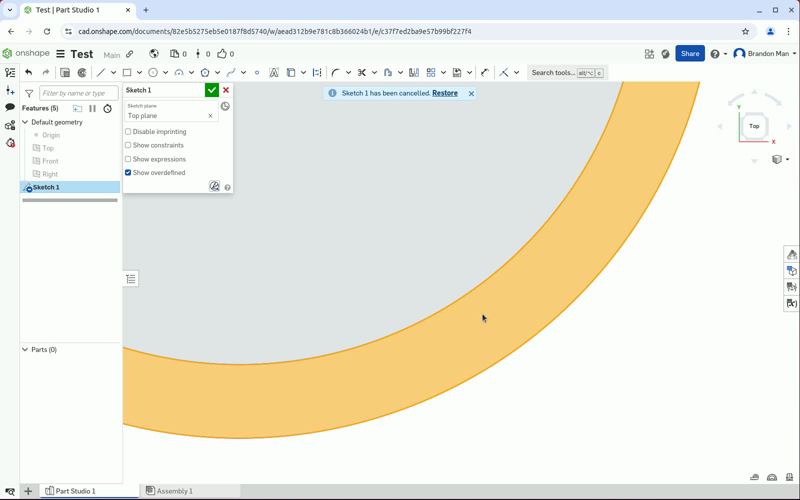
scroll(-6)
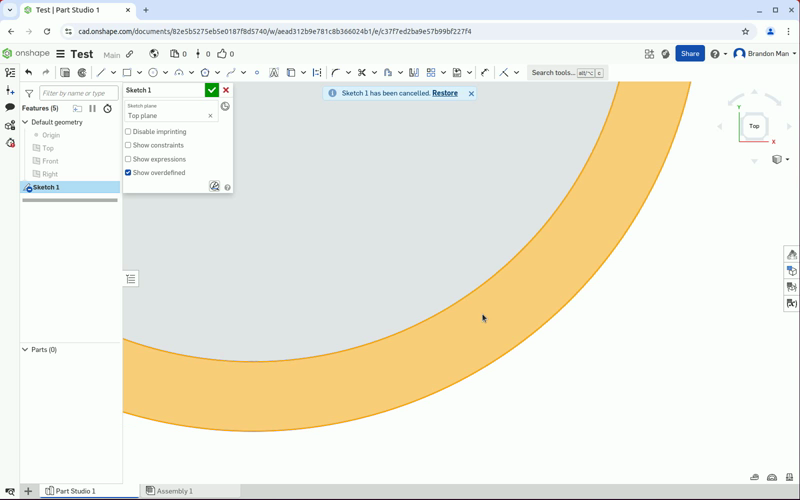
scroll(-6)
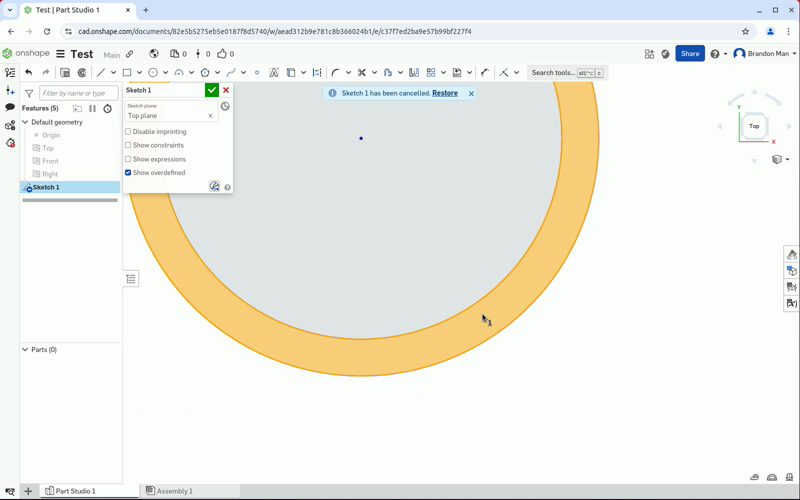
scroll(-6)
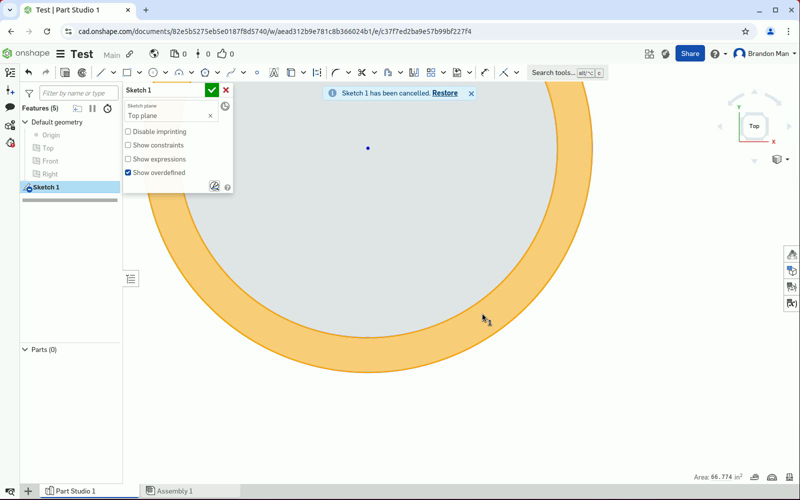
scroll(-6)
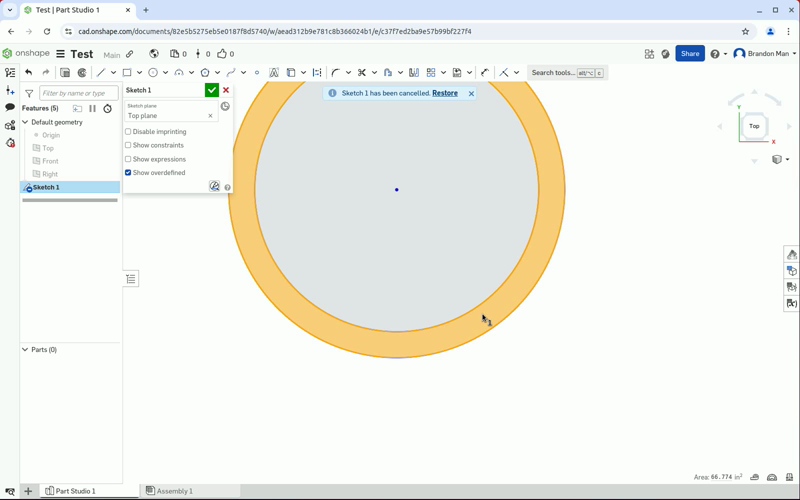
scroll(-6)
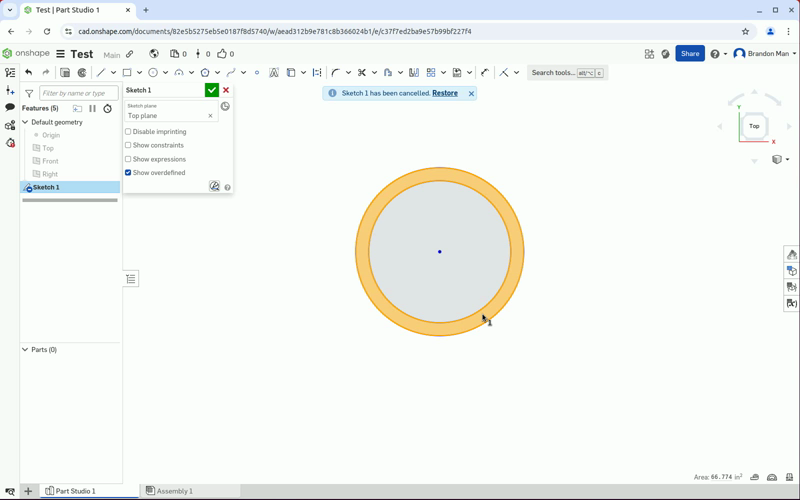
scroll(-6)
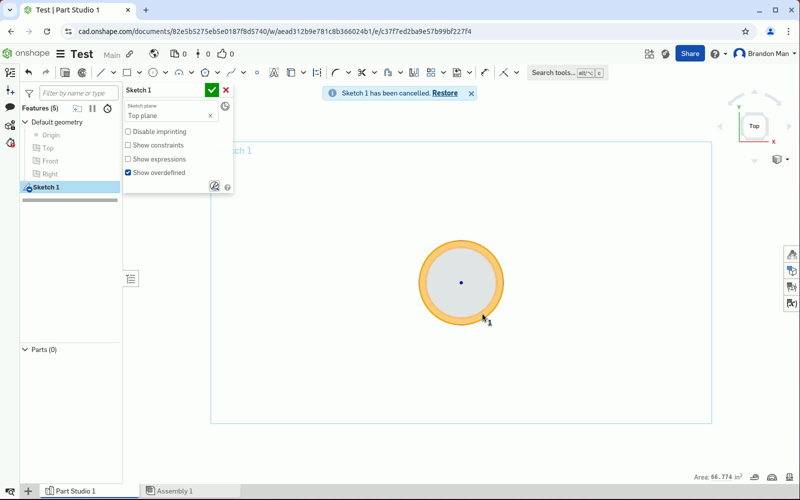
mouse_move(73, 352)
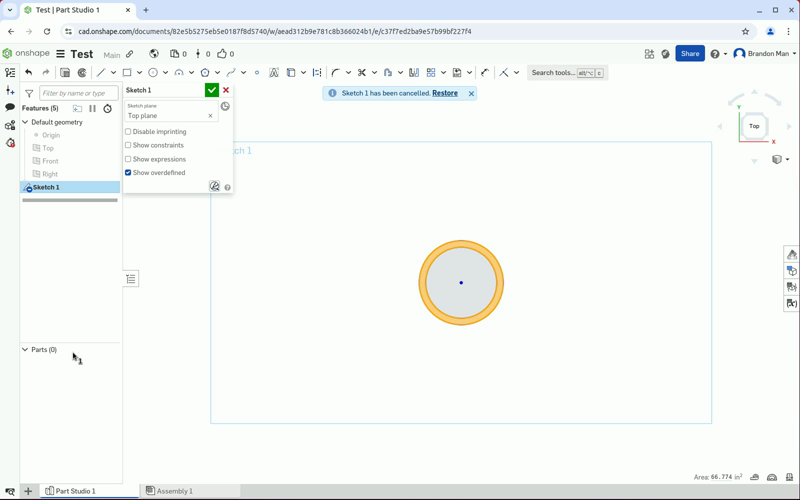
key(shift+y)
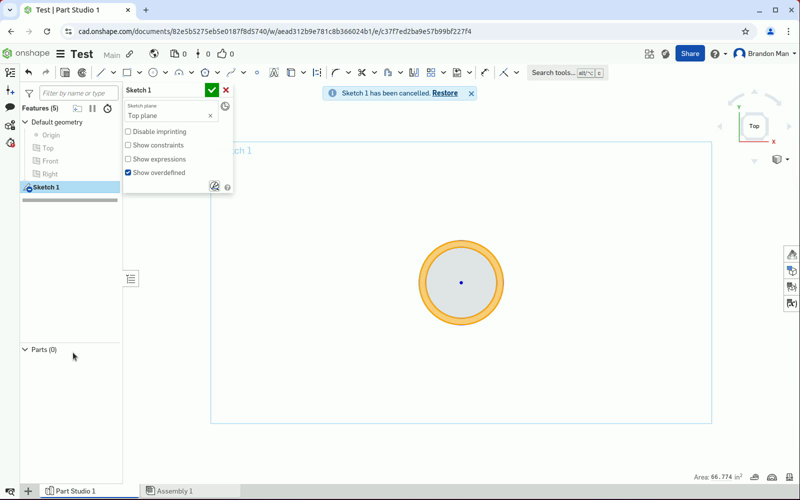
key(shift+e)
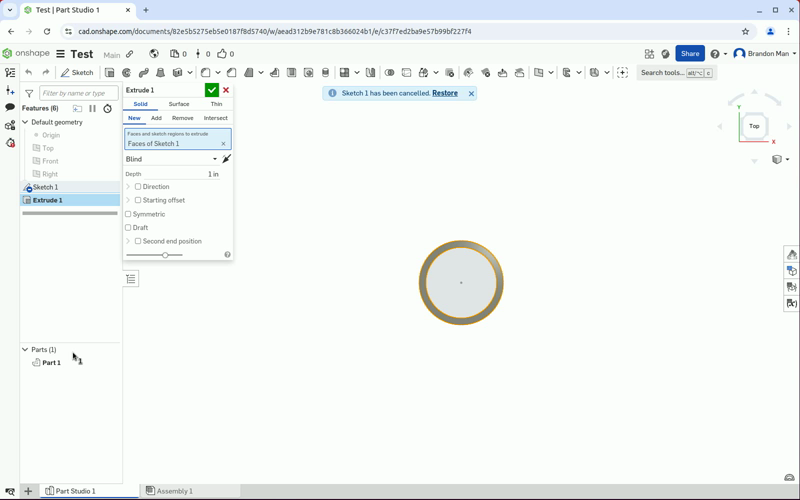
mouse_move(143, 106)
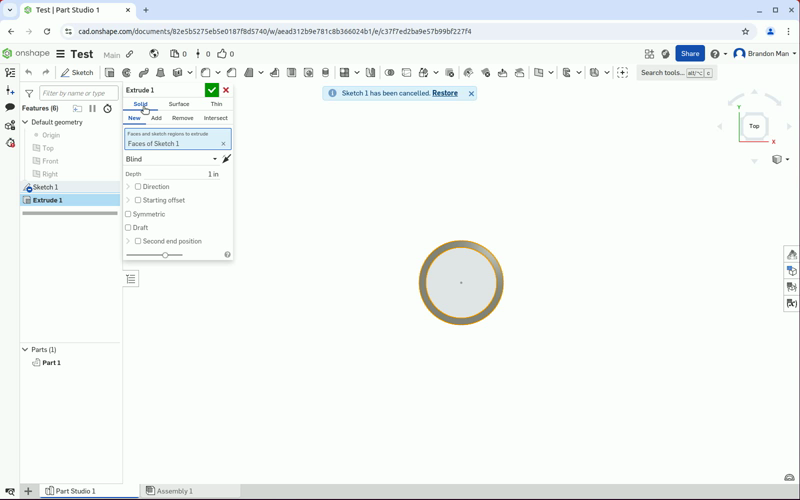
click(143, 106)
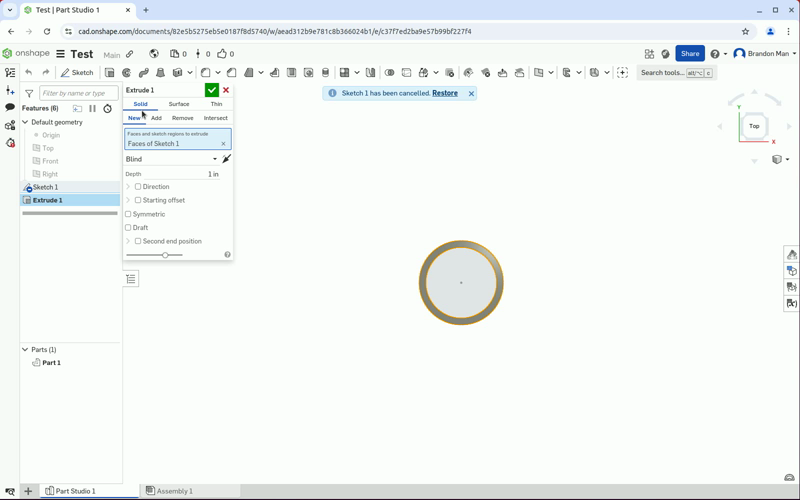
mouse_move(137, 120)
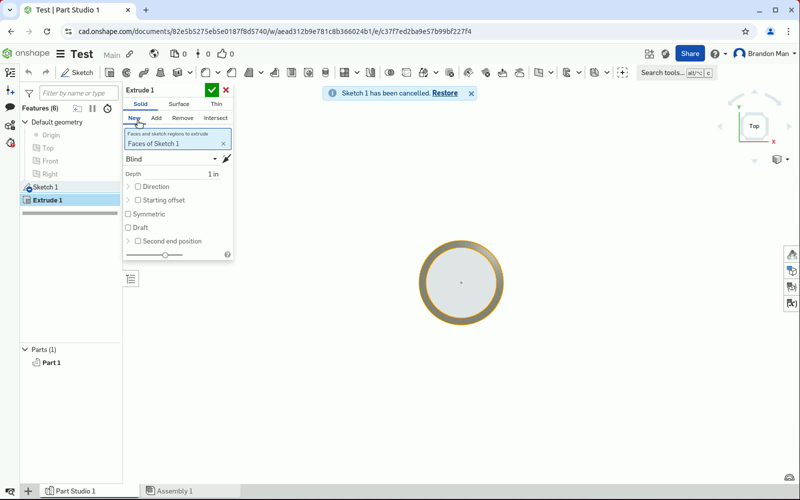
click(137, 120)
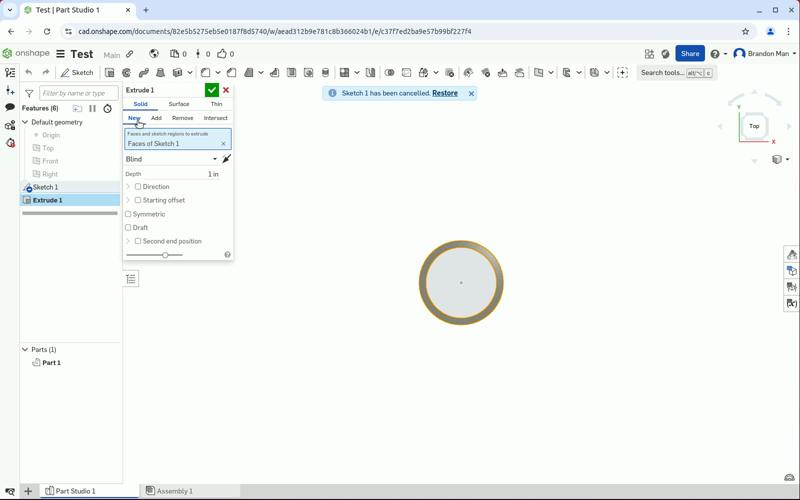
key(tab, 4)
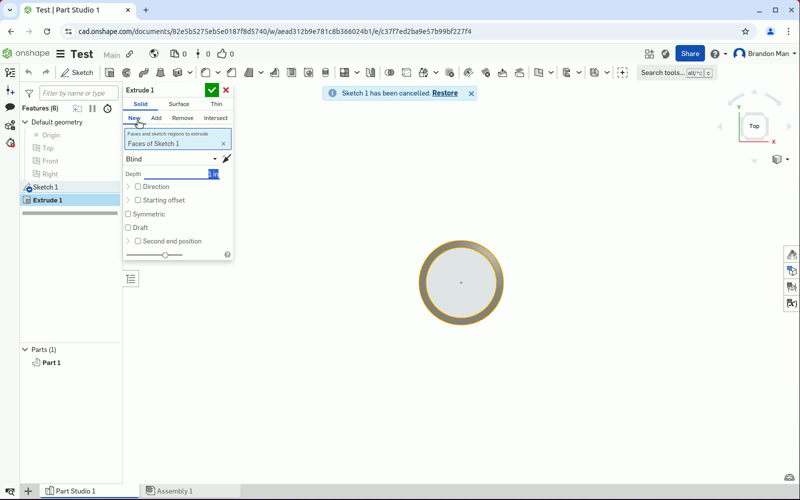
text(-14.924)
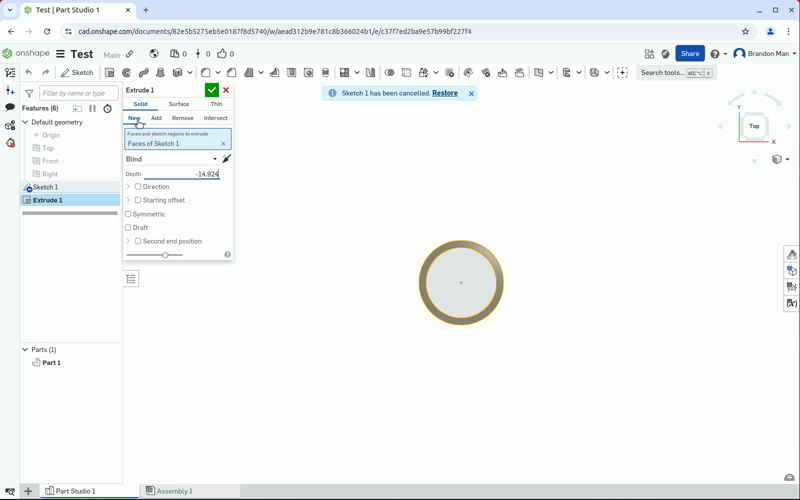
key(enter)
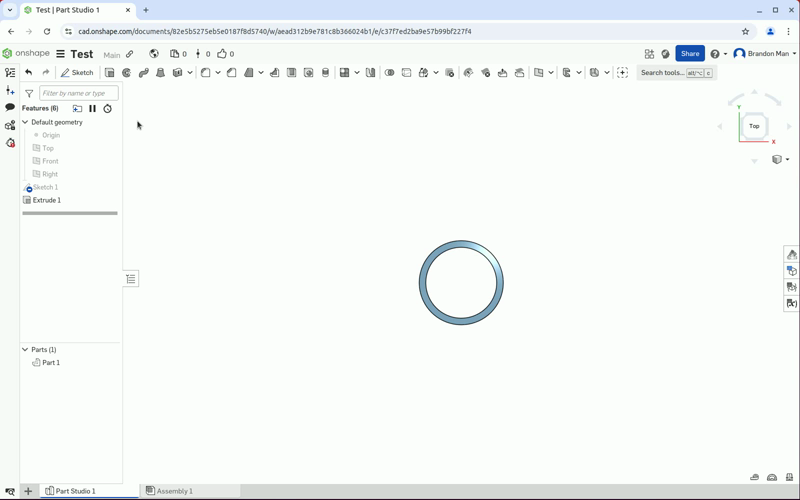
key(shift+h)
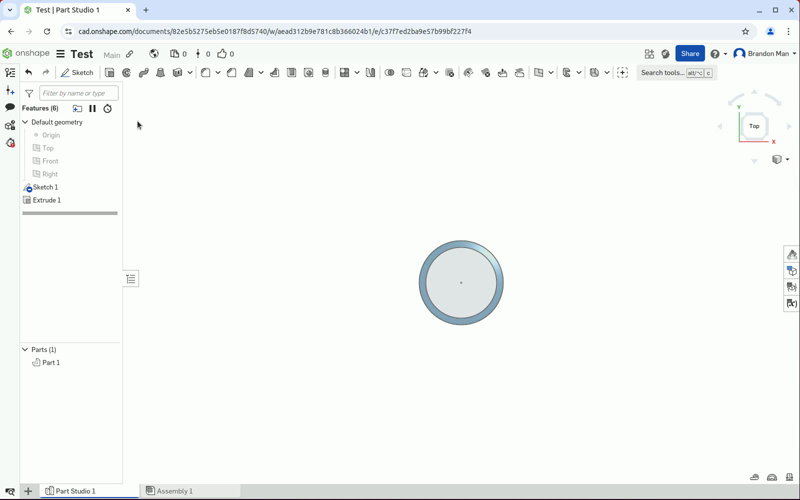
key(shift+h)
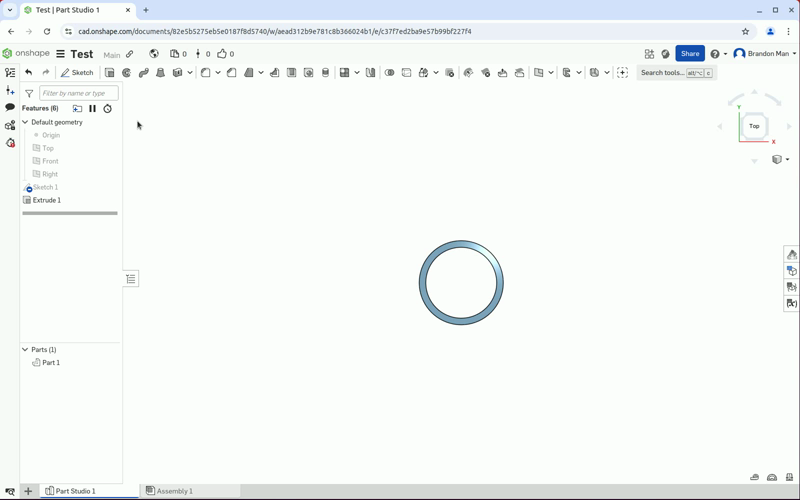
mouse_move(73, 189)
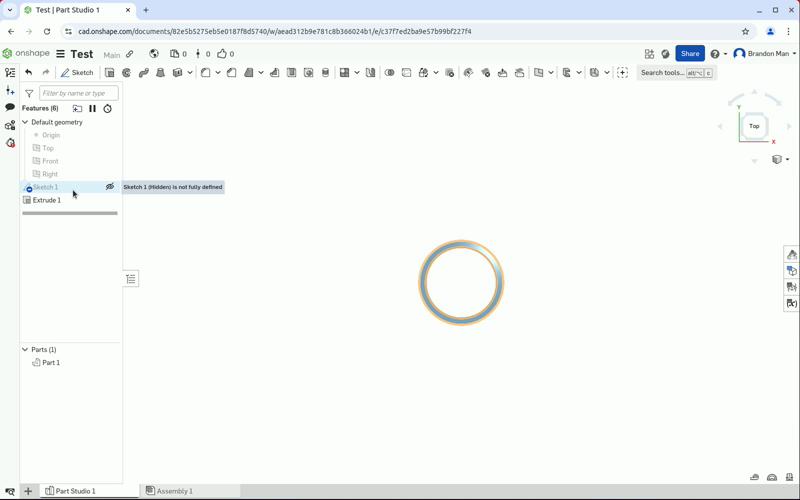
click(73, 189)
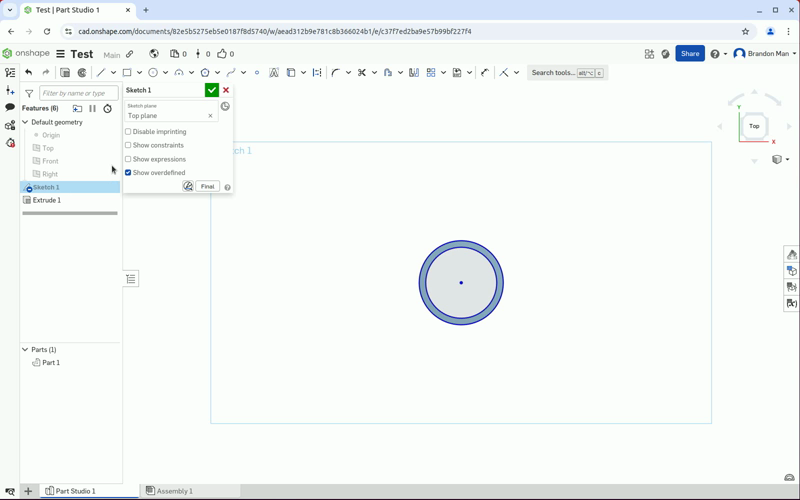
mouse_move(229, 92)
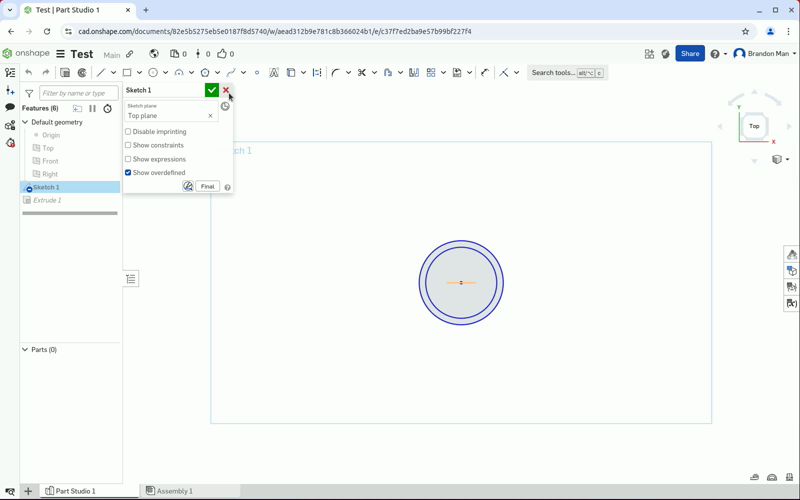
click(229, 92)
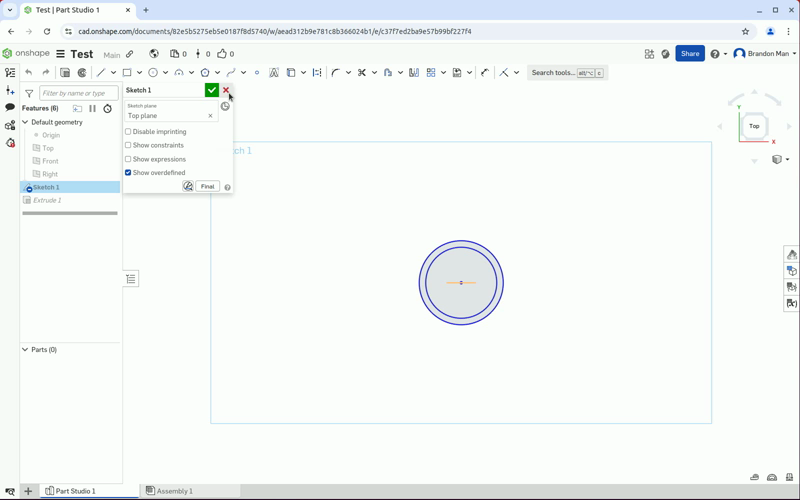
key(shift+s)
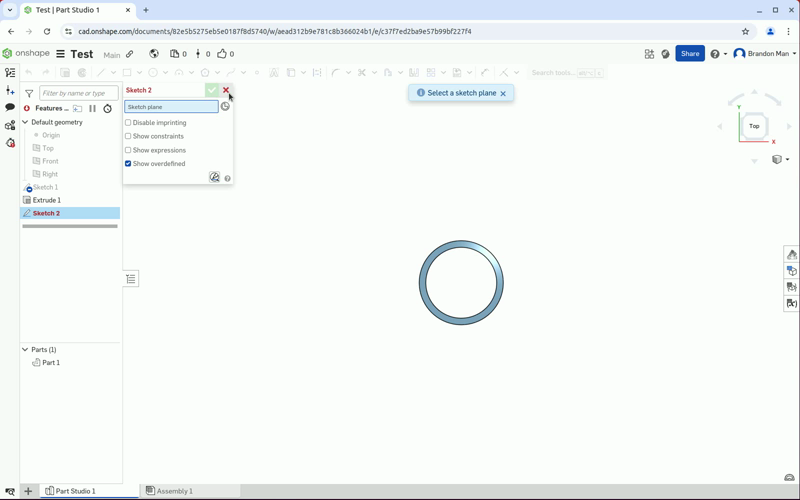
mouse_move(73, 150)
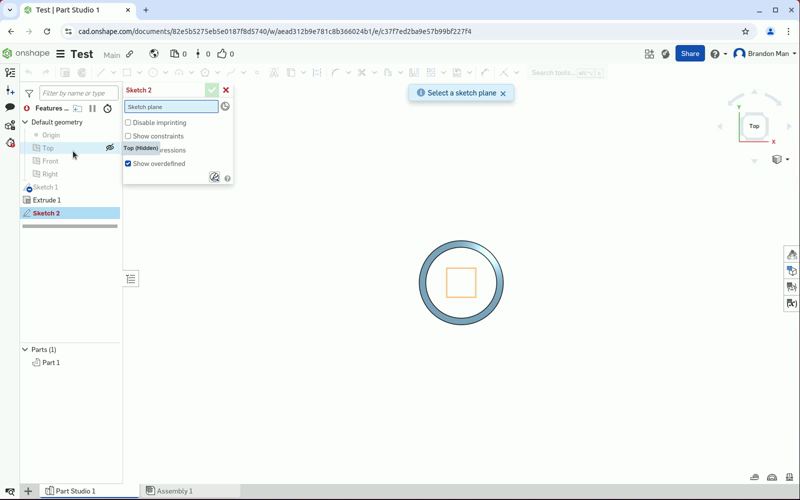
click(73, 150)
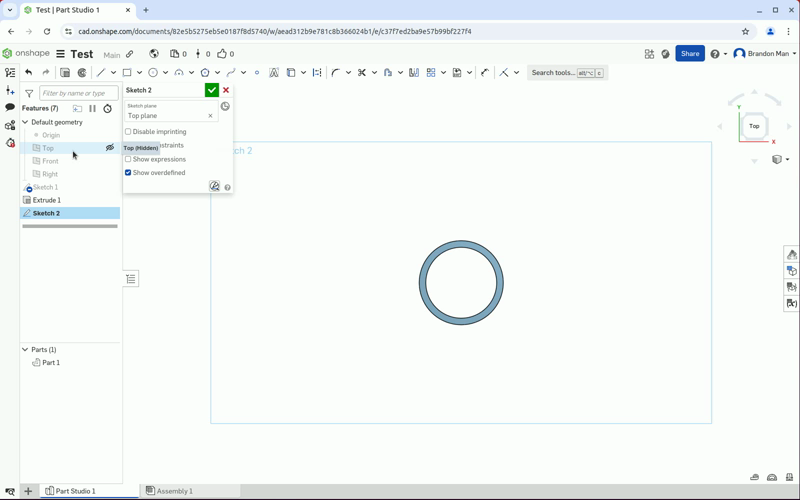
mouse_move(73, 352)
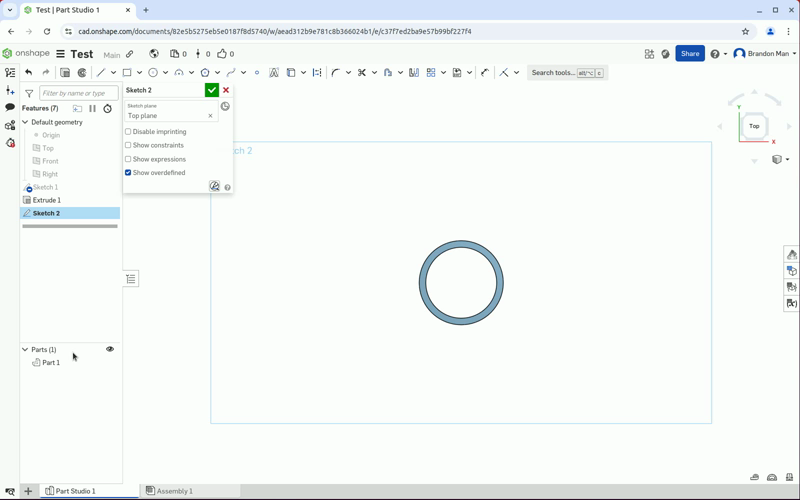
key(y)
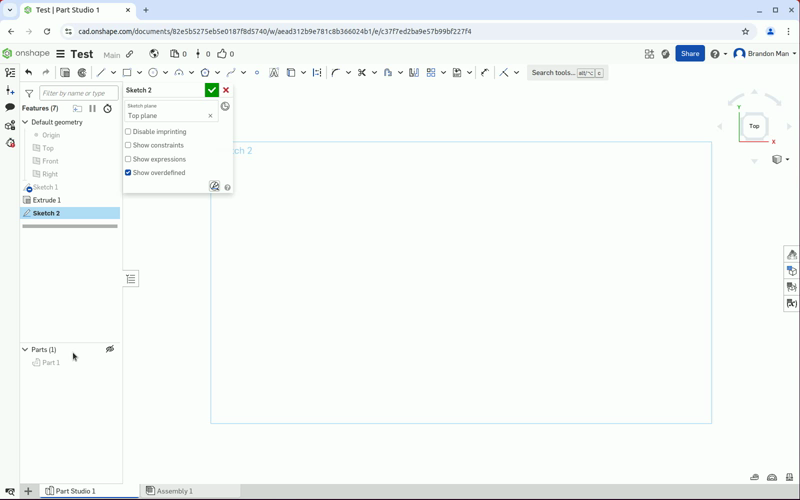
key(c)
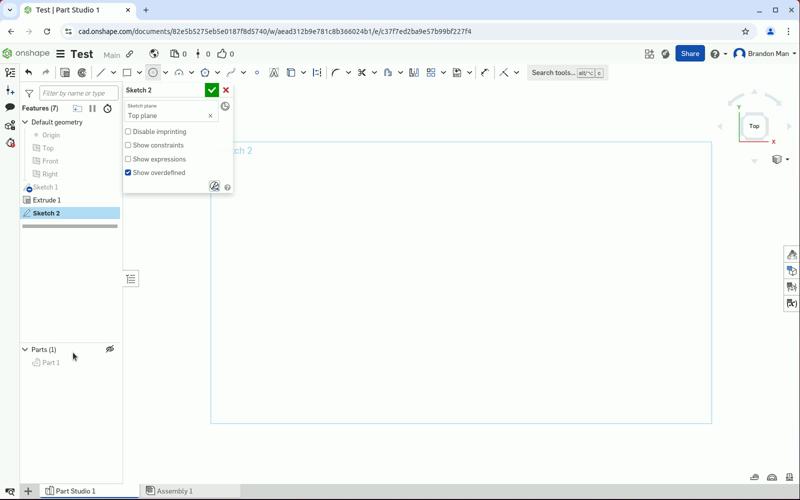
key_down(shift)
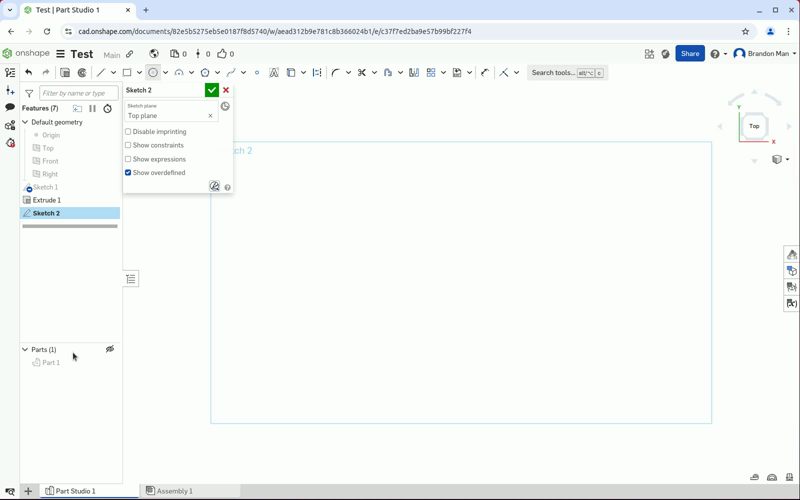
mouse_move(461, 282)
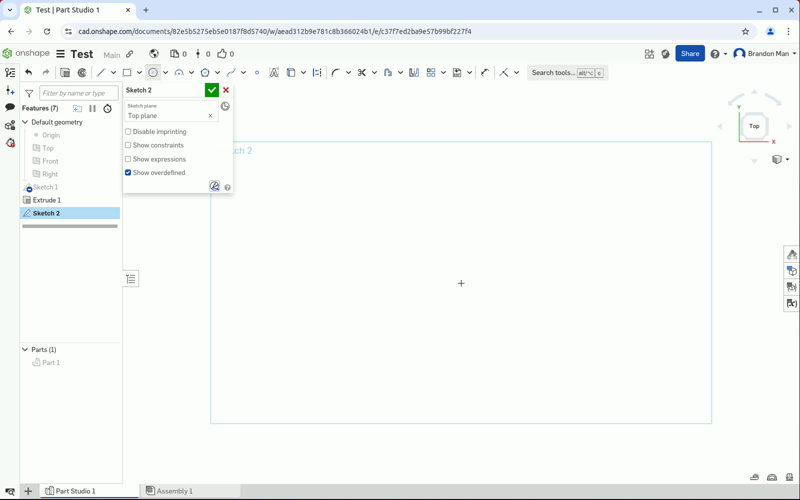
click(461, 282)
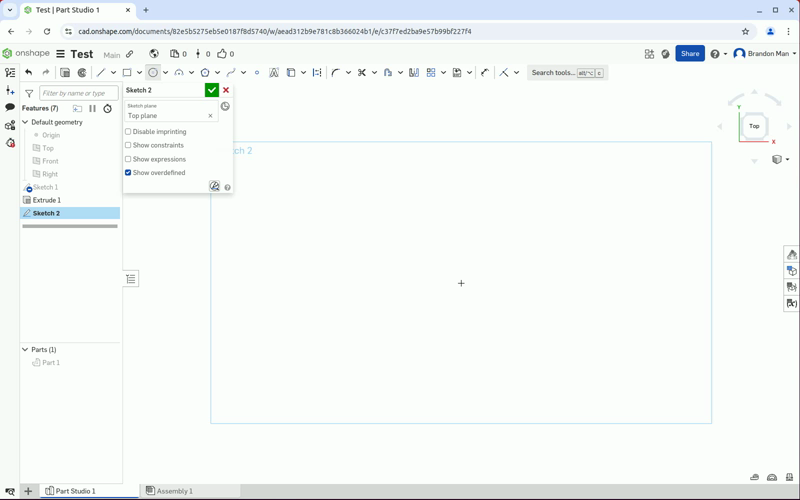
key_up(shift)
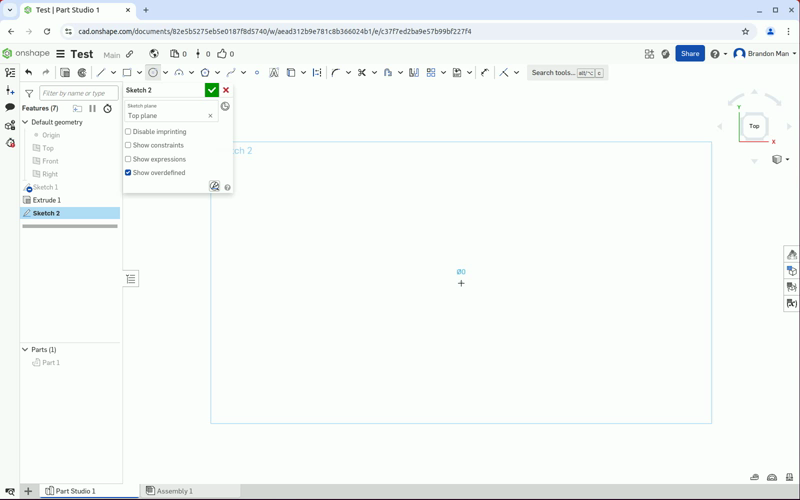
mouse_move(491, 282)
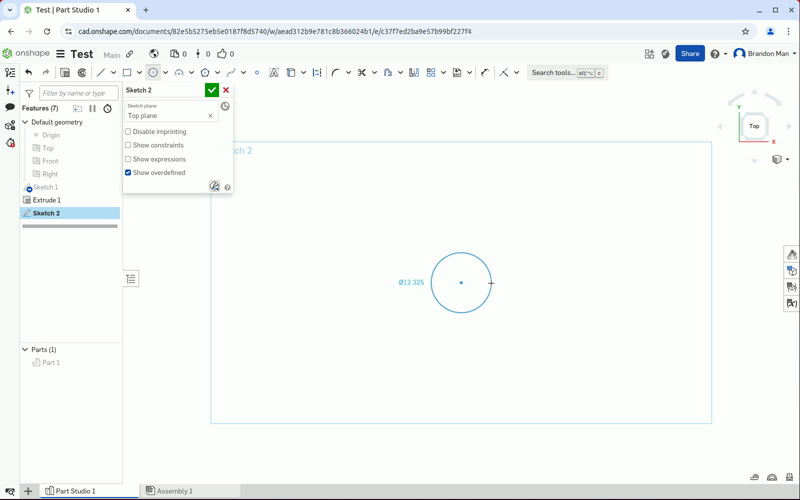
click(491, 282)
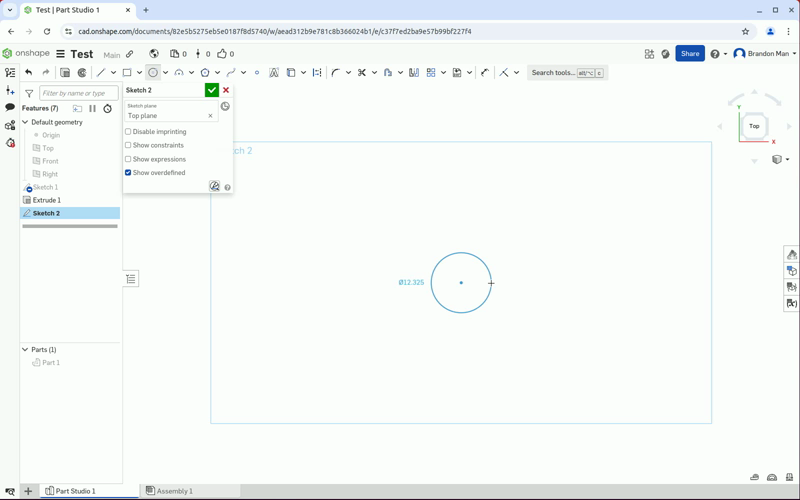
key(esc)
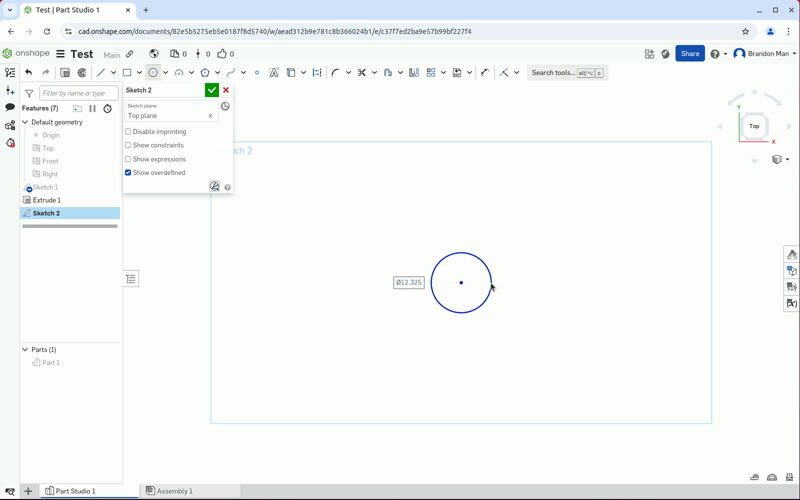
mouse_move(484, 288)
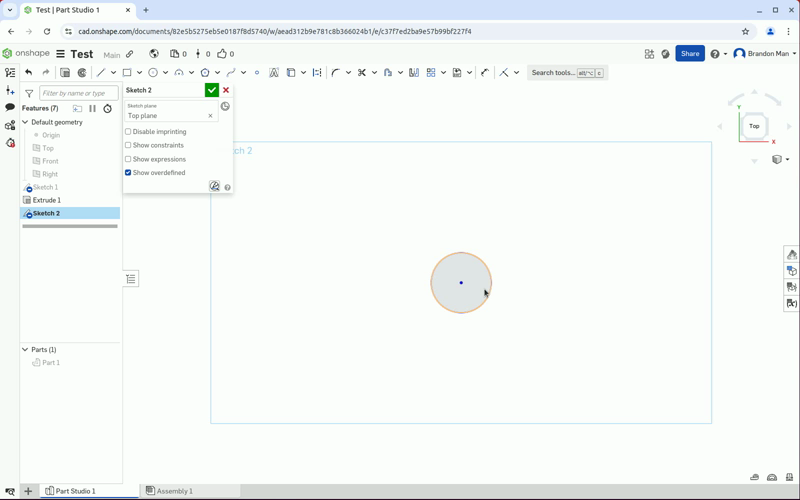
click(484, 288)
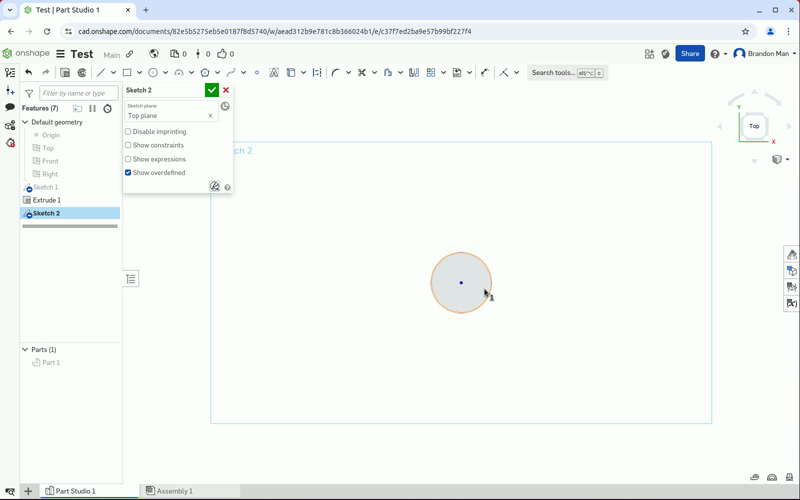
mouse_move(73, 352)
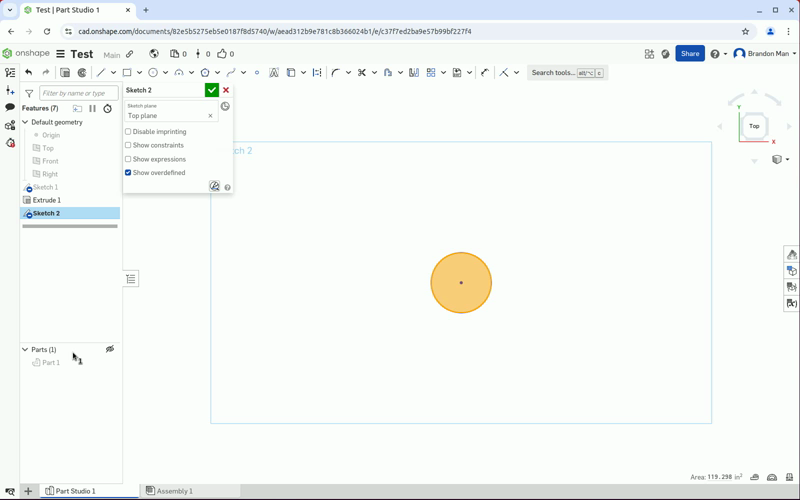
key(shift+y)
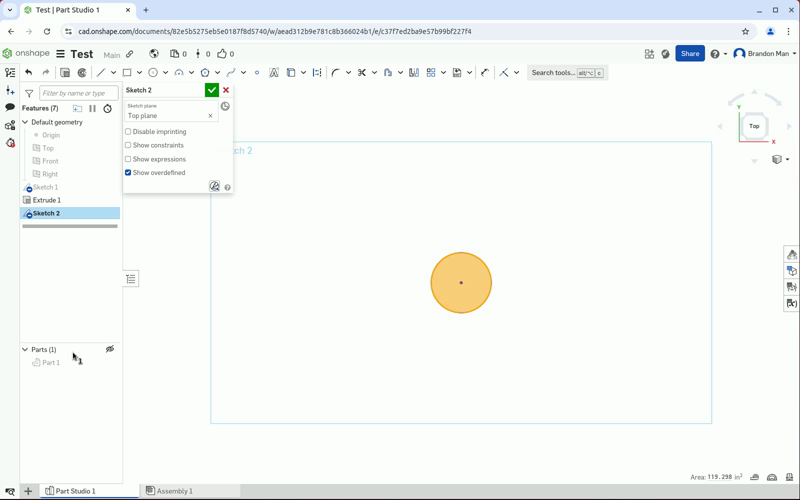
key(shift+e)
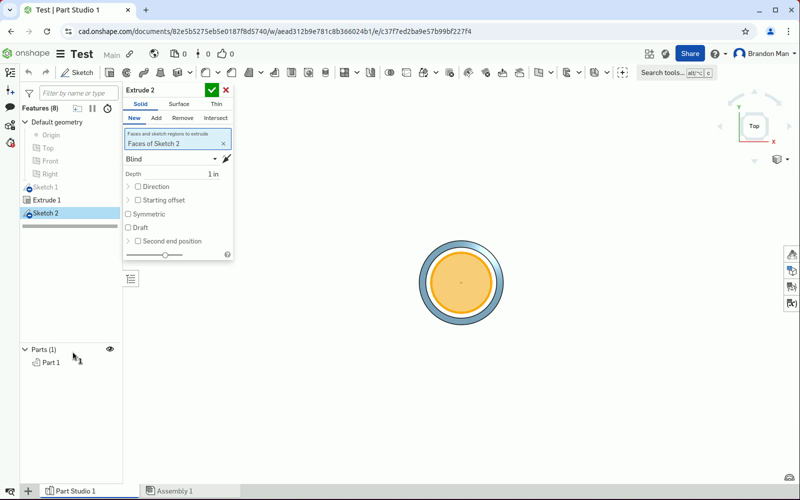
mouse_move(143, 106)
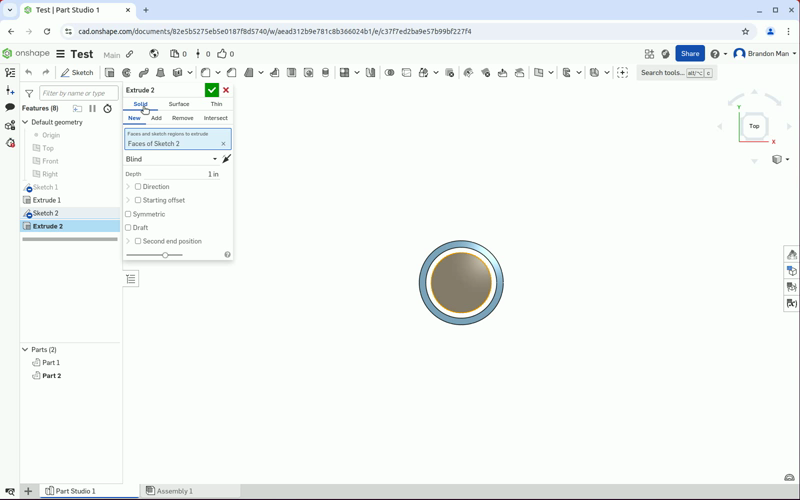
click(143, 106)
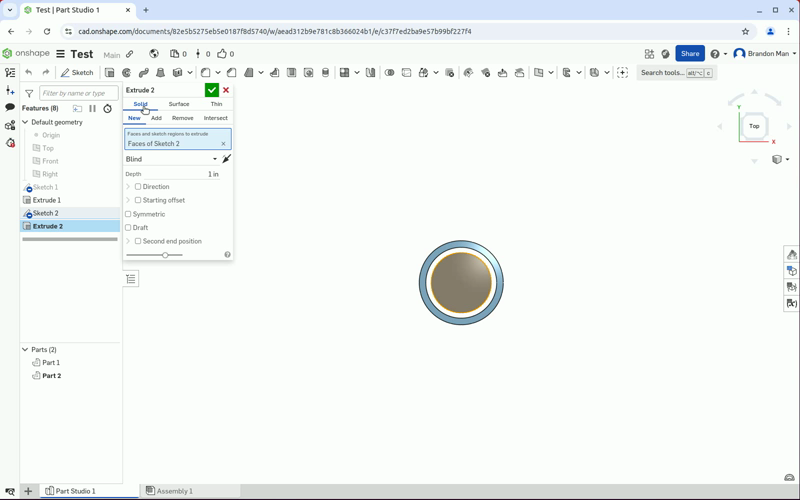
mouse_move(137, 120)
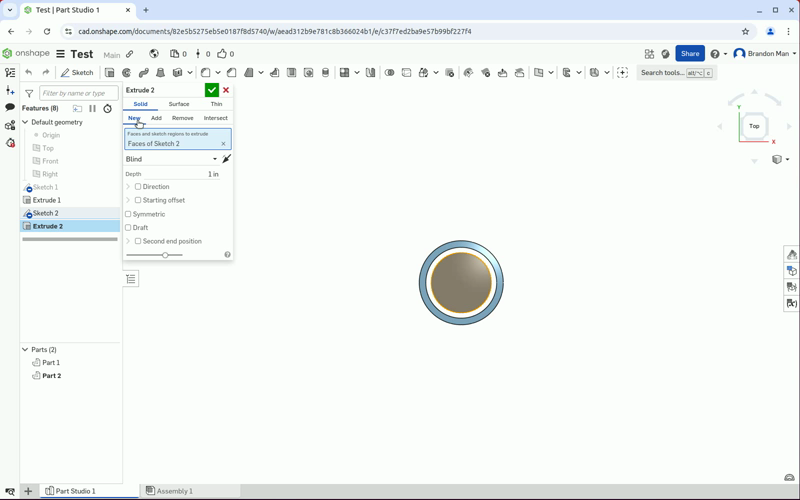
click(137, 120)
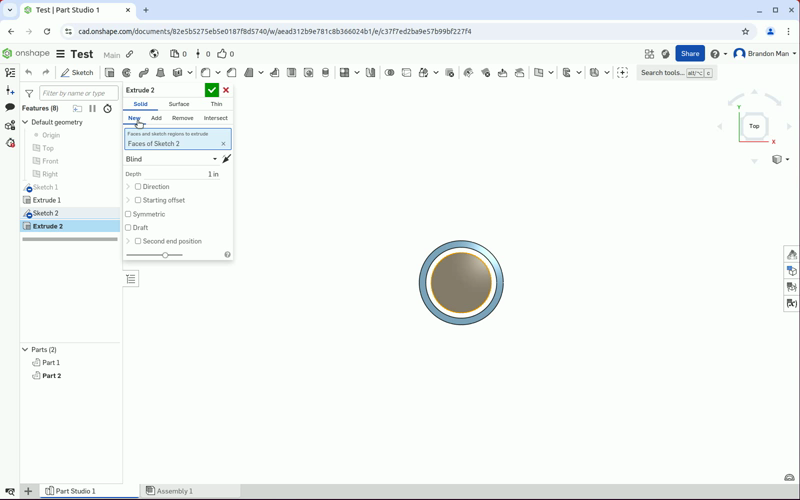
key(tab, 4)
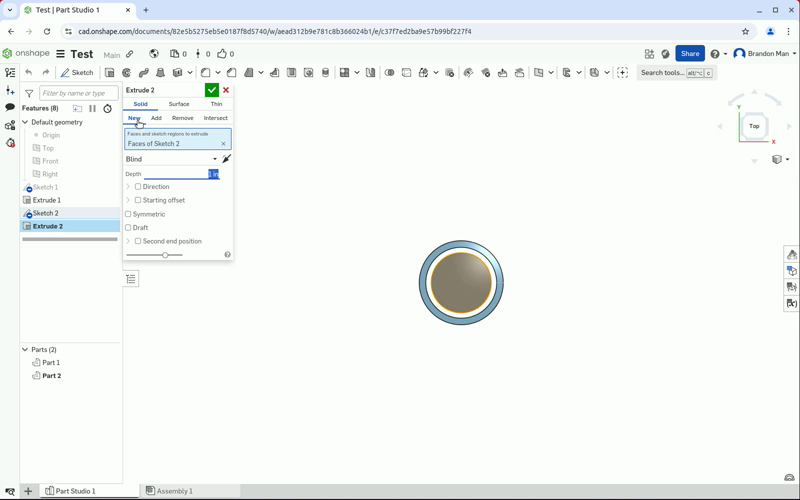
text(-14.924)
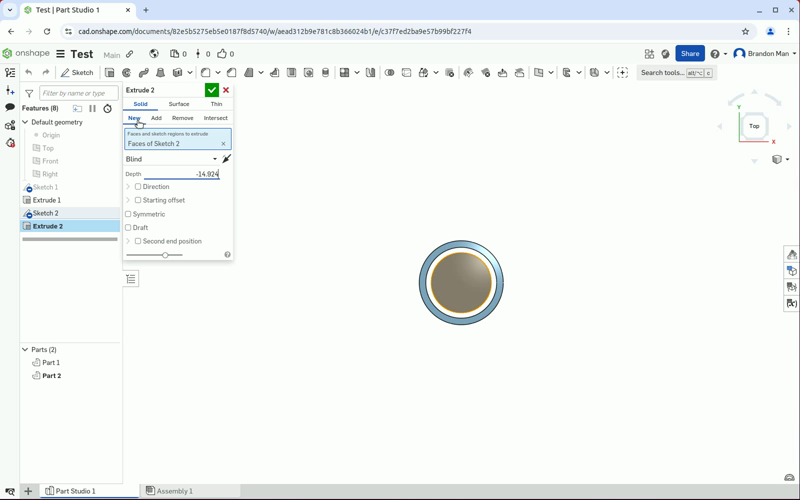
key(enter)
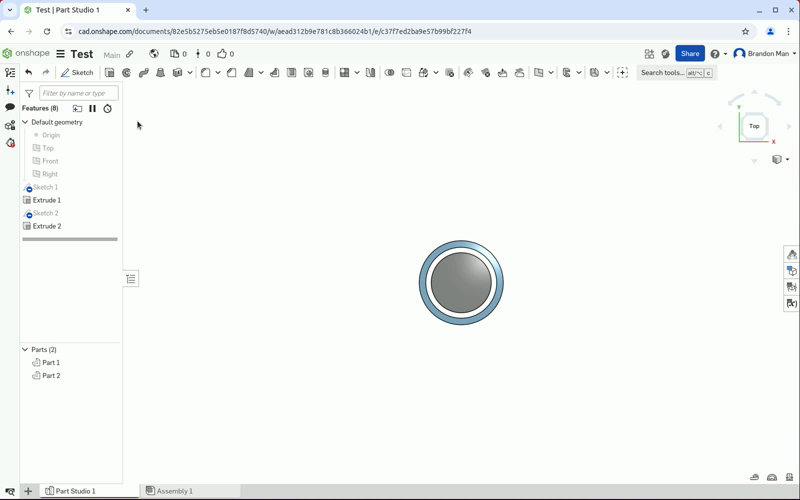
key(shift+h)
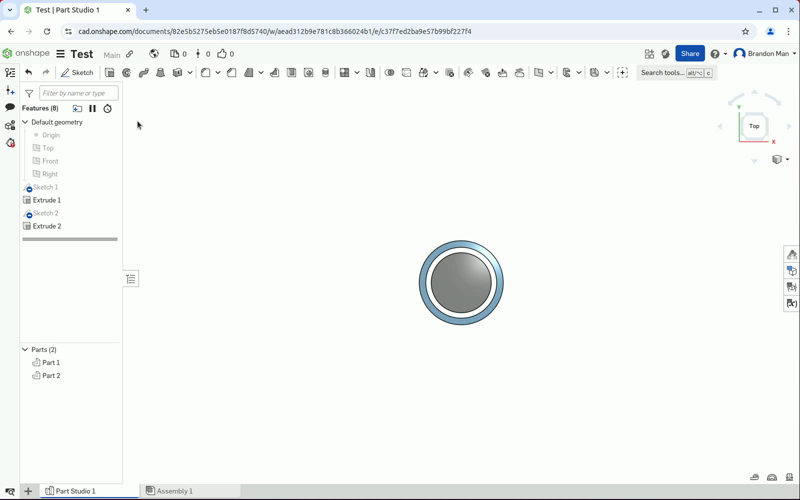
key(shift+h)
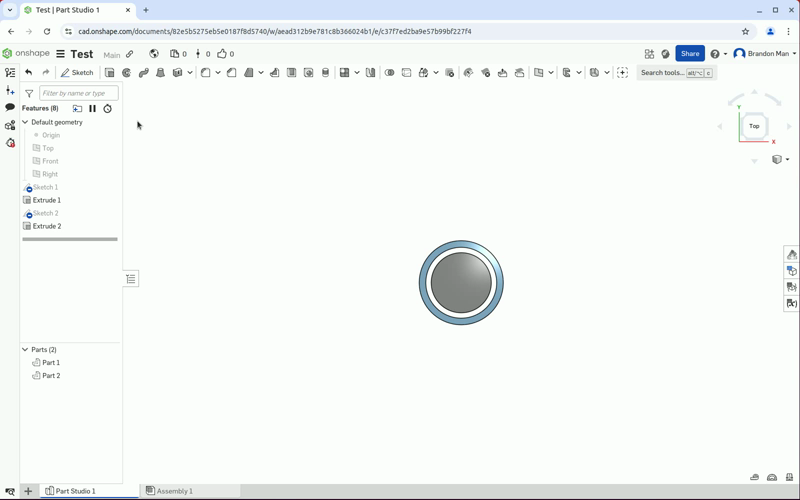
mouse_move(73, 189)
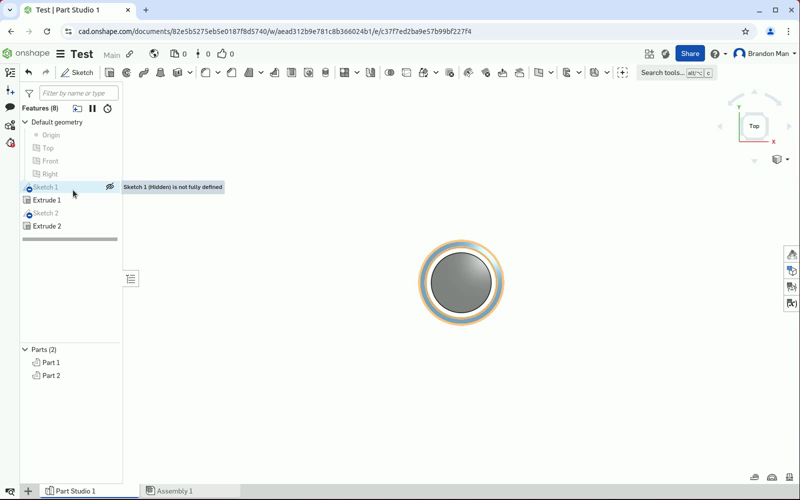
click(73, 189)
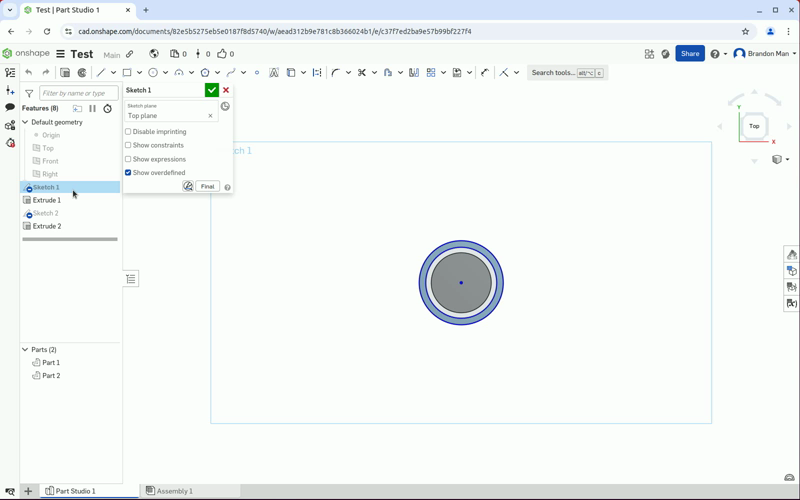
mouse_move(229, 92)
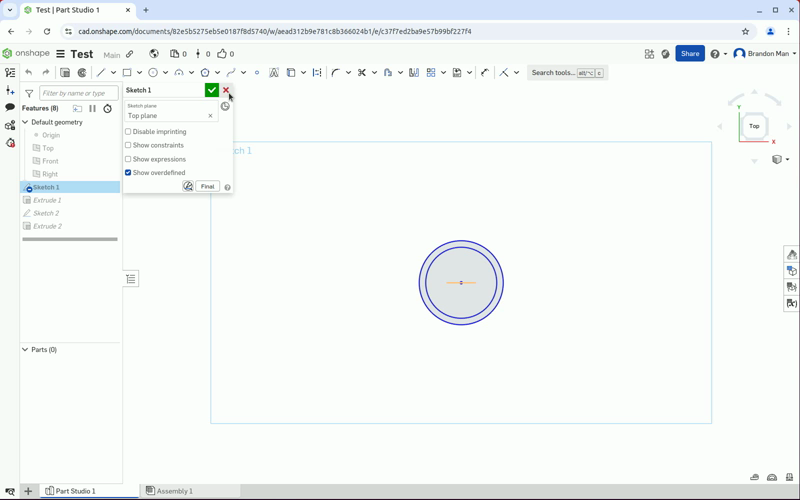
click(229, 92)
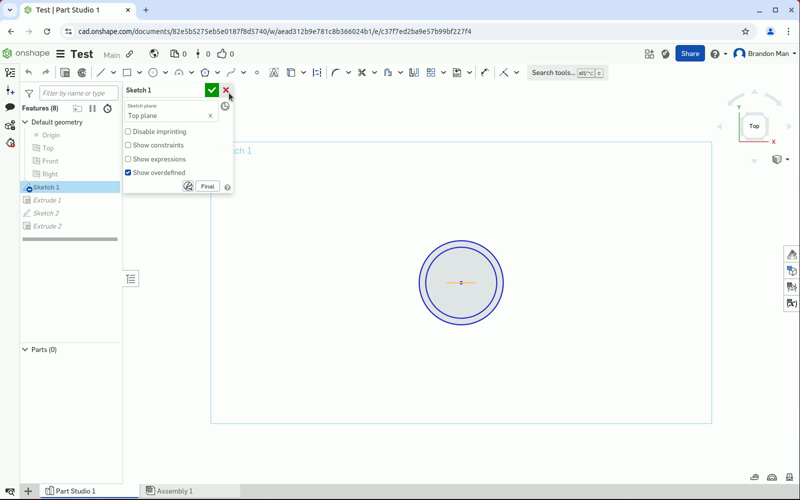
key(shift+s)
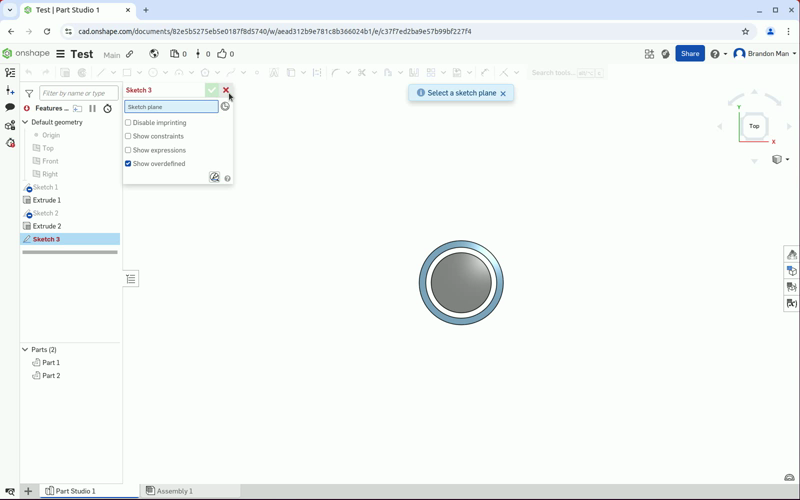
mouse_move(73, 150)
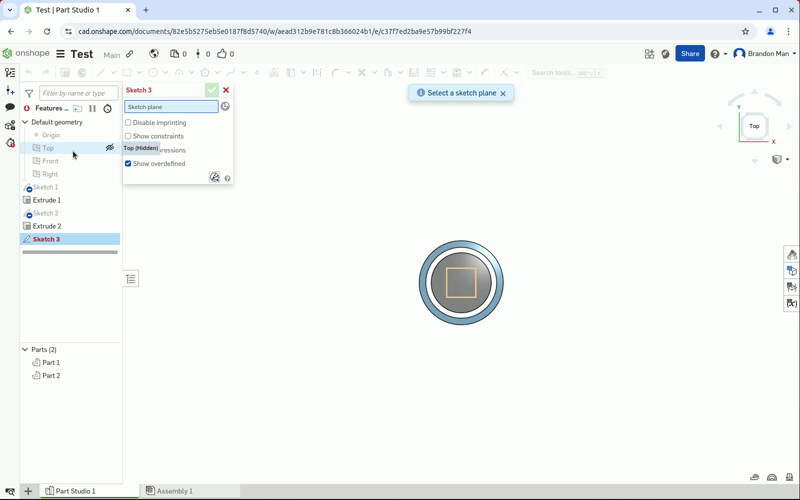
click(73, 150)
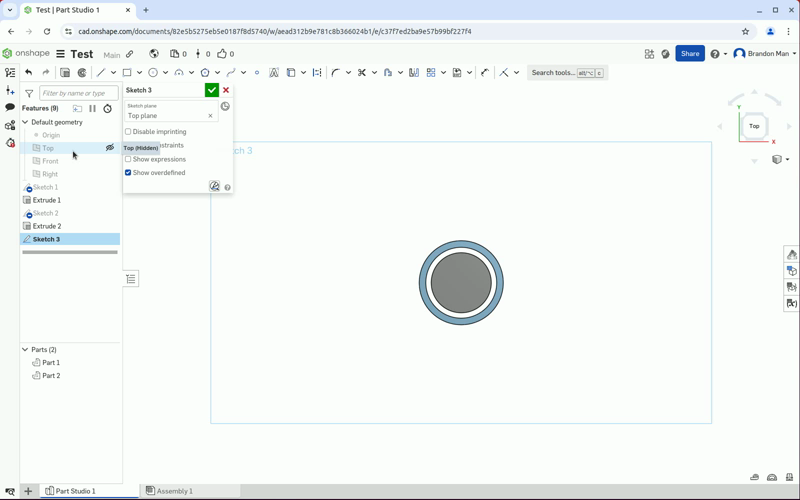
mouse_move(73, 352)
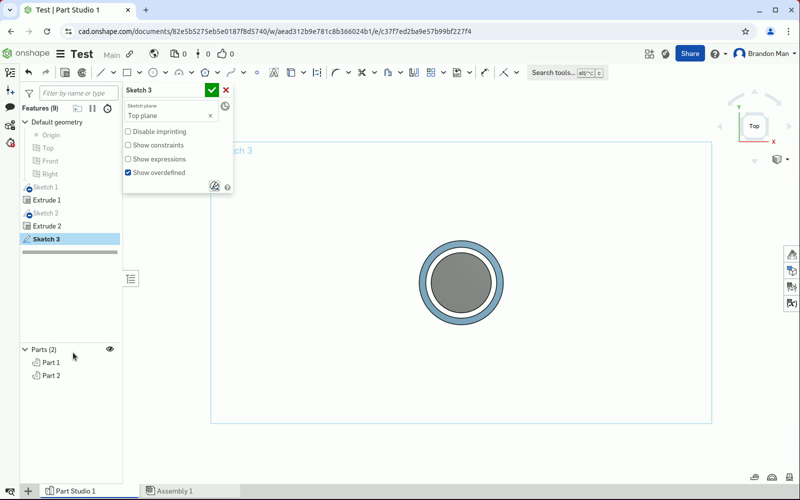
key(y)
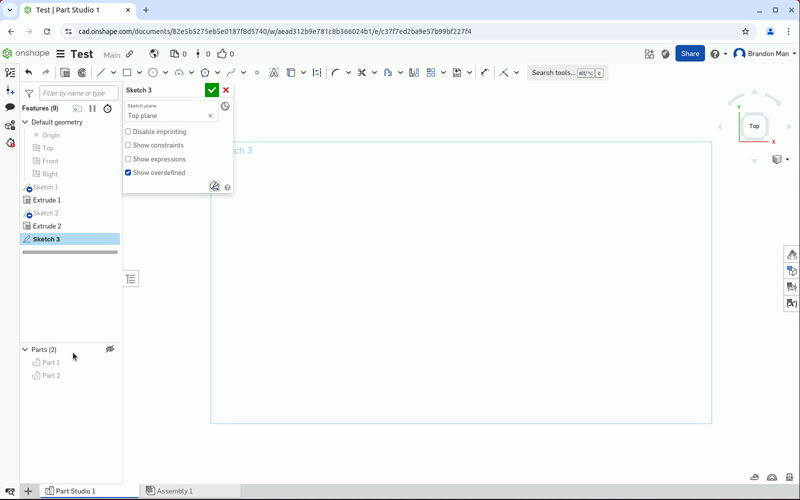
key(c)
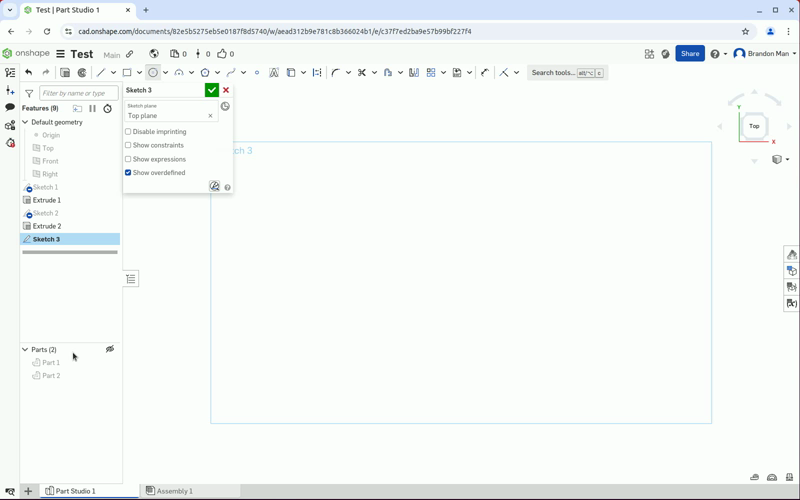
key_down(shift)
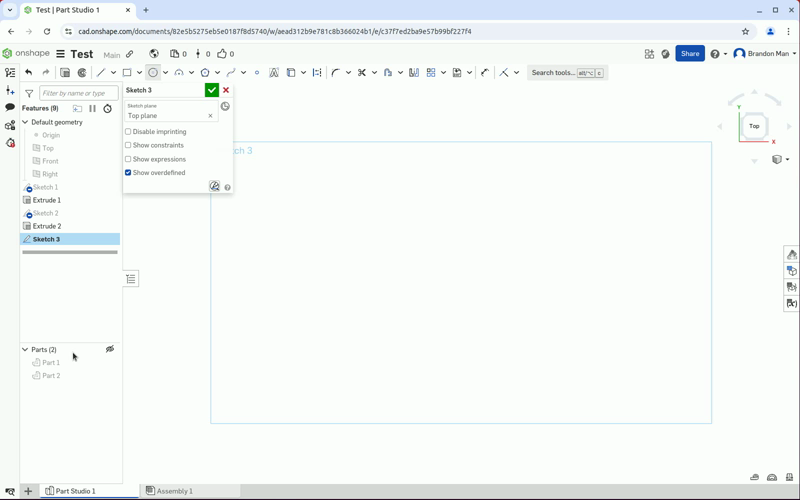
mouse_move(461, 282)
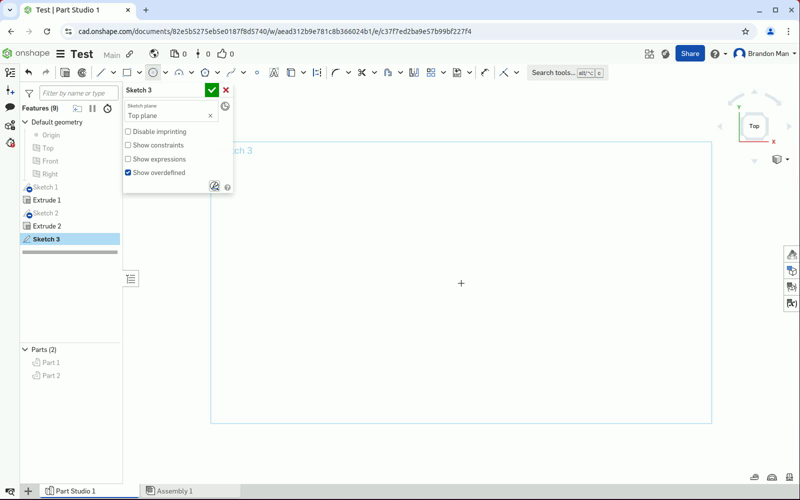
click(461, 282)
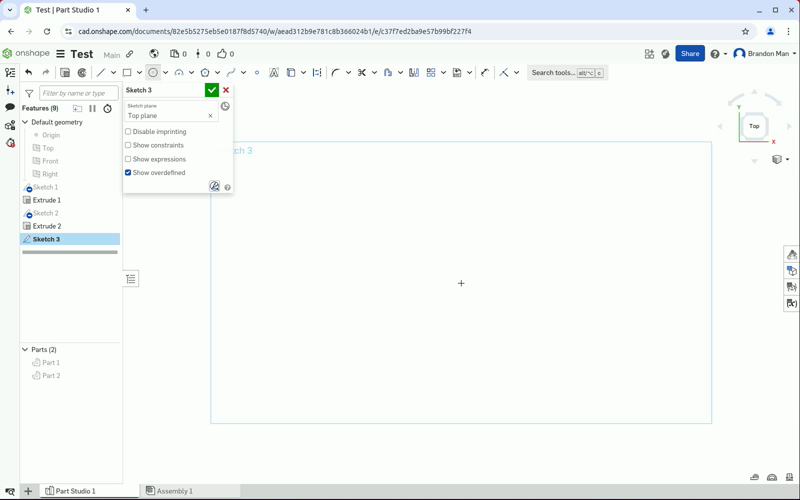
key_up(shift)
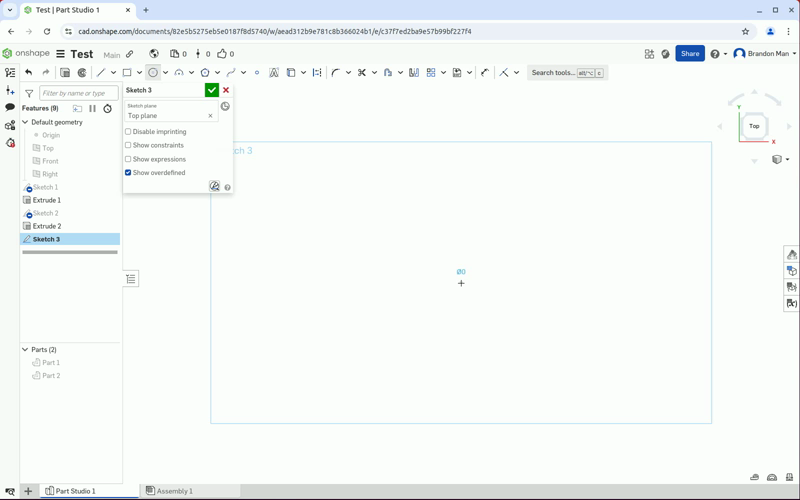
mouse_move(497, 282)
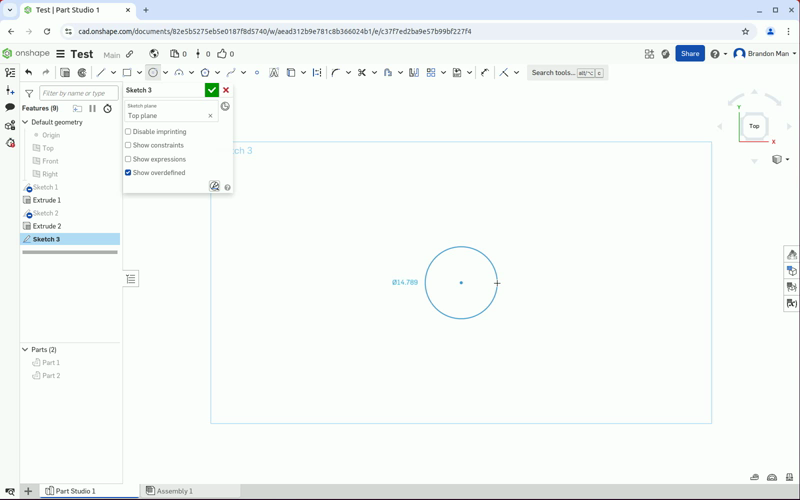
click(497, 282)
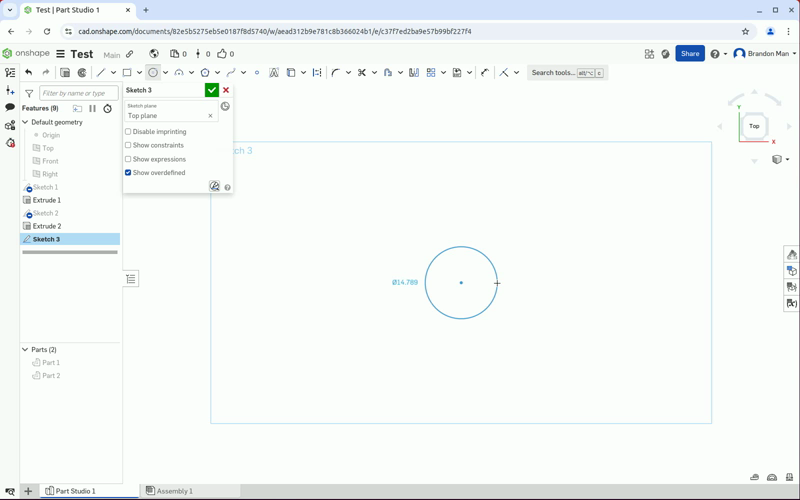
key(esc)
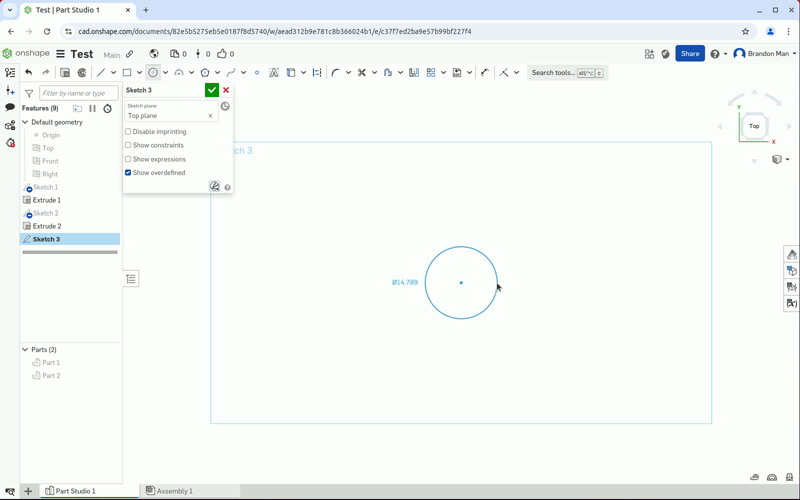
key(c)
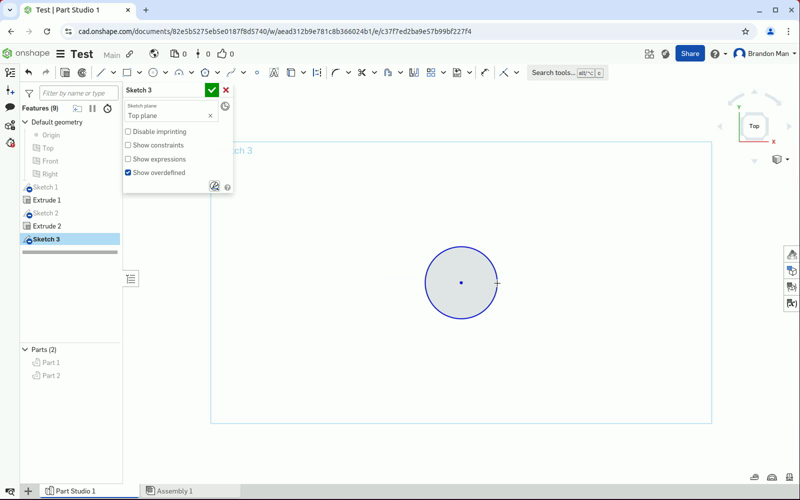
key_down(shift)
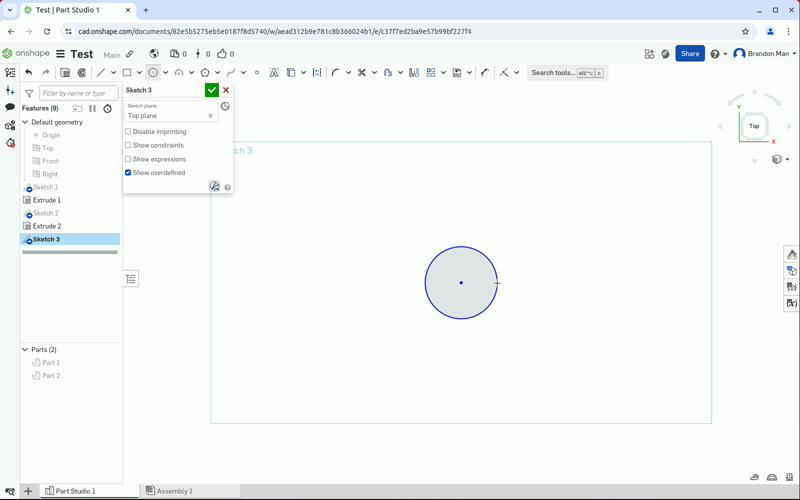
mouse_move(461, 282)
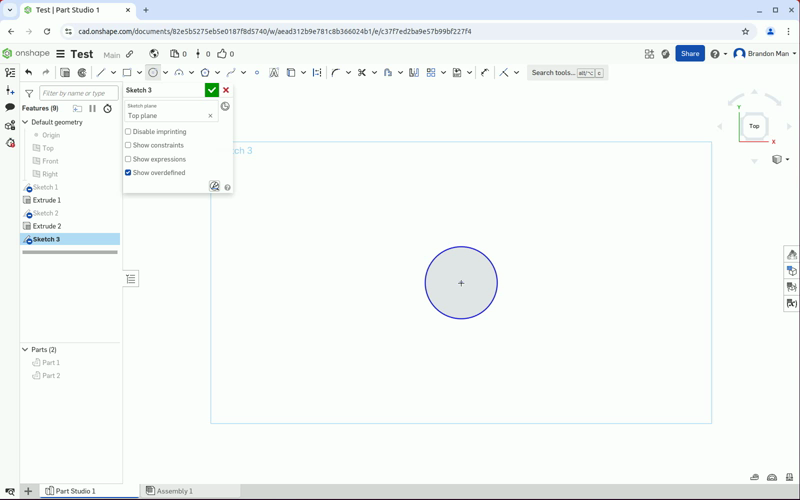
click(461, 282)
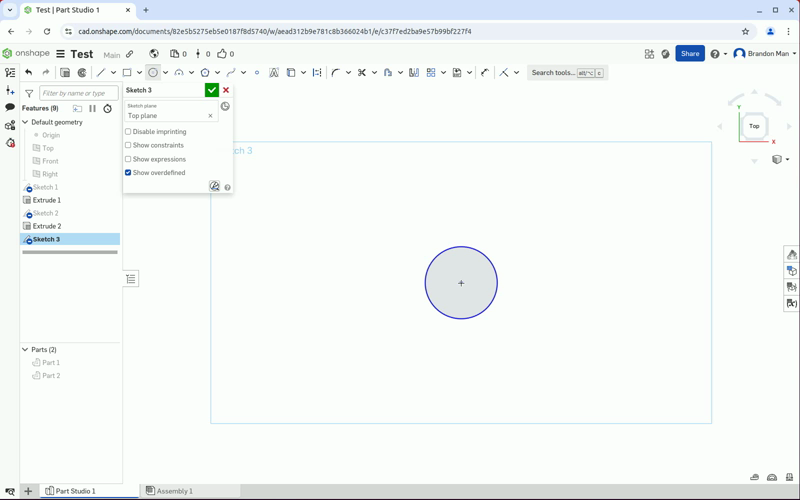
key_up(shift)
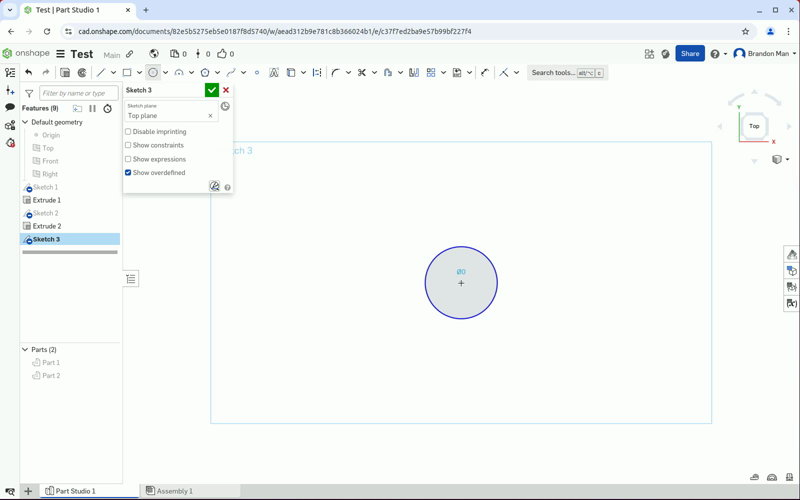
mouse_move(490, 282)
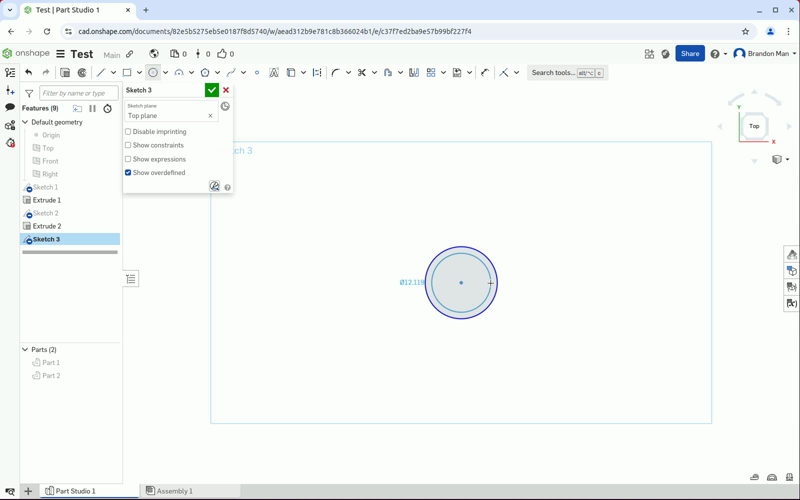
click(490, 282)
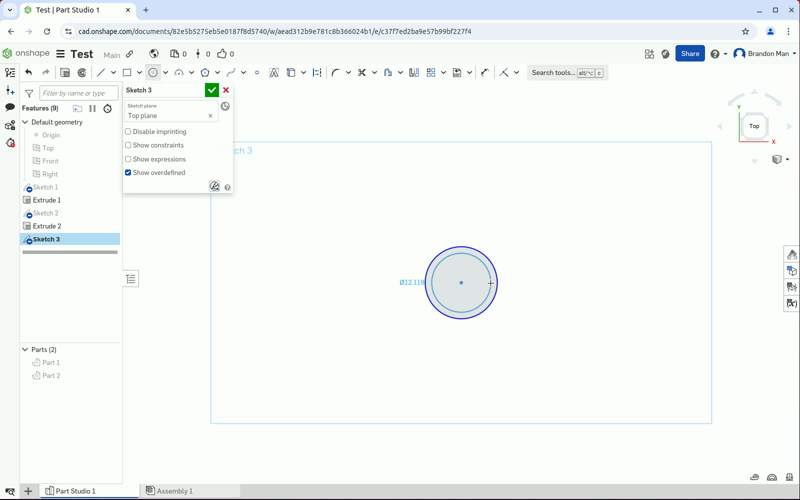
key(esc)
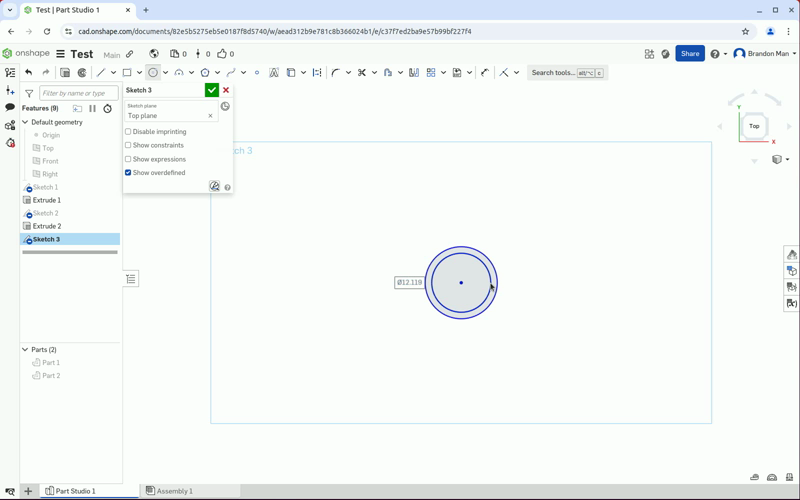
mouse_move(429, 271)
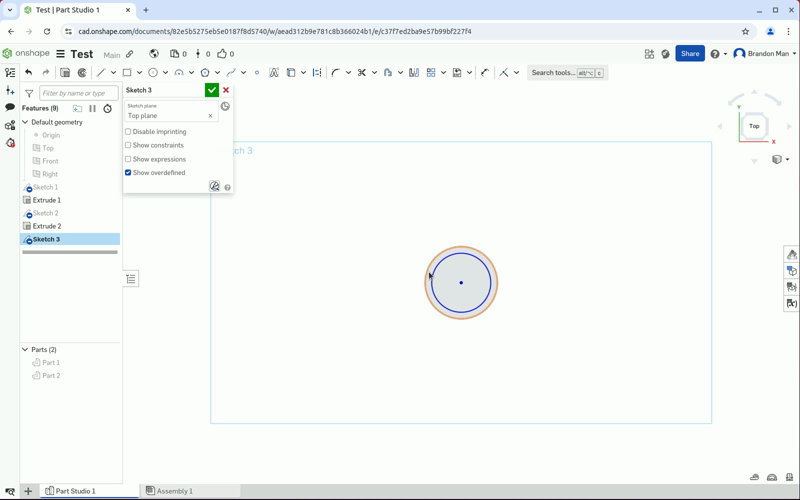
scroll(6)
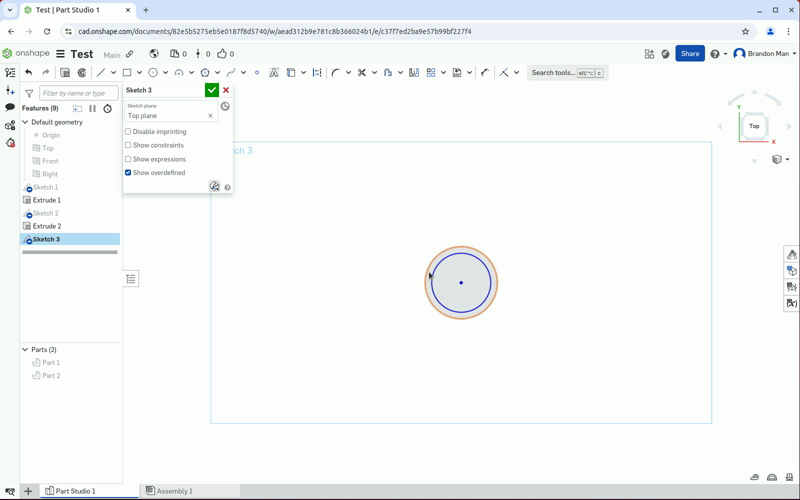
scroll(6)
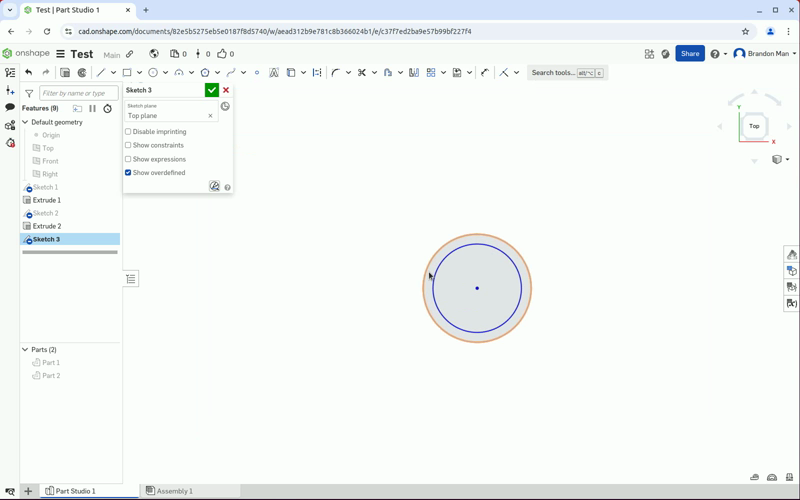
scroll(6)
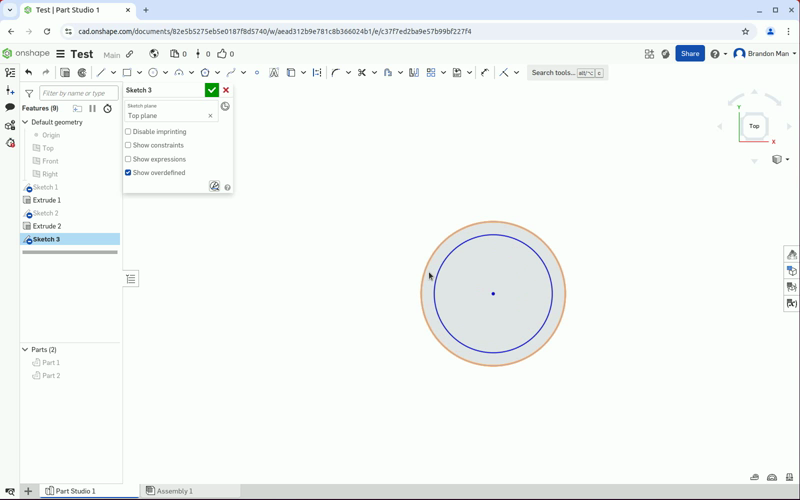
scroll(6)
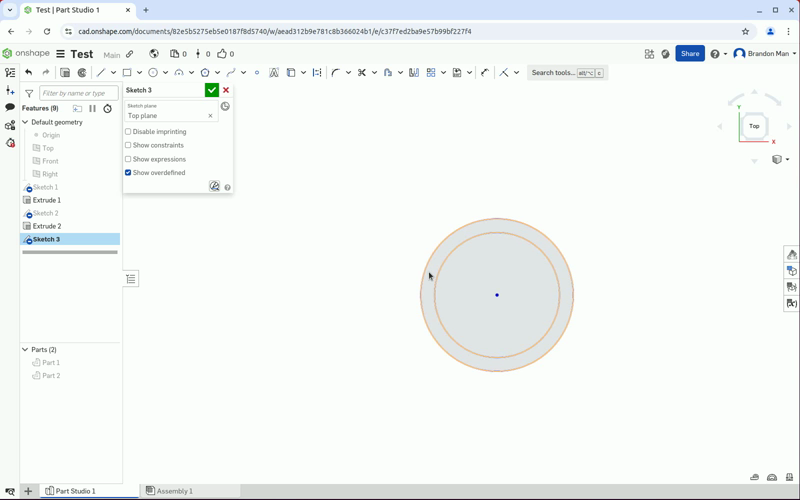
scroll(6)
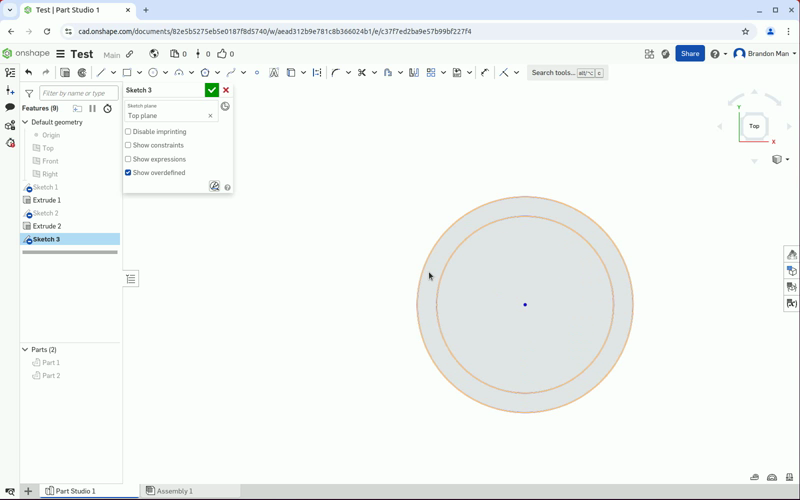
scroll(6)
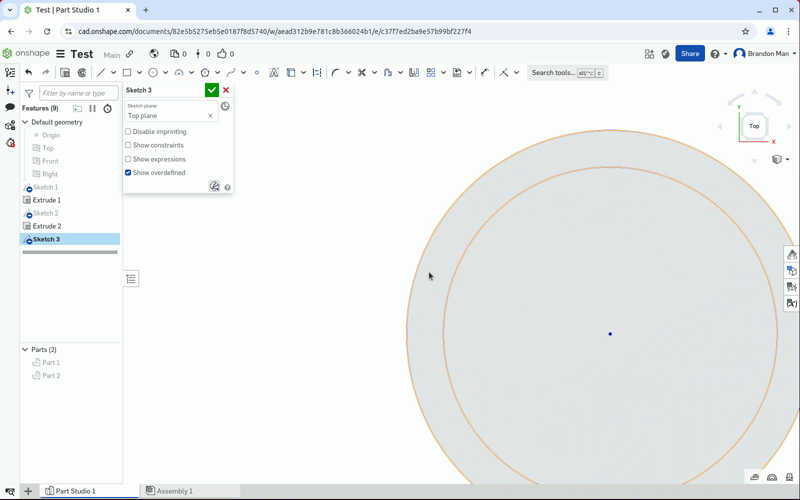
scroll(6)
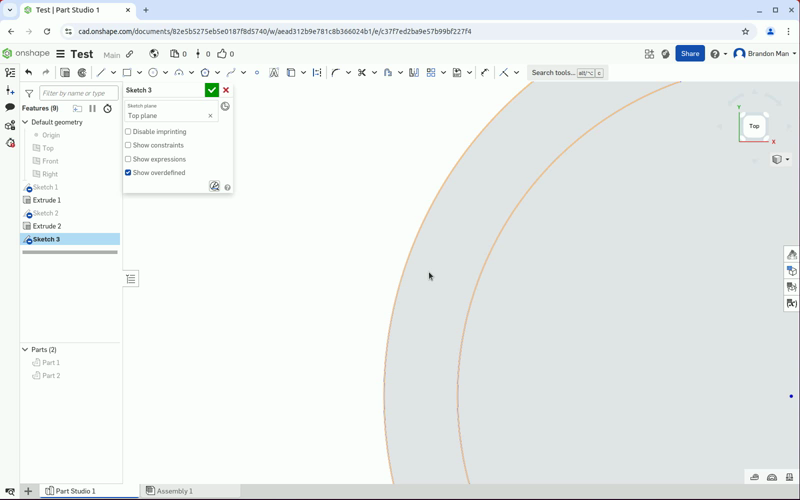
click(429, 271)
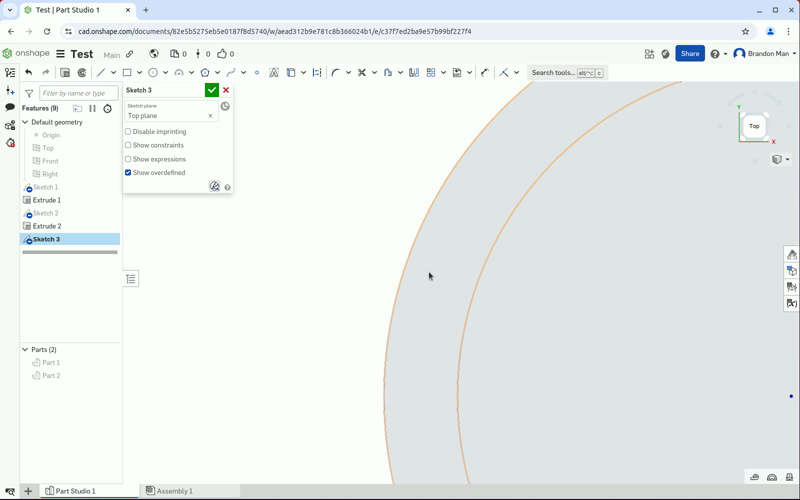
scroll(-6)
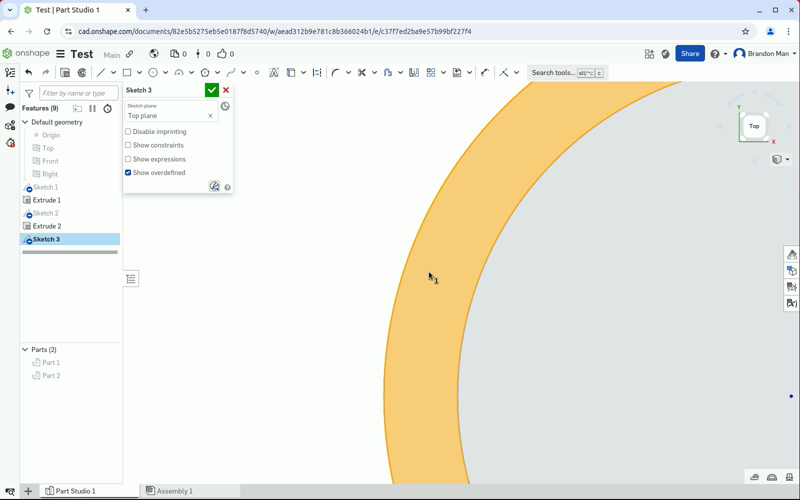
scroll(-6)
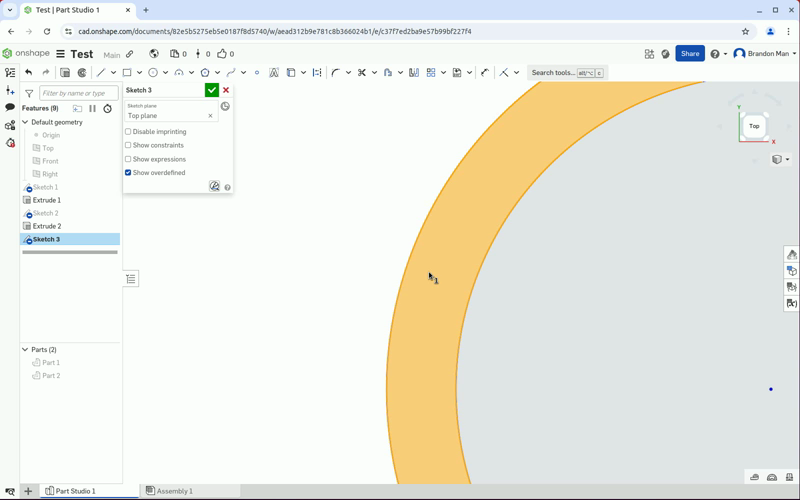
scroll(-6)
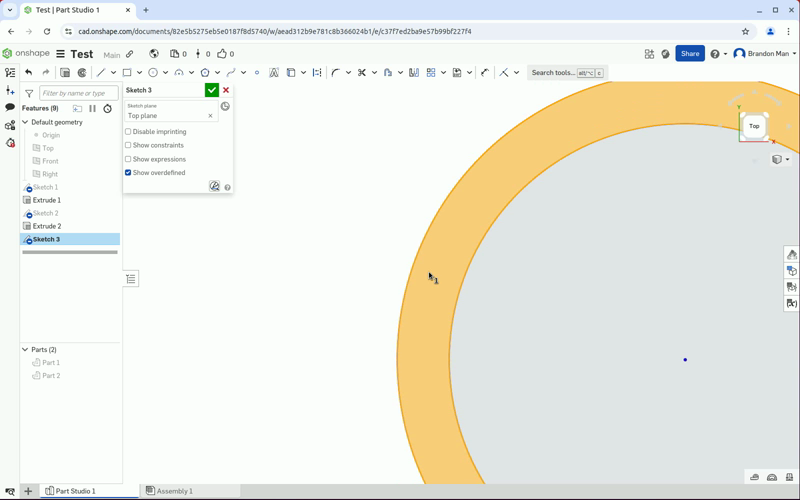
scroll(-6)
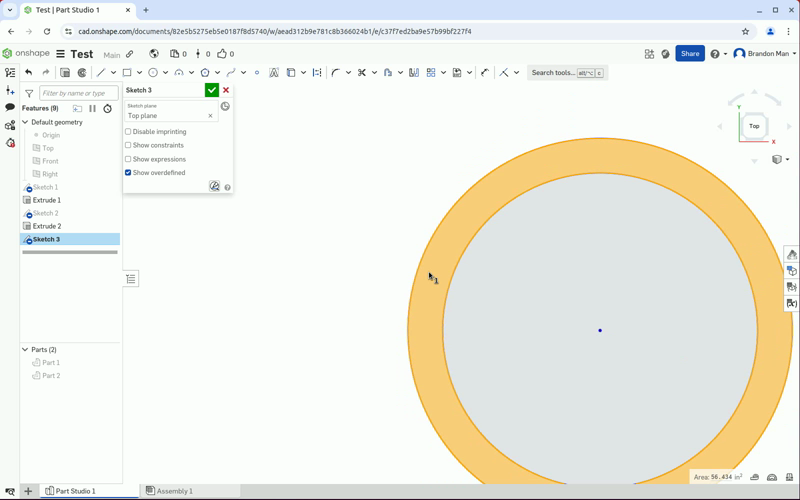
scroll(-6)
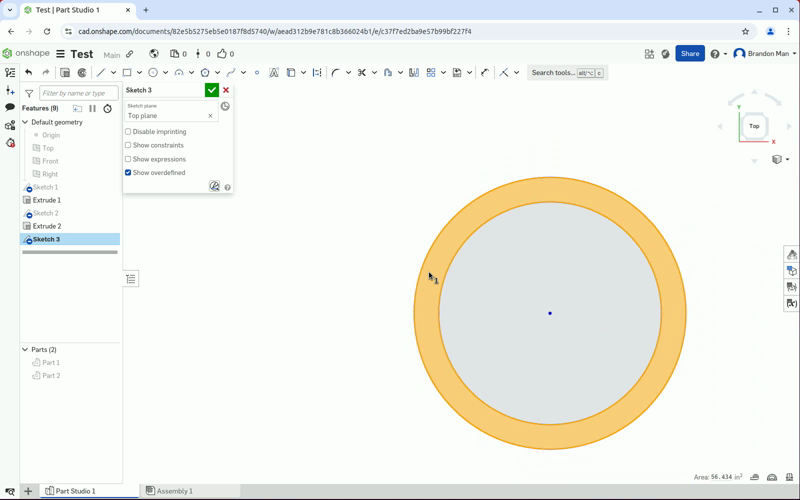
scroll(-6)
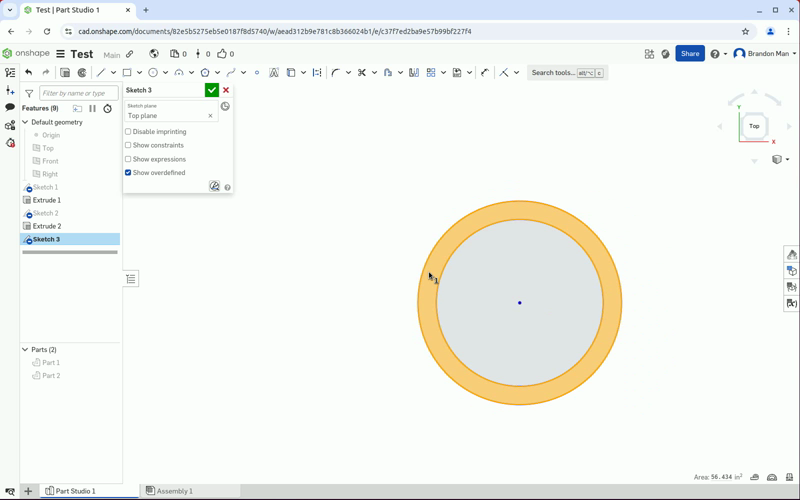
scroll(-6)
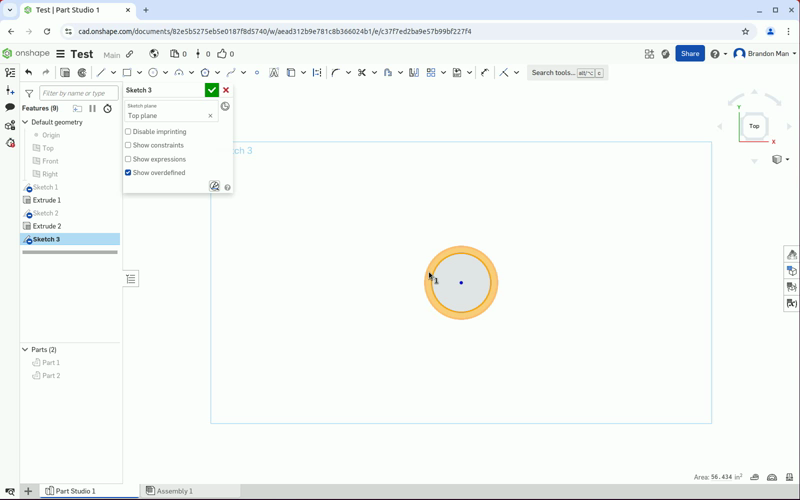
mouse_move(73, 352)
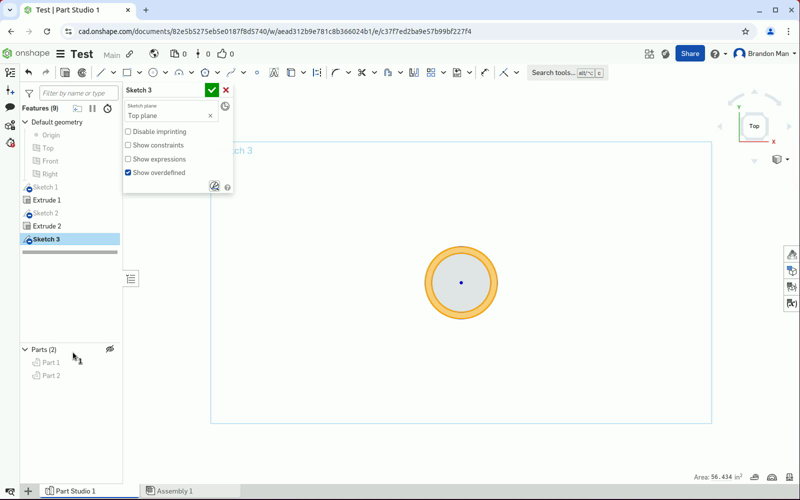
key(shift+y)
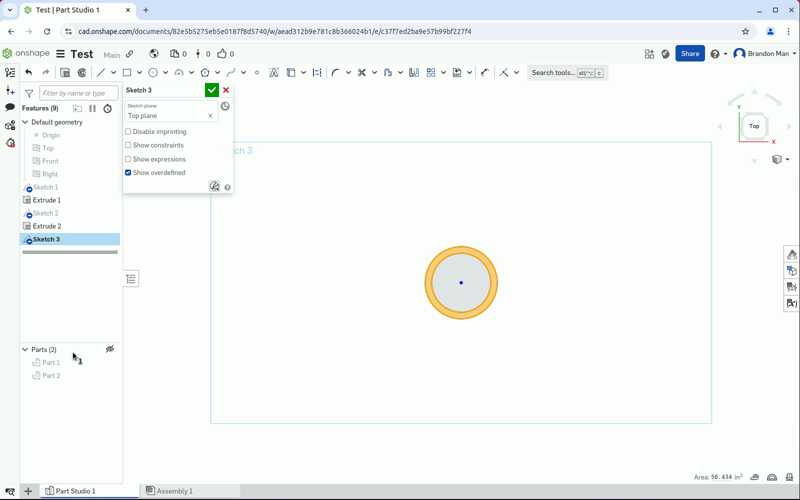
key(shift+e)
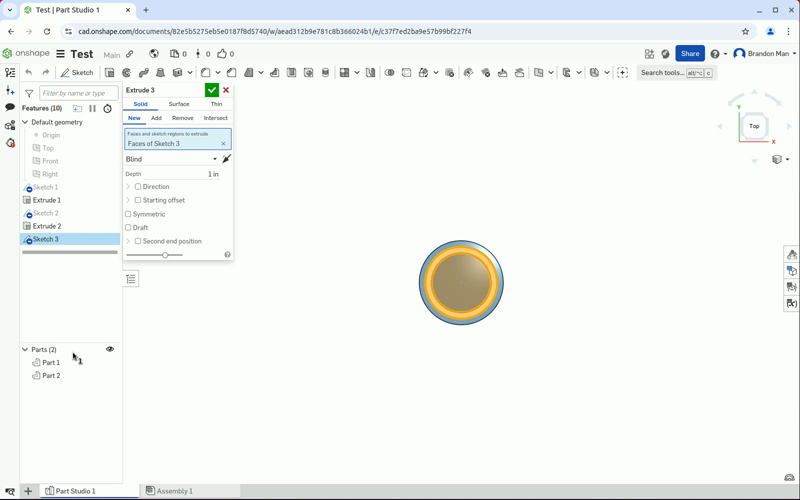
mouse_move(143, 106)
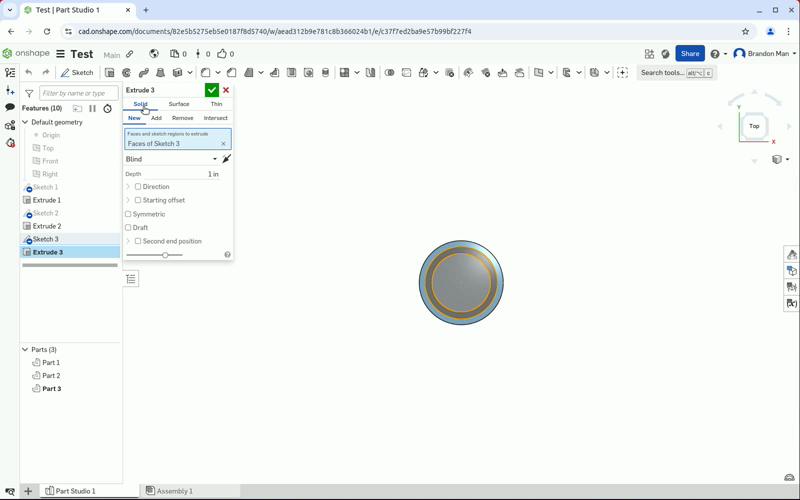
click(143, 106)
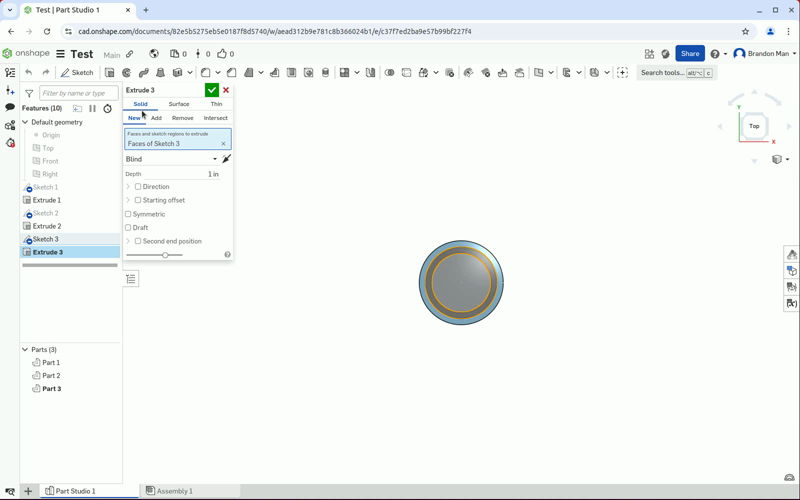
mouse_move(137, 120)
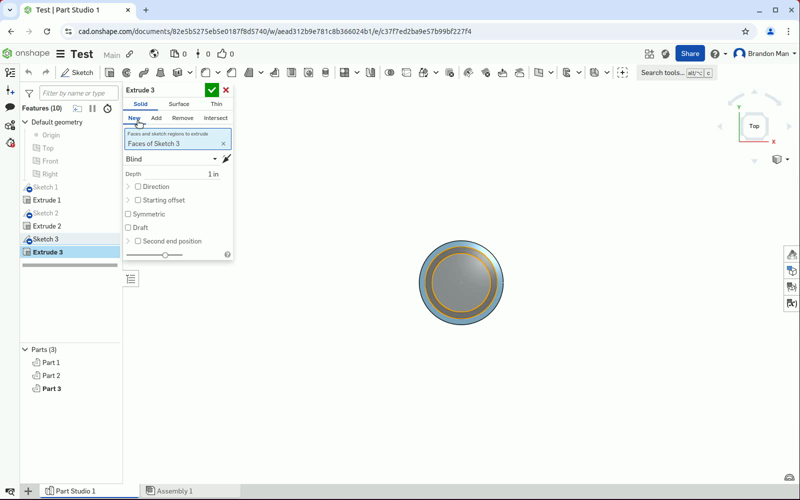
click(137, 120)
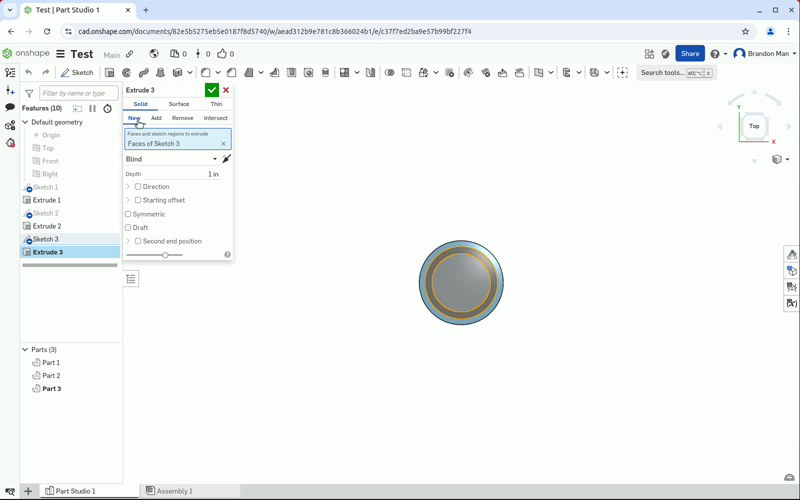
key(tab, 4)
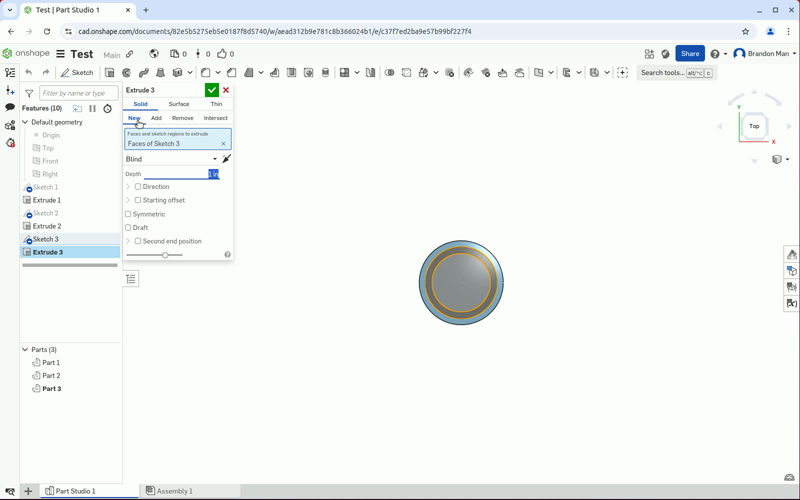
text(-14.924)
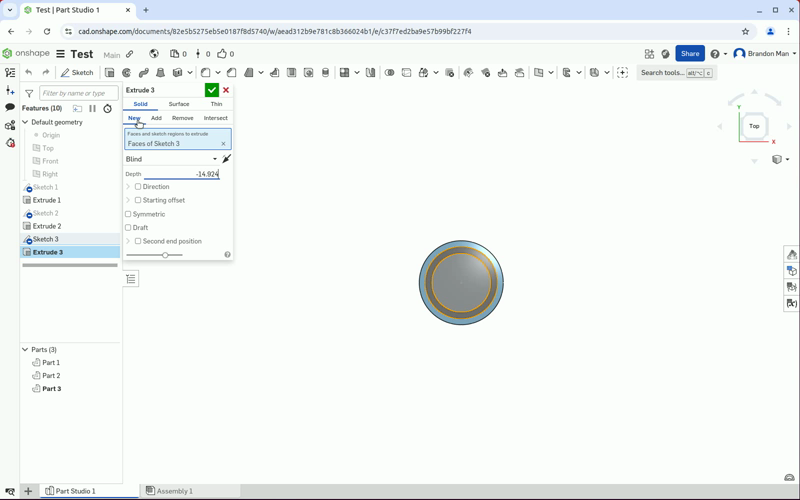
key(enter)
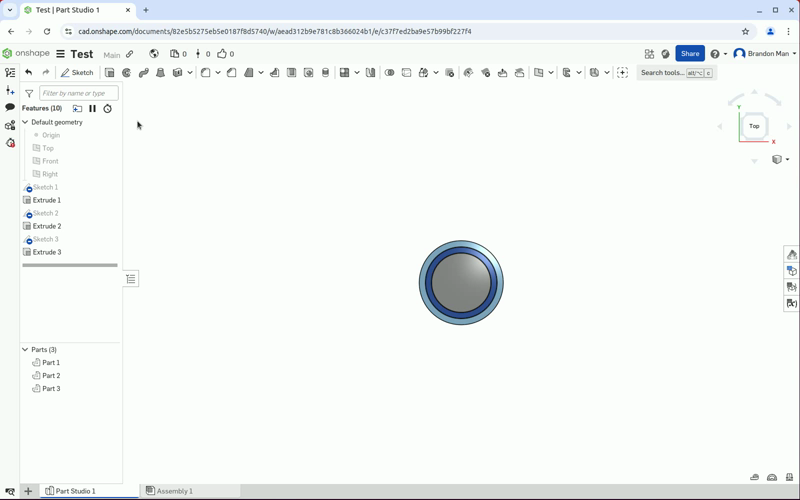
key(shift+h)
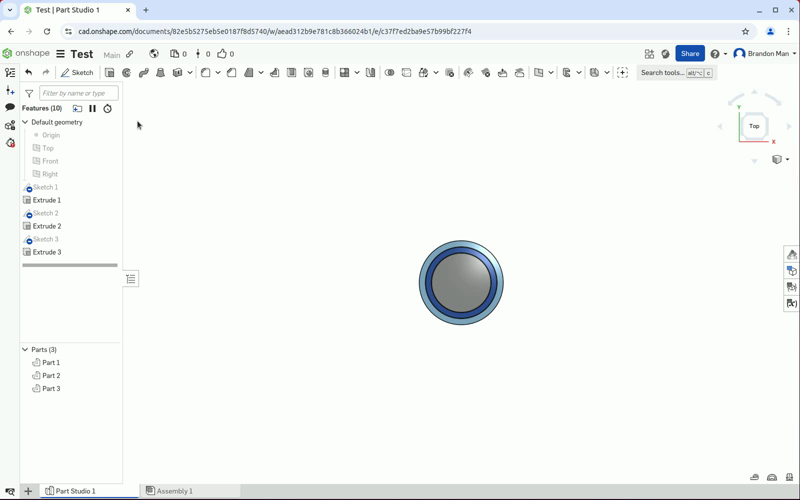
key(shift+h)
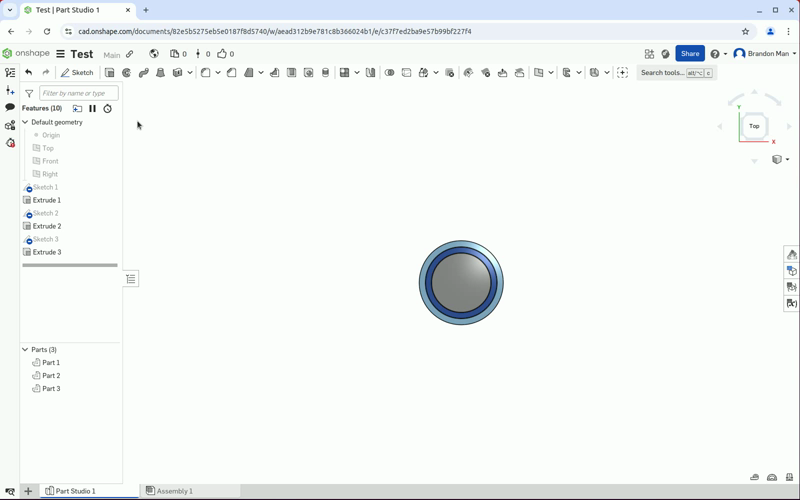
mouse_move(73, 189)
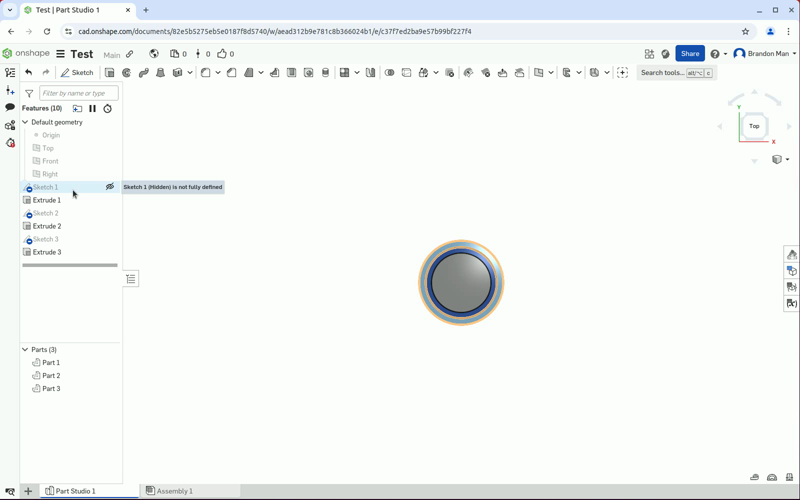
click(73, 189)
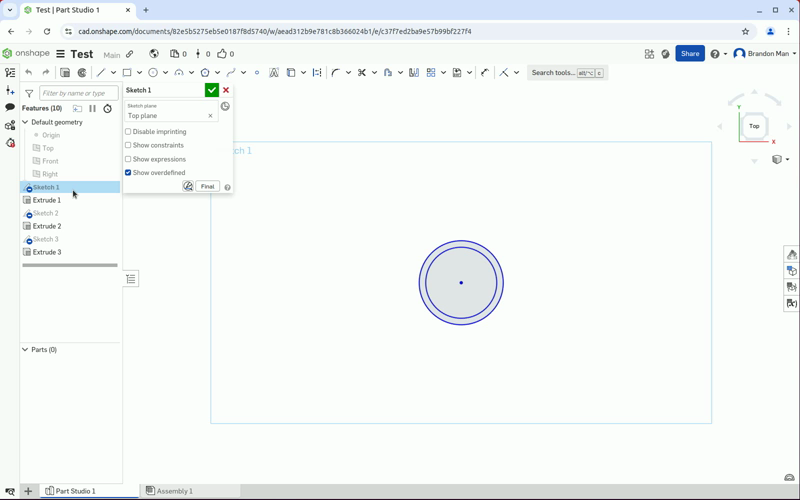
mouse_move(229, 92)
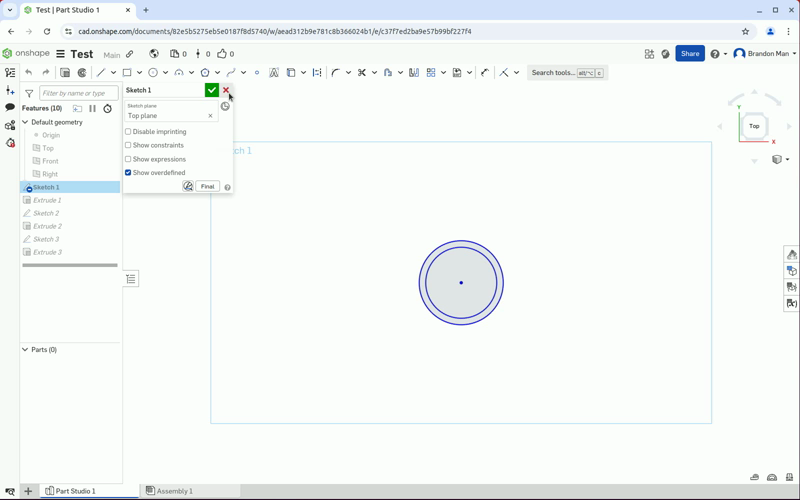
click(229, 92)
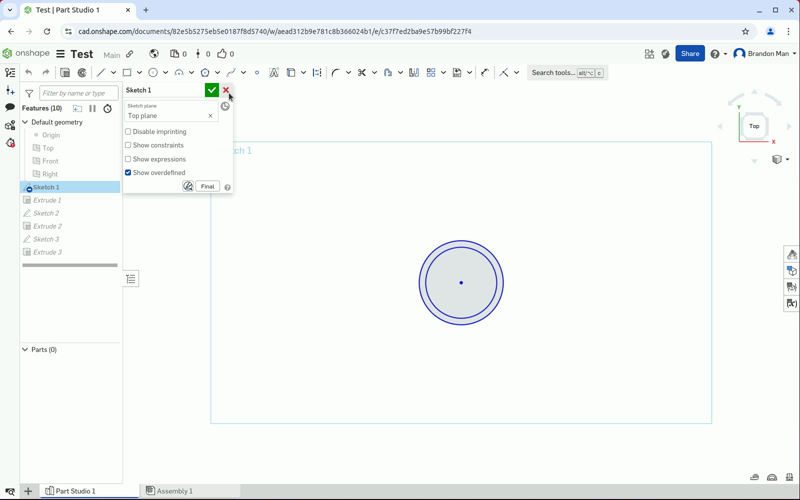
key(shift+s)
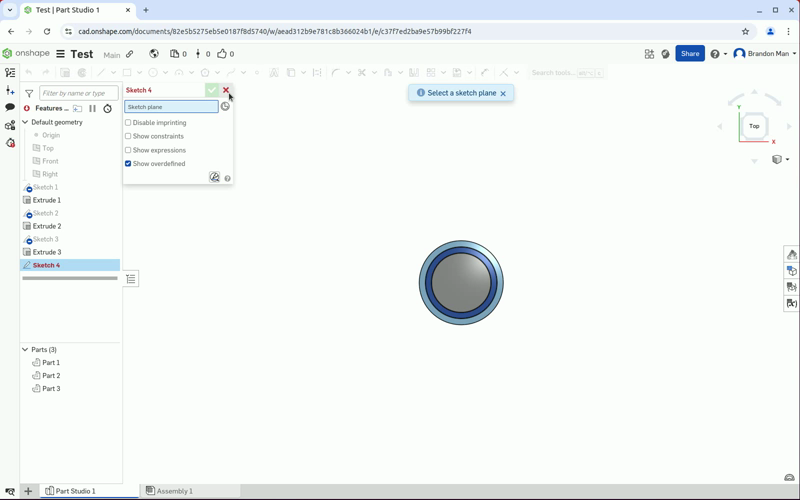
mouse_move(73, 150)
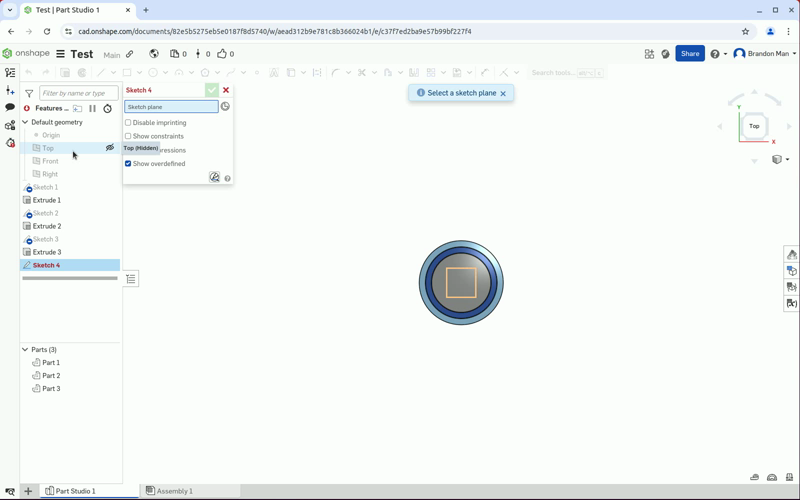
click(73, 150)
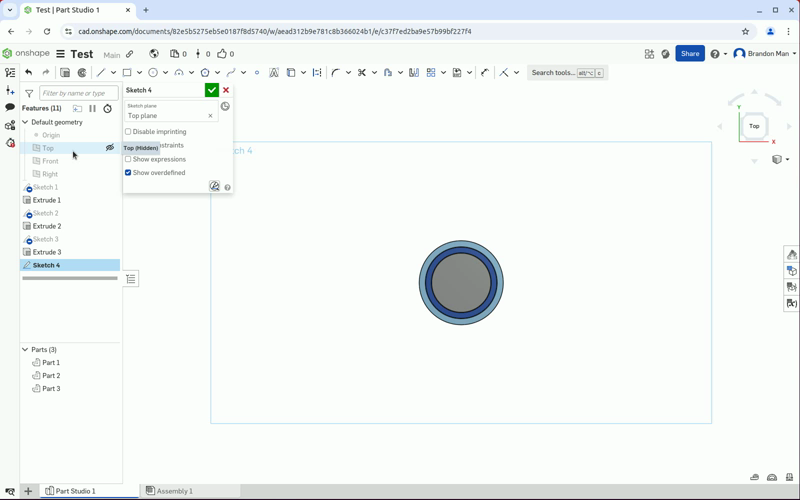
mouse_move(73, 352)
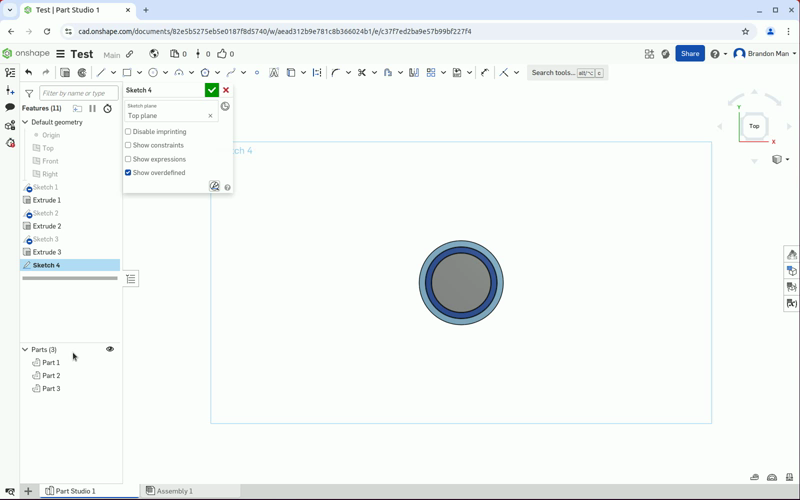
key(y)
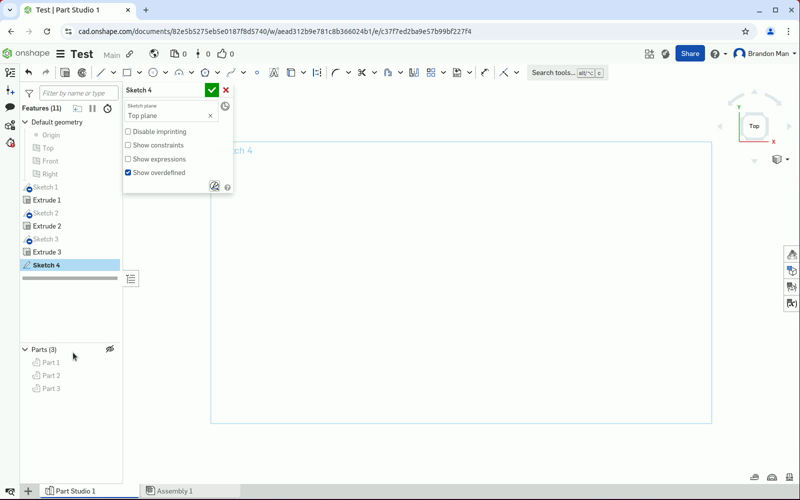
key(c)
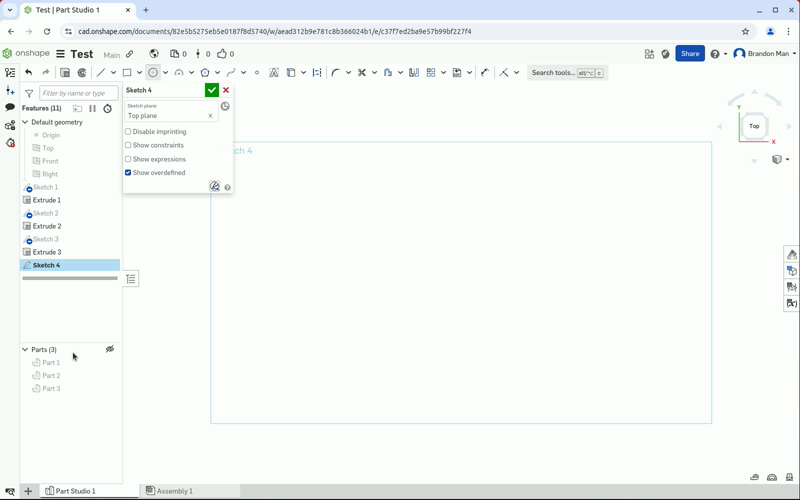
key_down(shift)
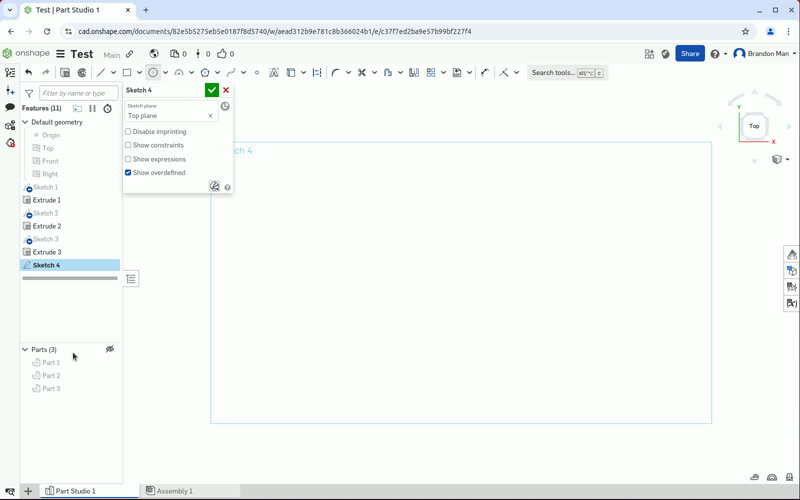
mouse_move(460, 282)
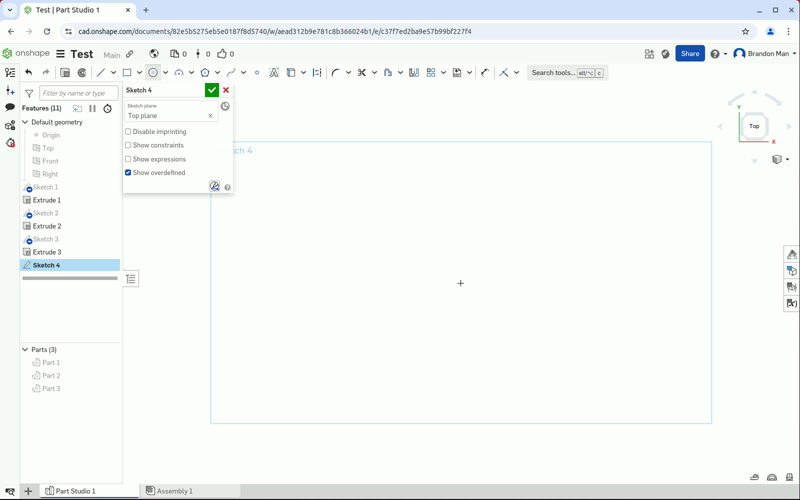
click(460, 282)
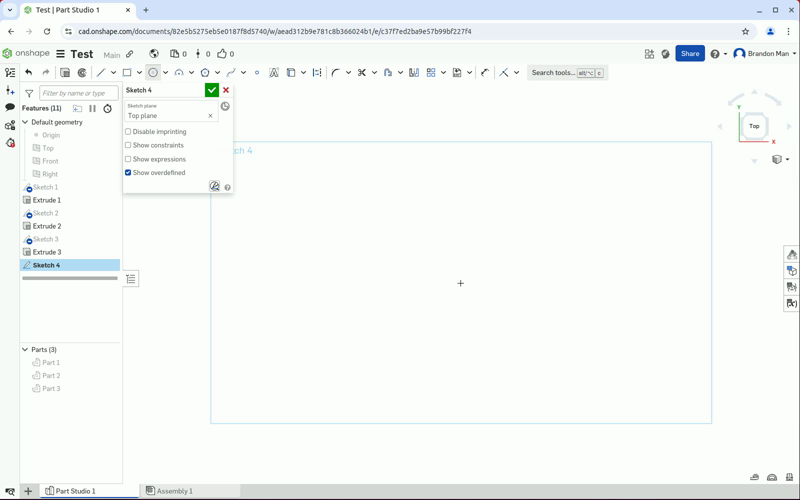
key_up(shift)
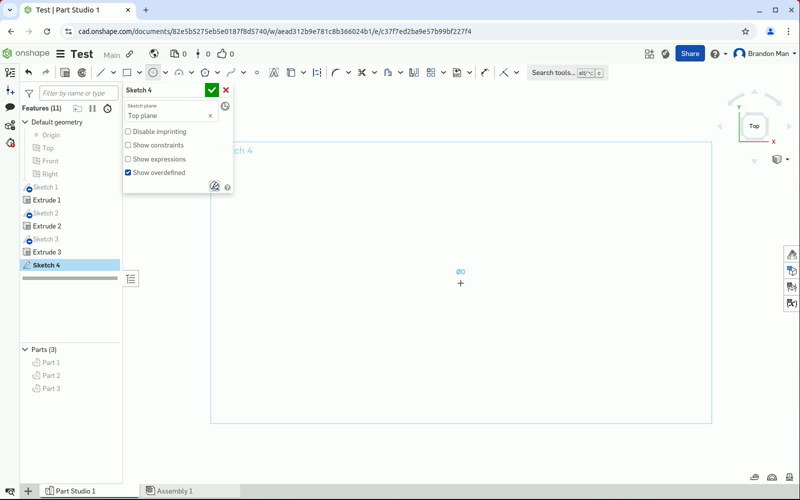
mouse_move(511, 282)
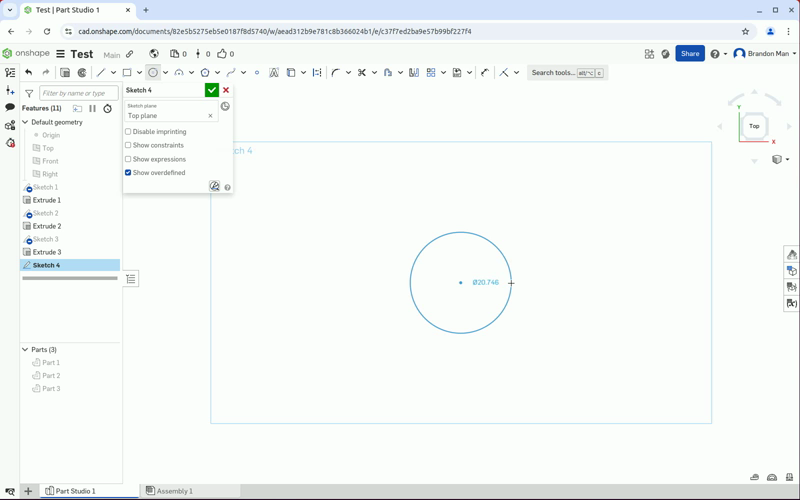
click(511, 282)
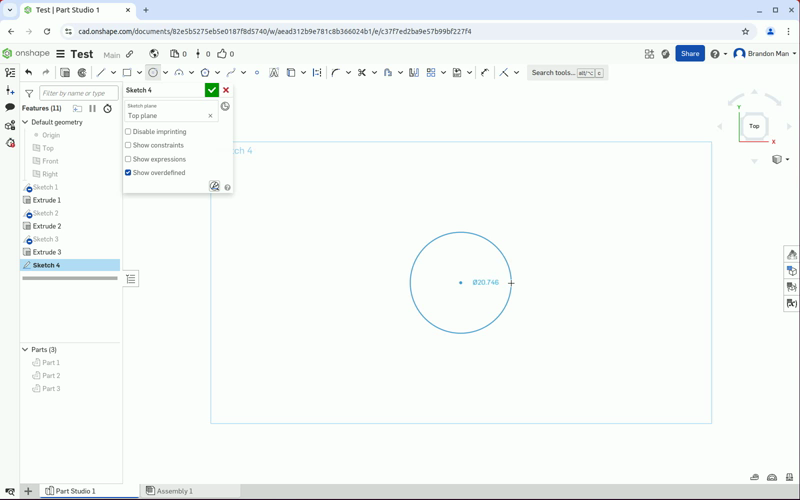
key(esc)
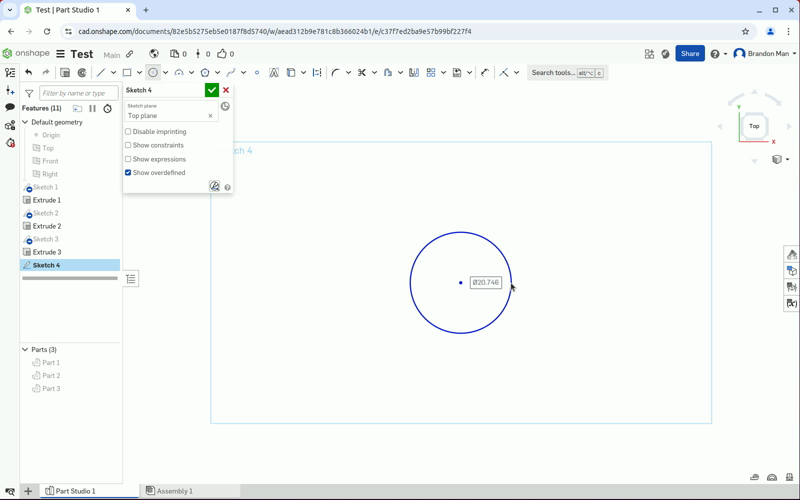
key(c)
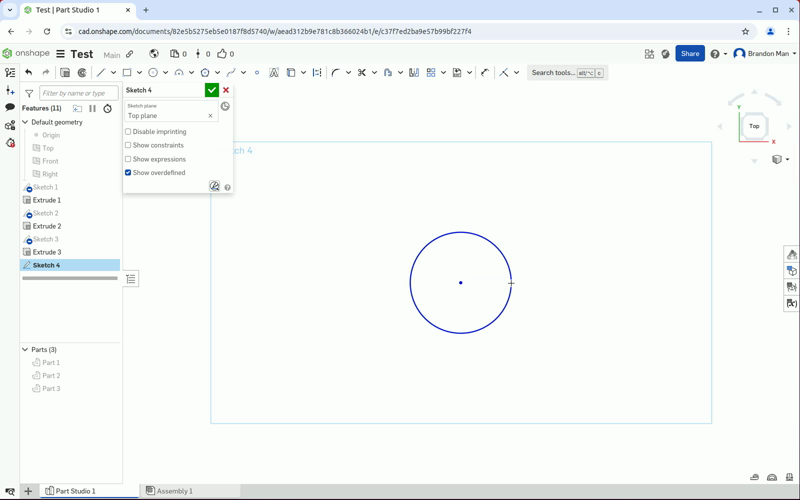
key_down(shift)
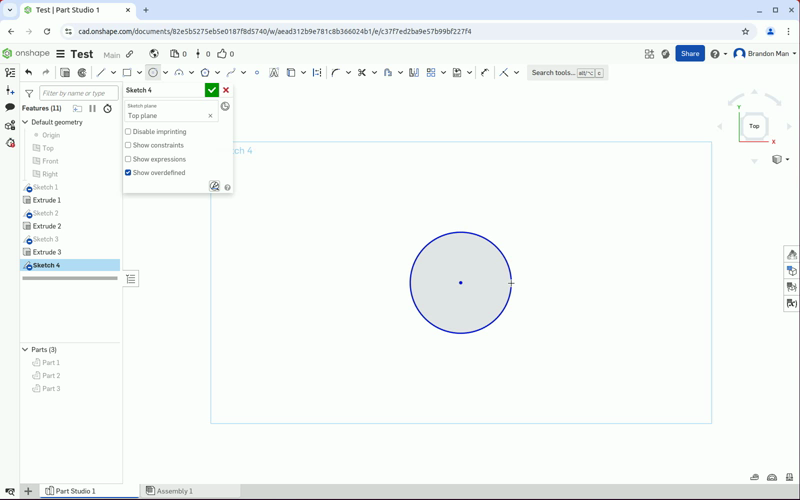
mouse_move(460, 282)
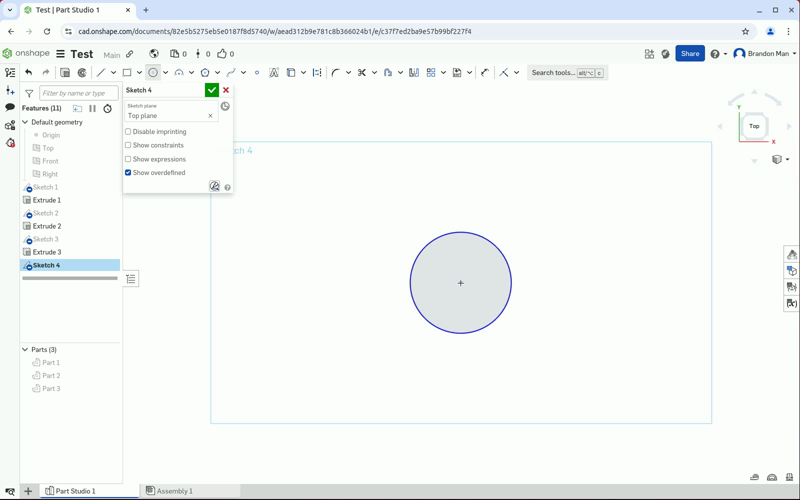
click(460, 282)
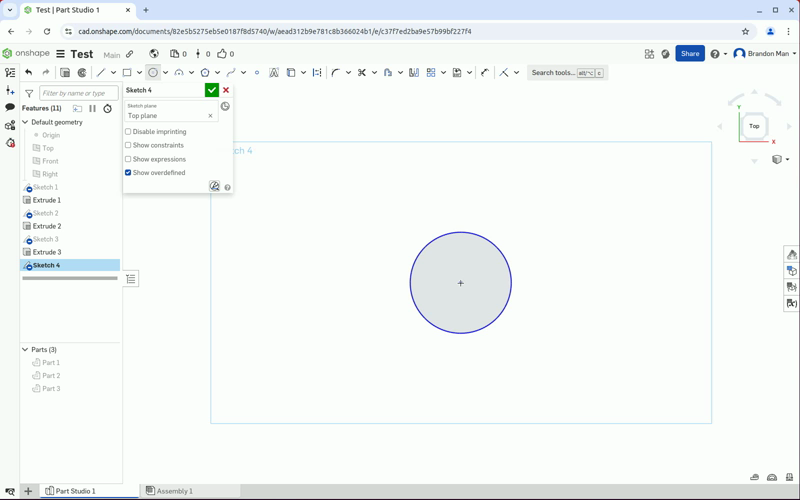
key_up(shift)
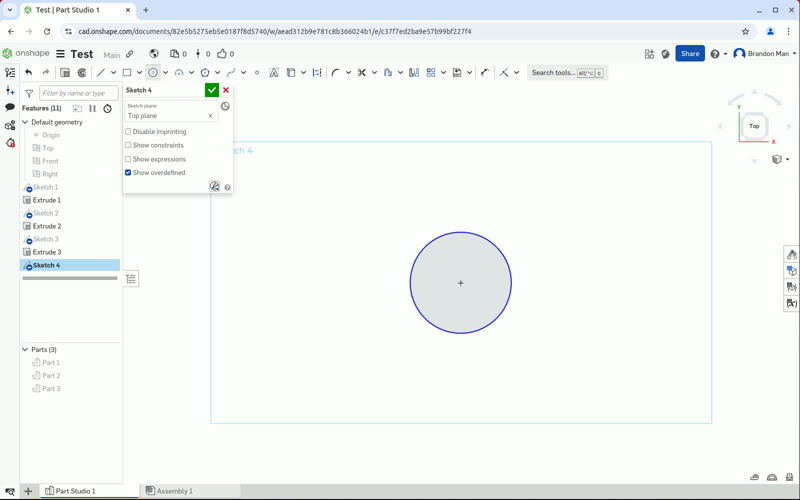
mouse_move(501, 282)
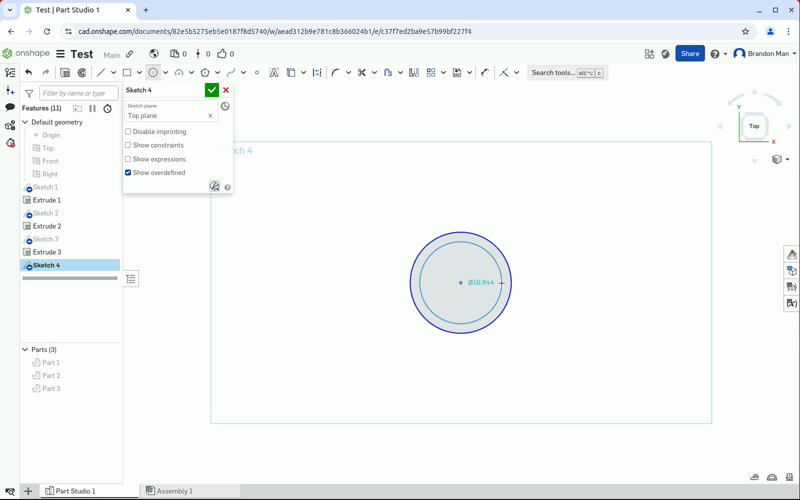
click(501, 282)
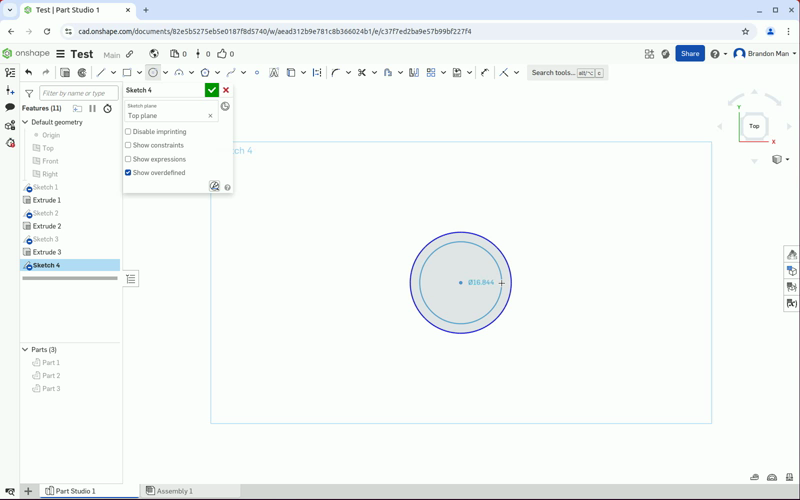
key(esc)
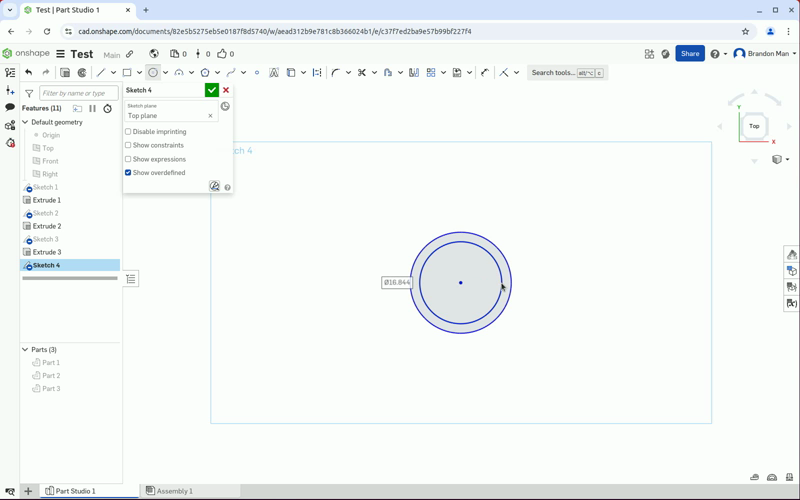
mouse_move(430, 249)
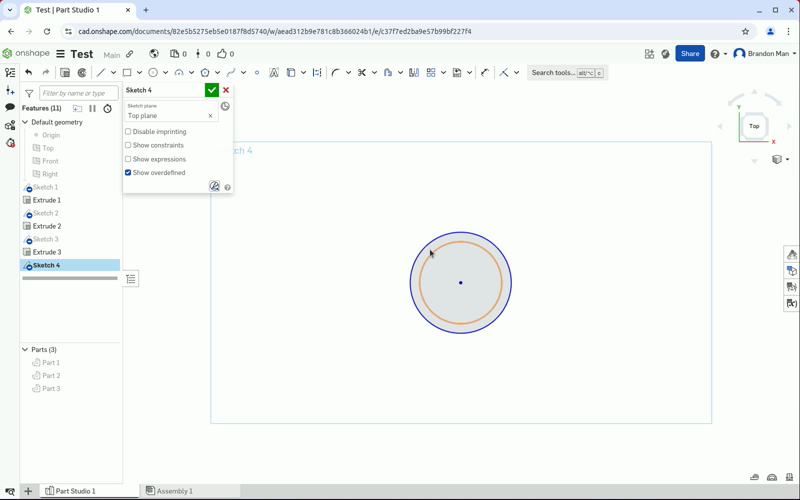
click(430, 249)
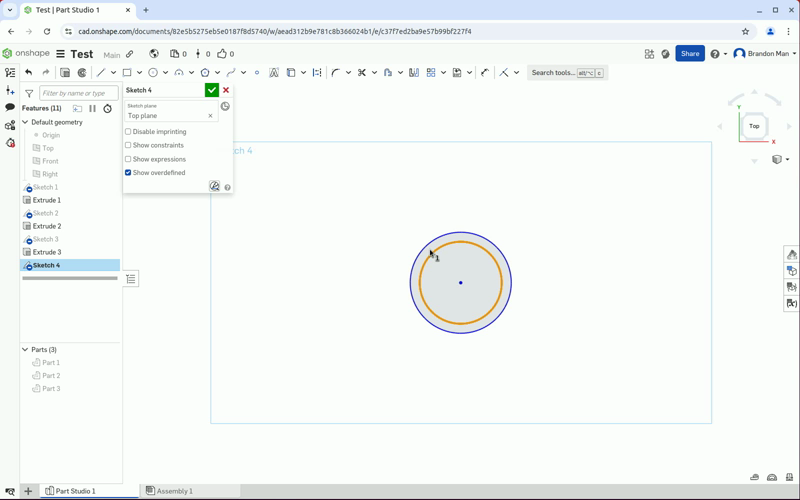
mouse_move(73, 352)
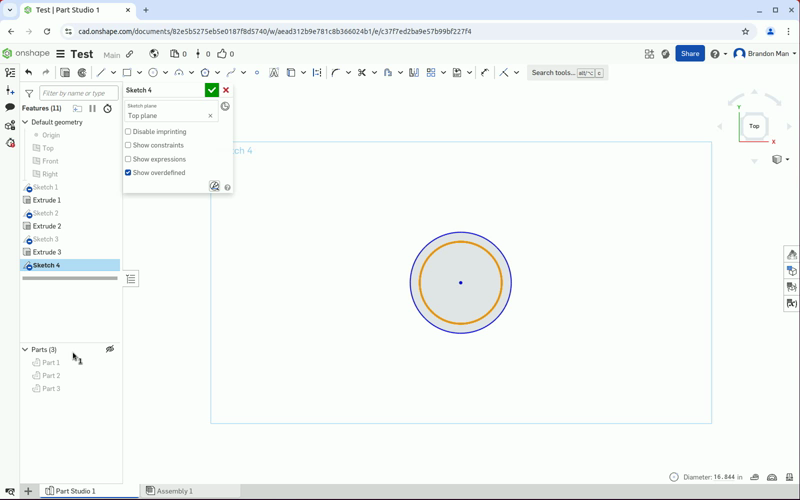
key(shift+y)
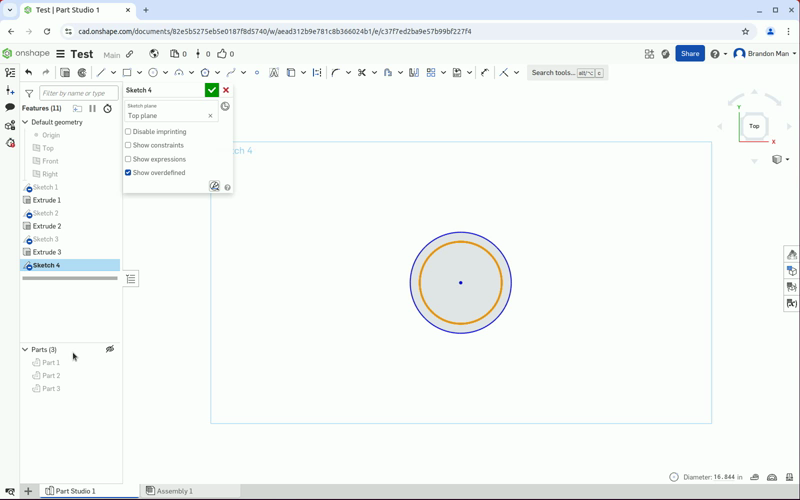
key(shift+e)
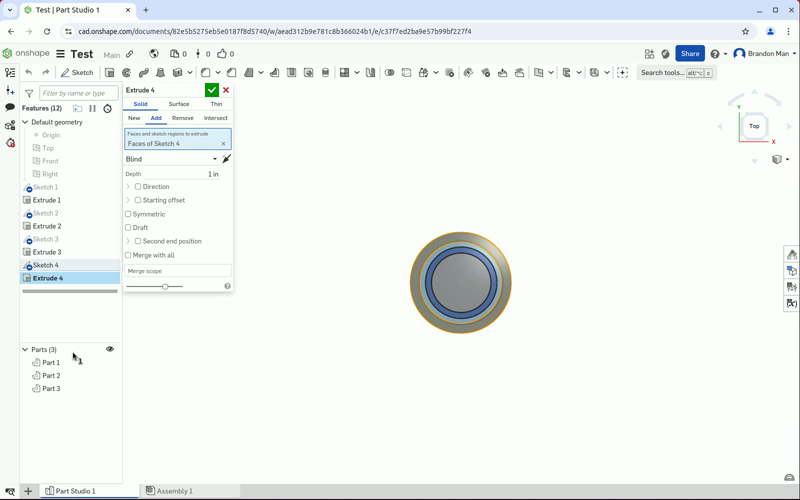
mouse_move(143, 106)
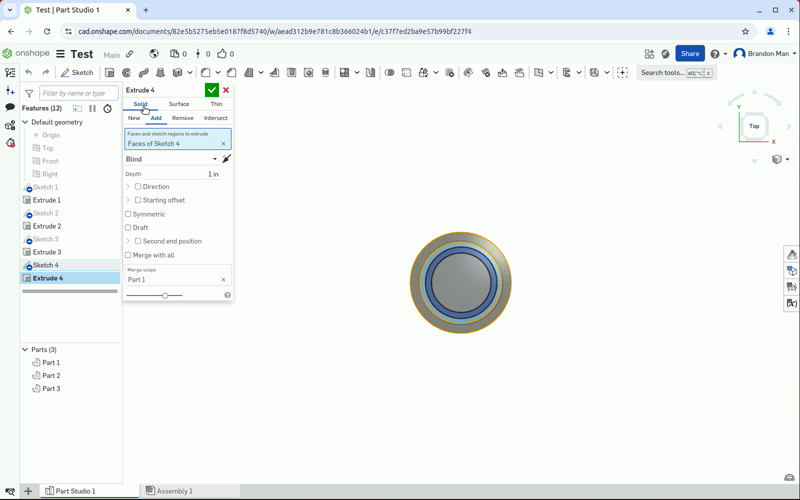
click(143, 106)
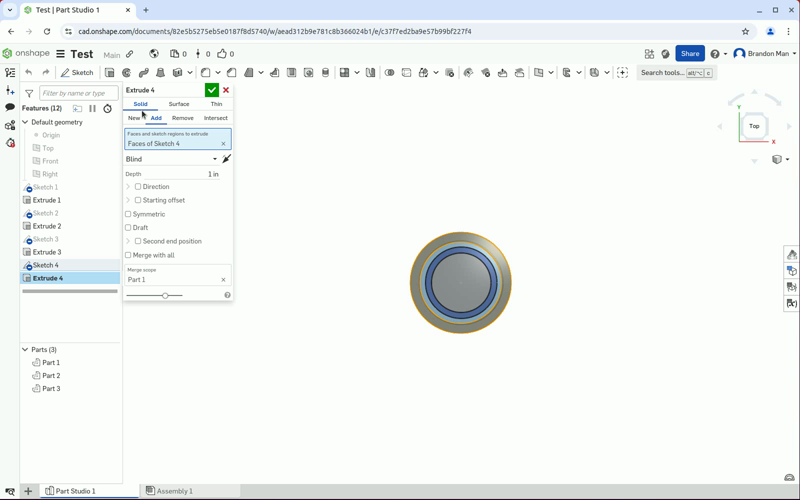
mouse_move(137, 120)
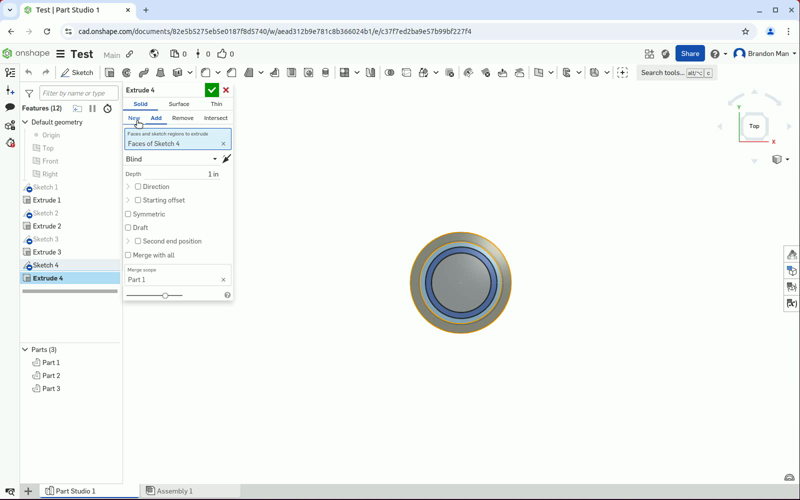
click(137, 120)
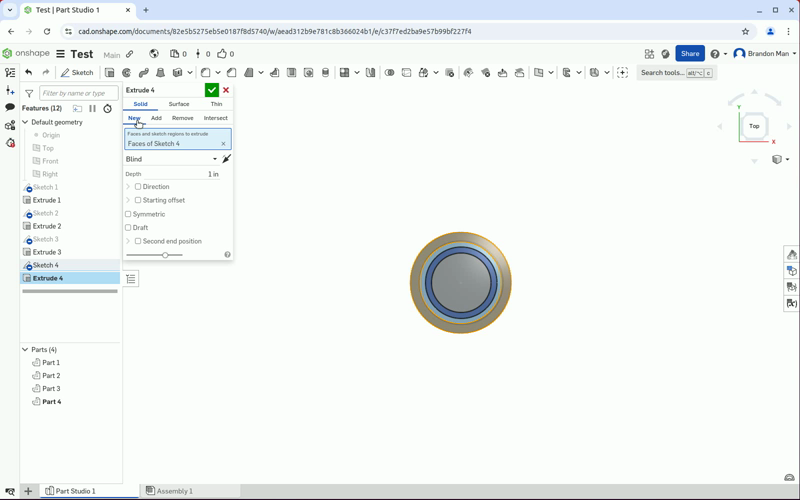
key(tab, 4)
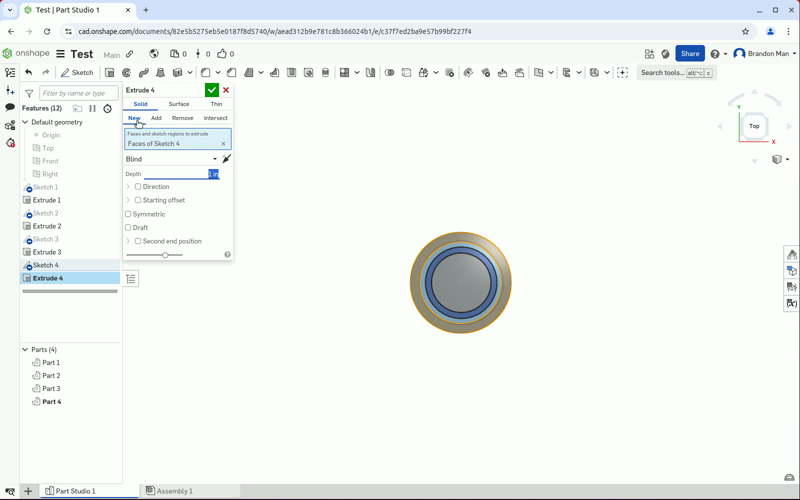
text(-7.462)
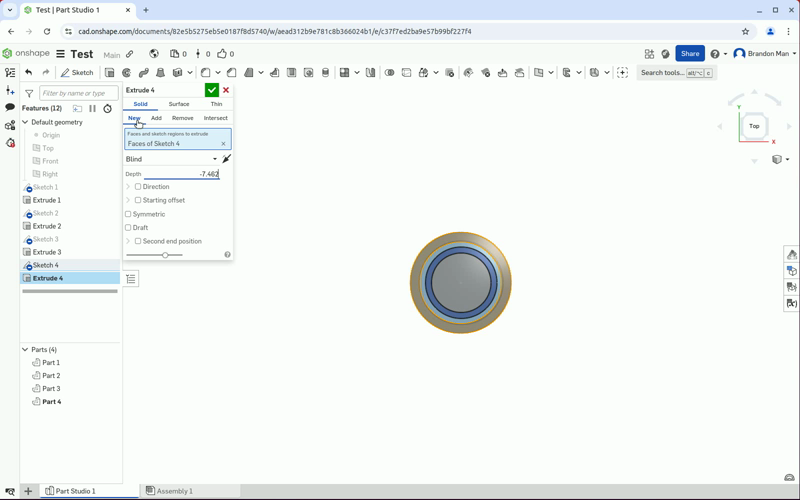
key(tab, 3)
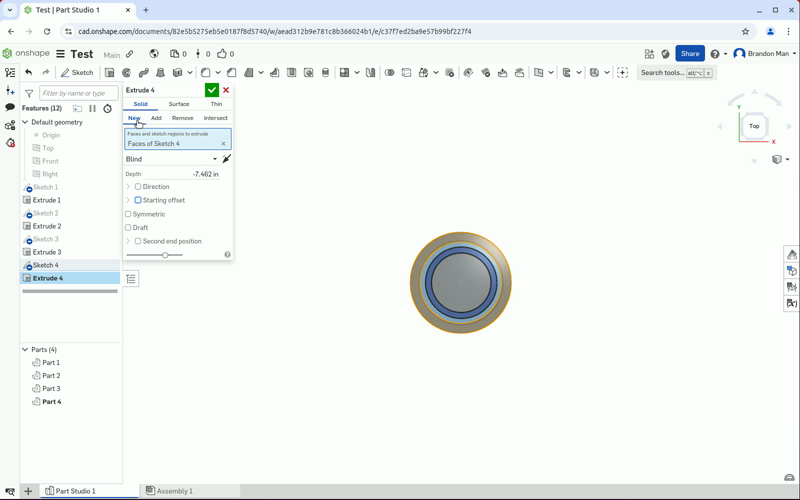
key(tab, 2)
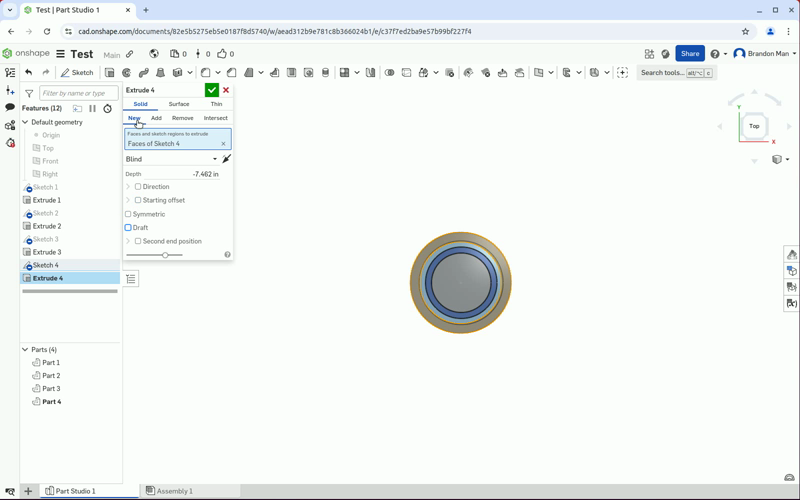
key(space)
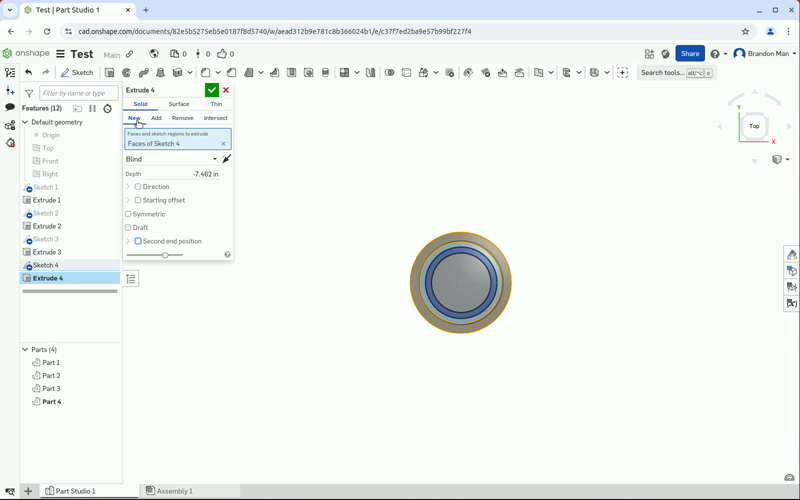
key(tab, 3)
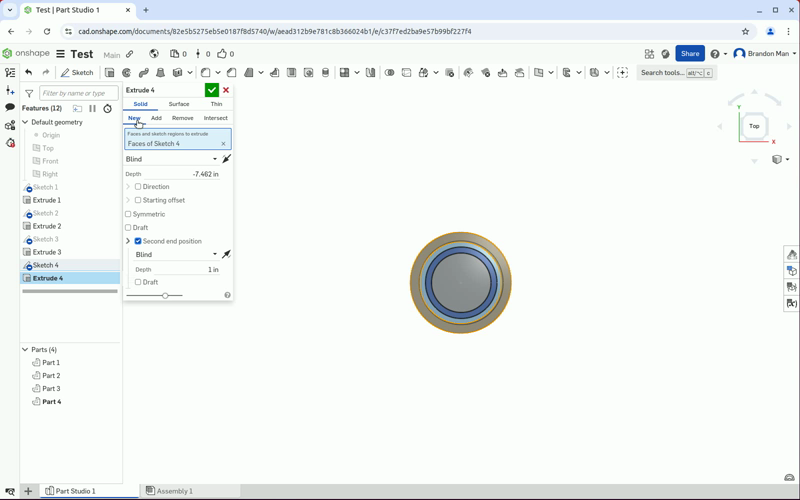
text(-0.241)
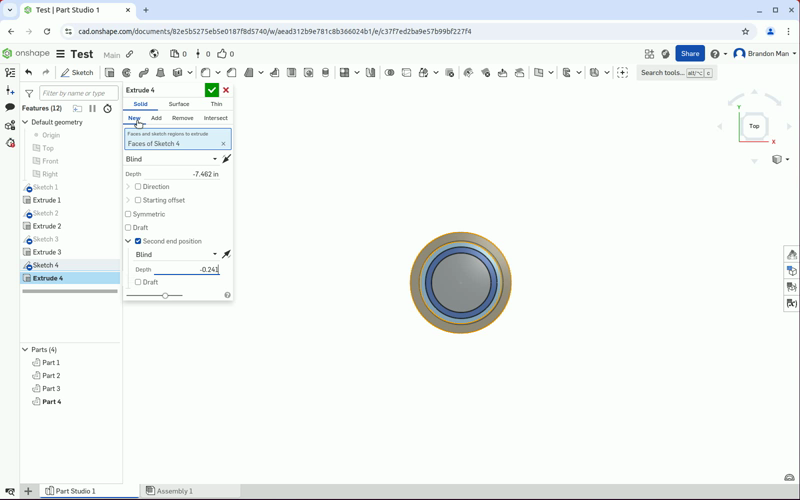
key(enter)
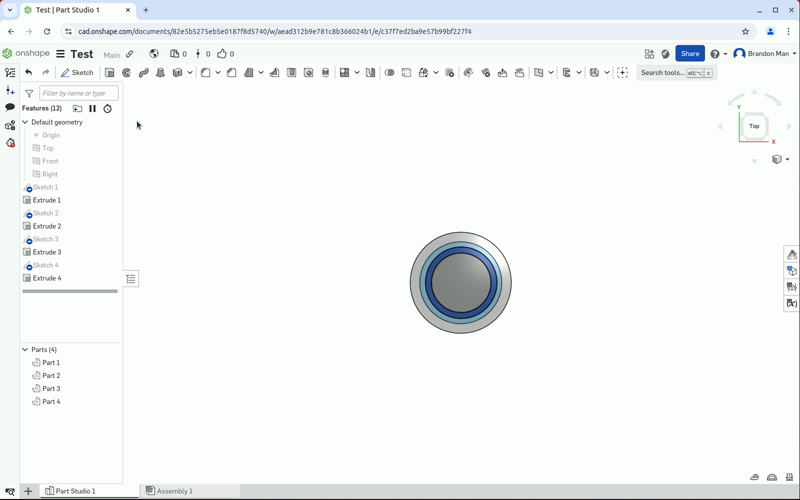
key(shift+h)
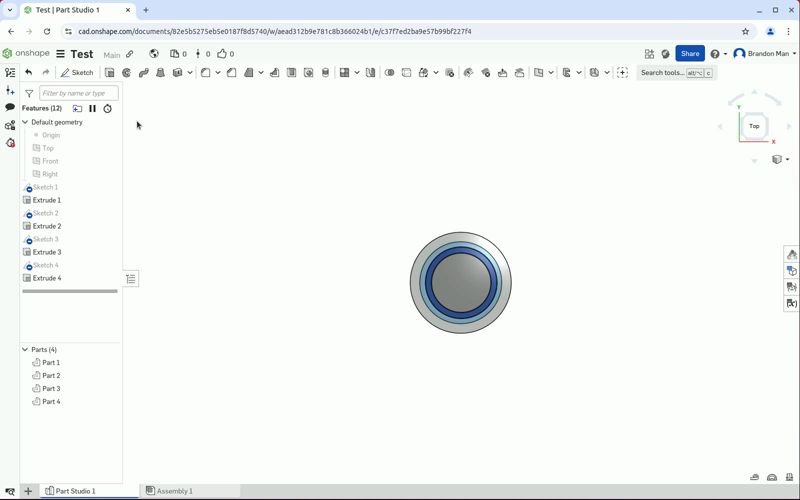
key(shift+h)
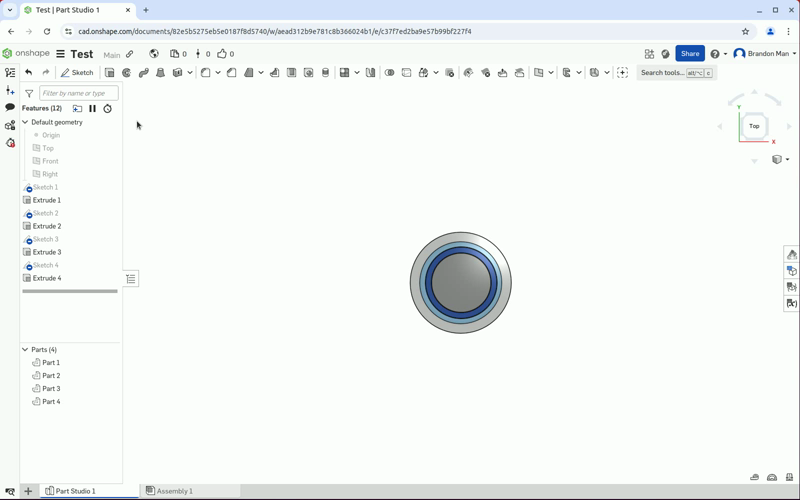
mouse_move(73, 189)
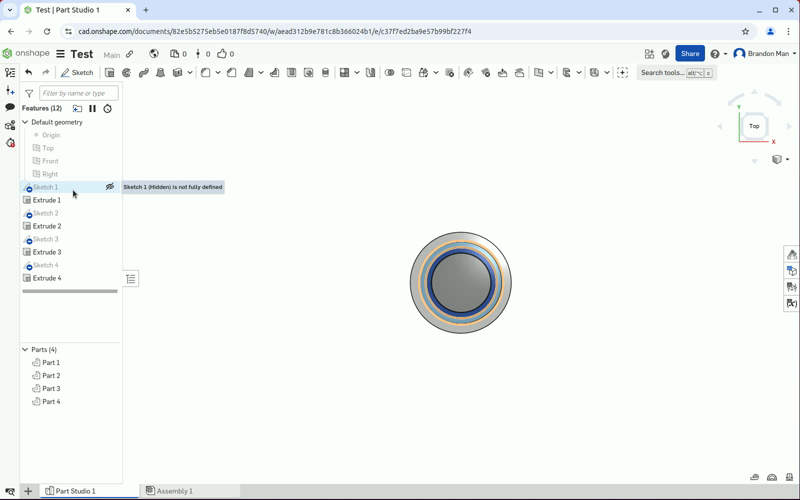
click(73, 189)
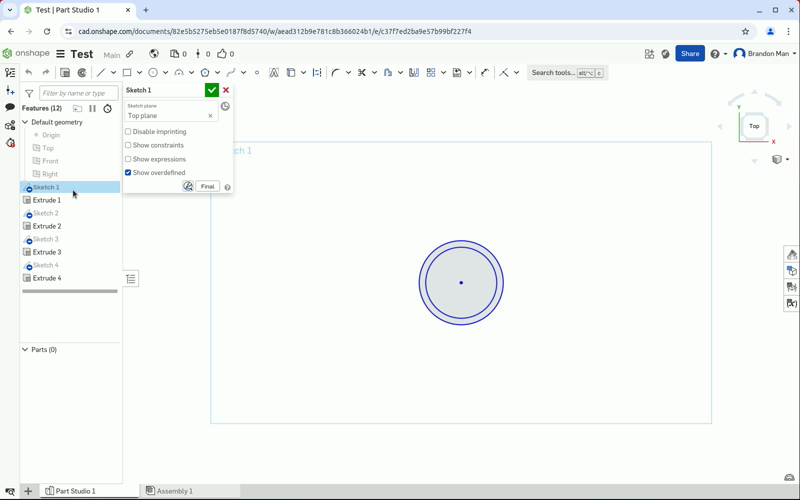
mouse_move(229, 92)
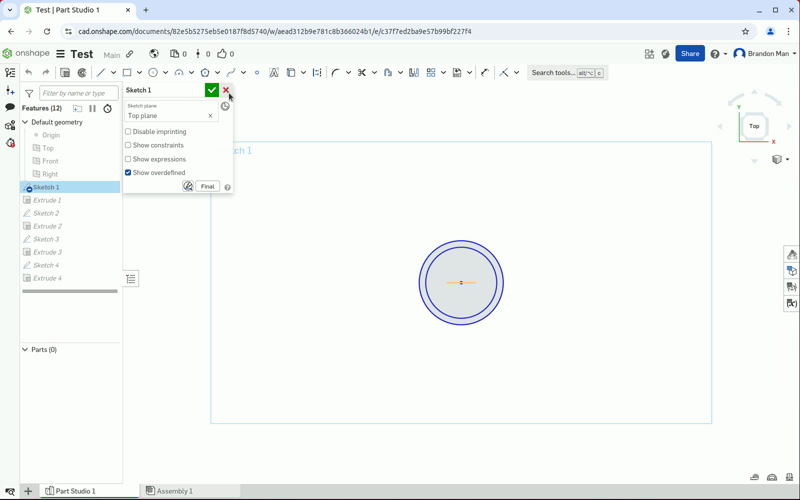
click(229, 92)
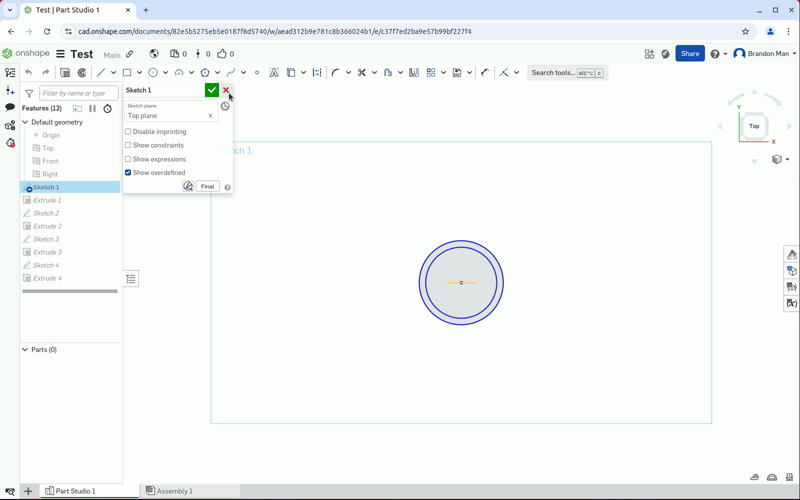
key(shift+s)
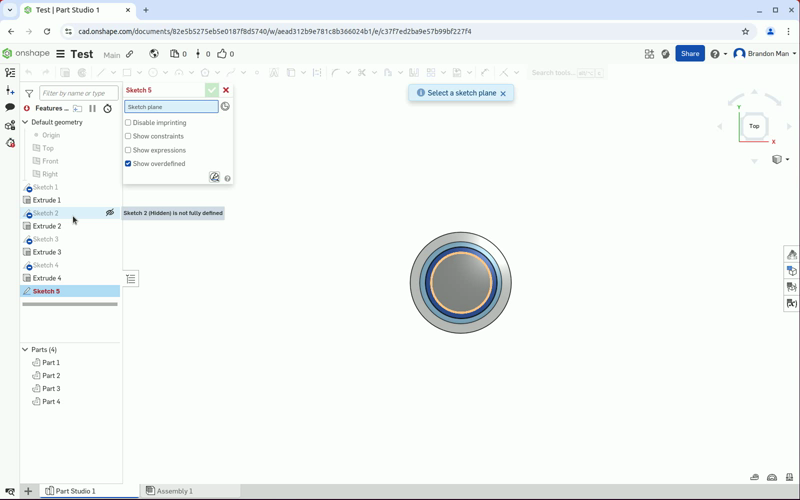
scroll(3)
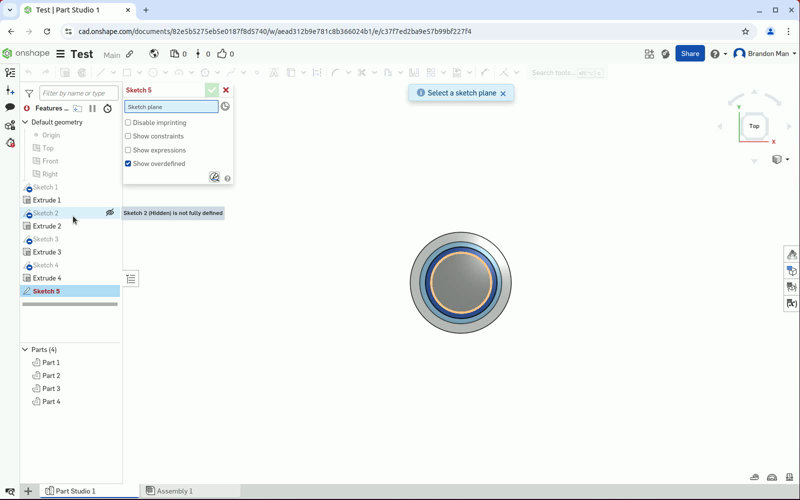
mouse_move(73, 150)
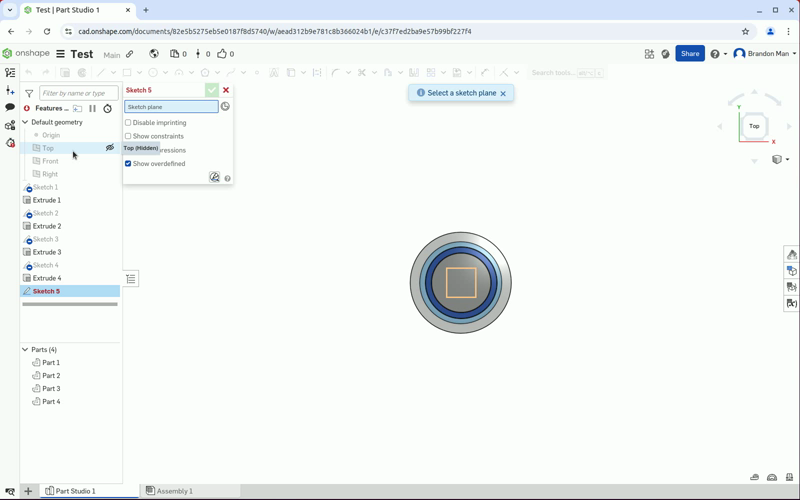
click(73, 150)
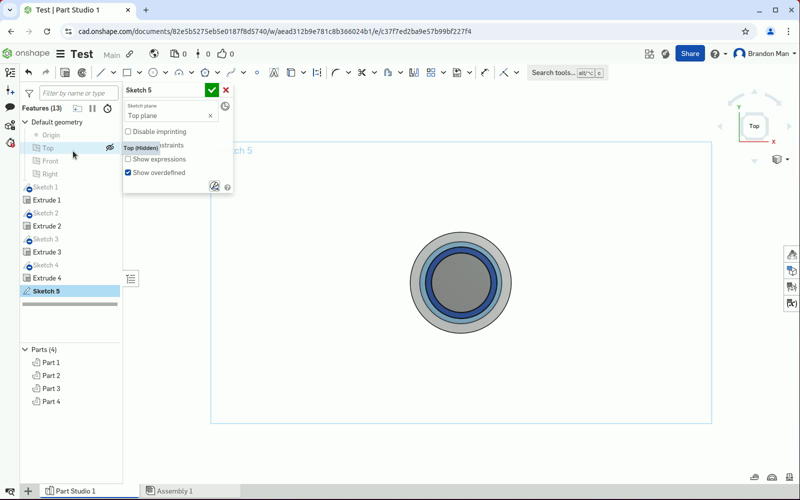
mouse_move(73, 352)
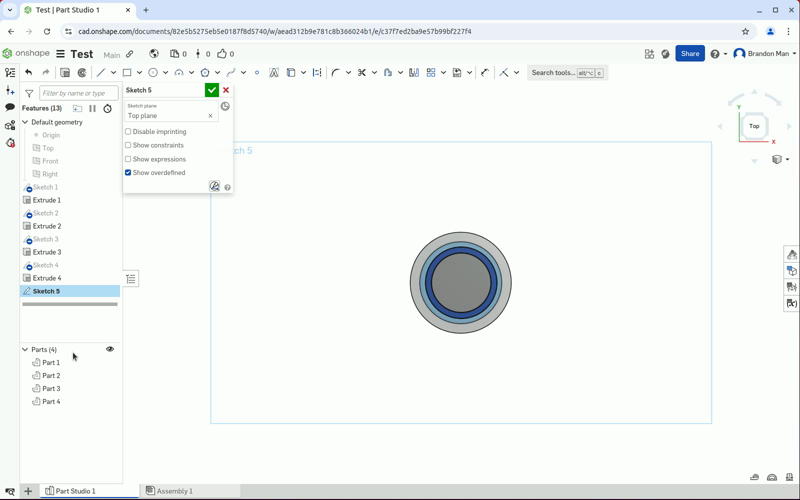
key(y)
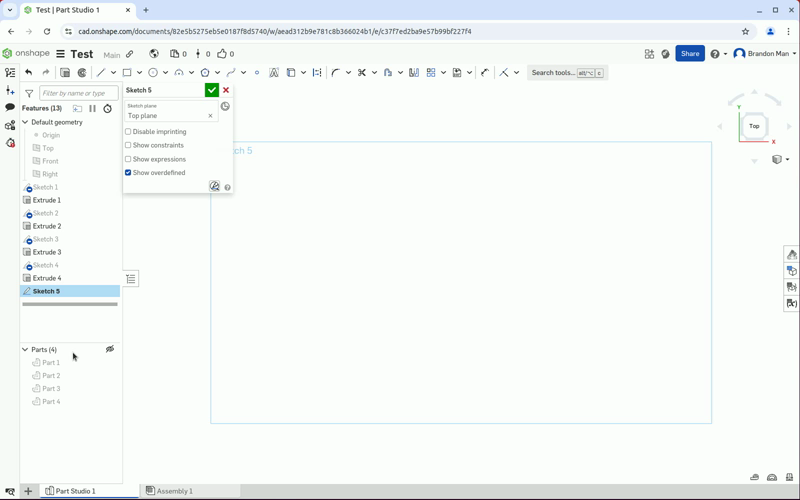
key(c)
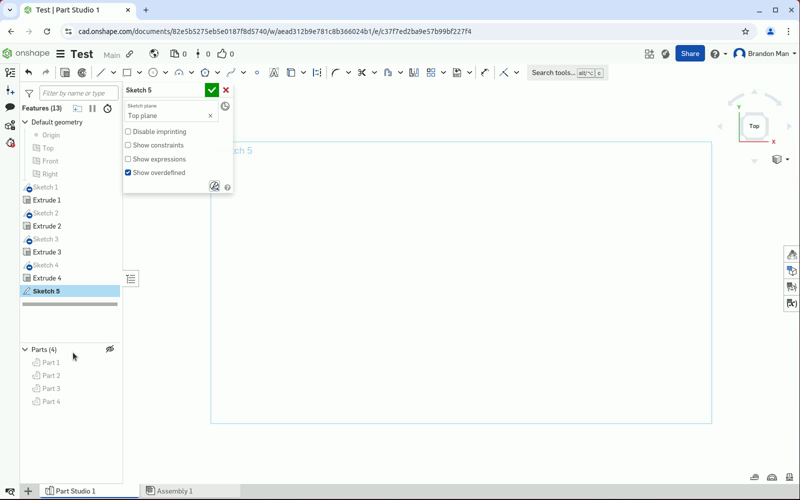
key_down(shift)
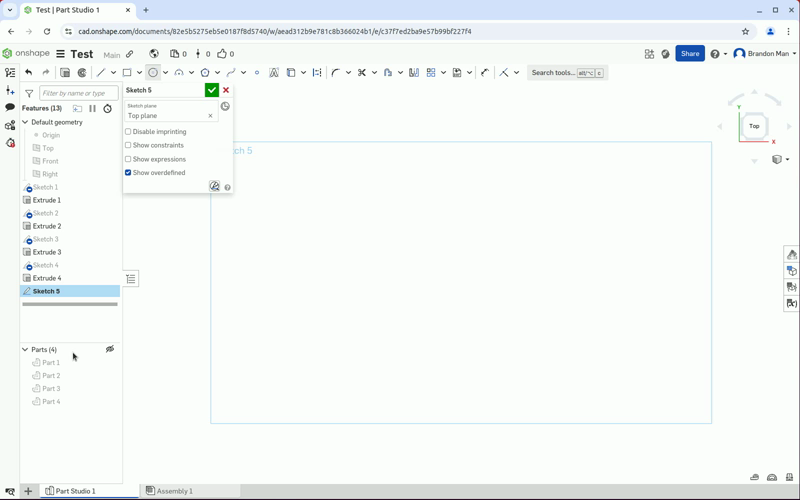
mouse_move(461, 282)
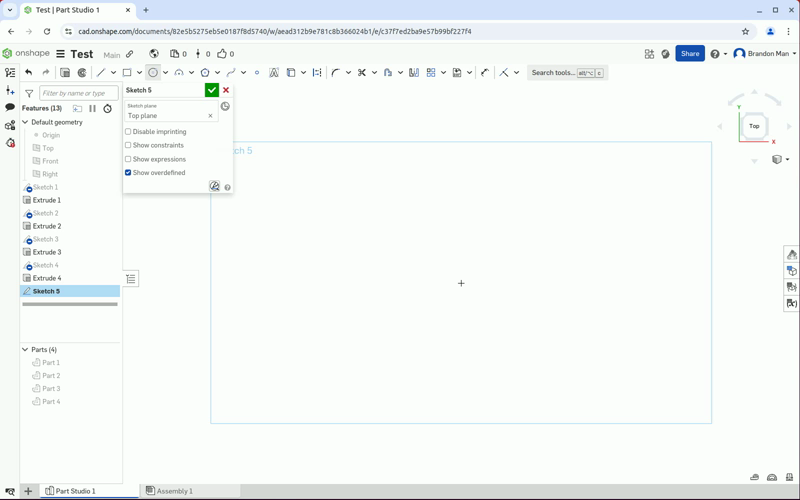
click(461, 282)
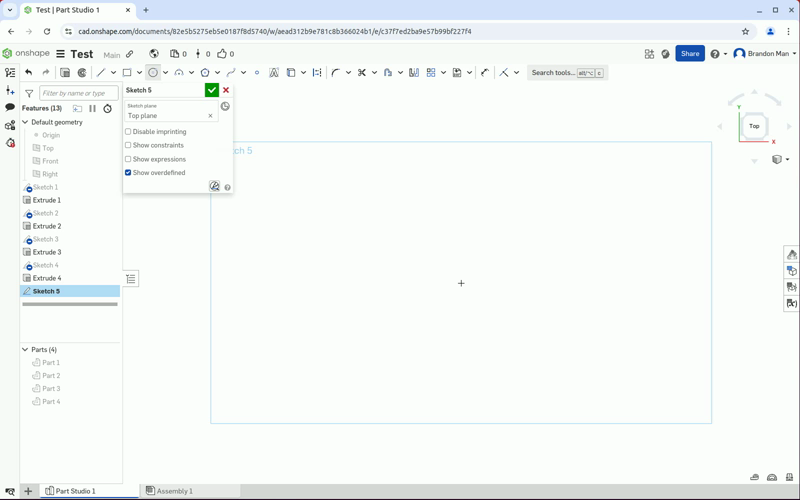
key_up(shift)
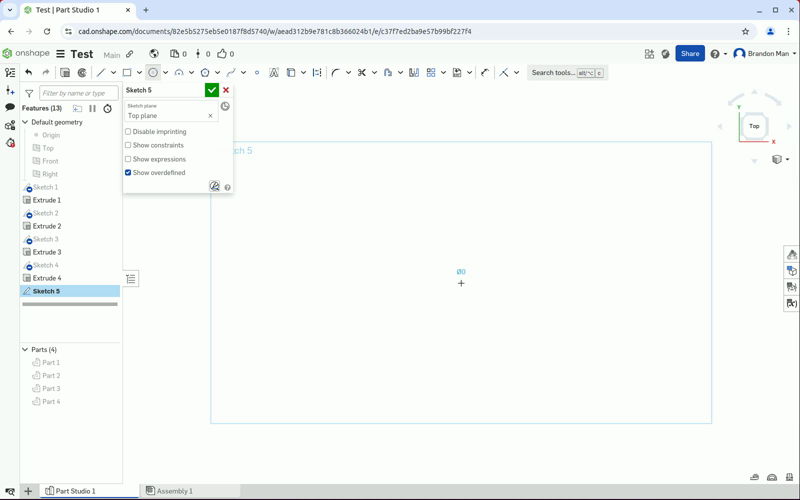
mouse_move(491, 282)
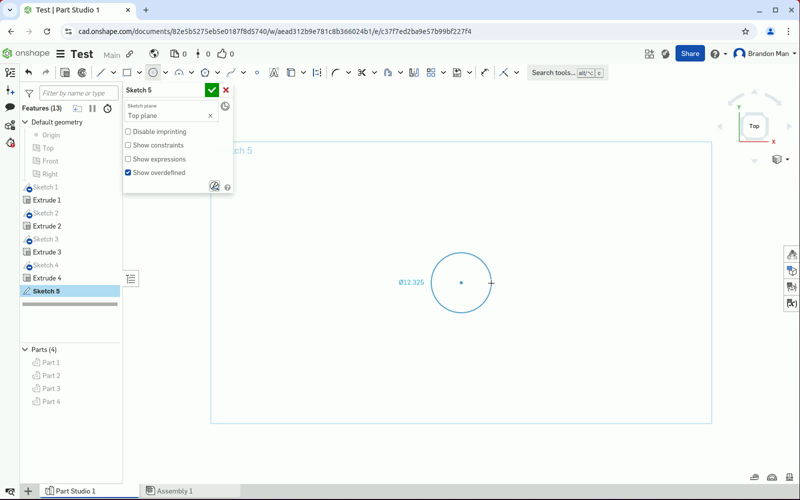
click(491, 282)
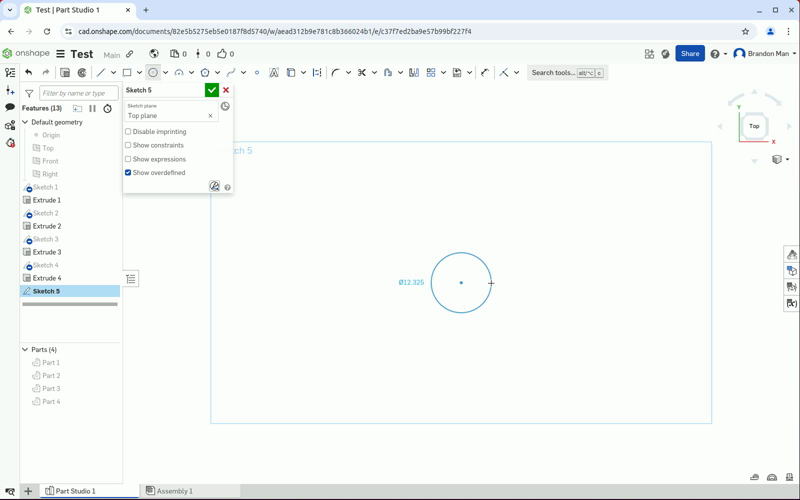
key(esc)
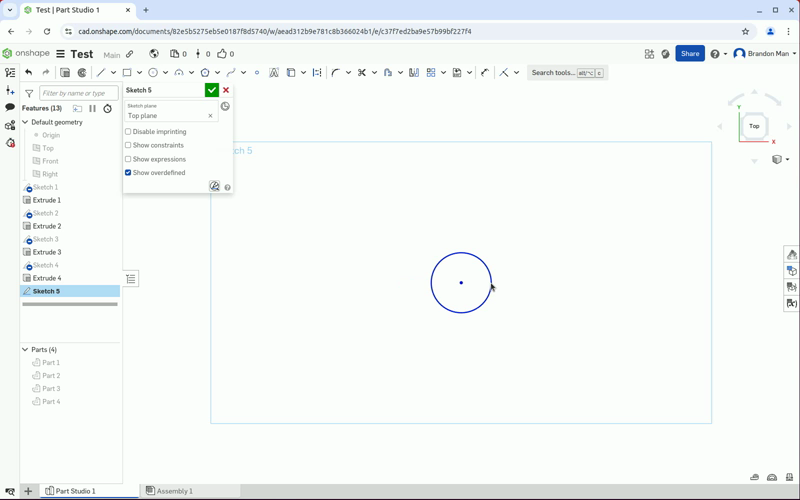
mouse_move(434, 275)
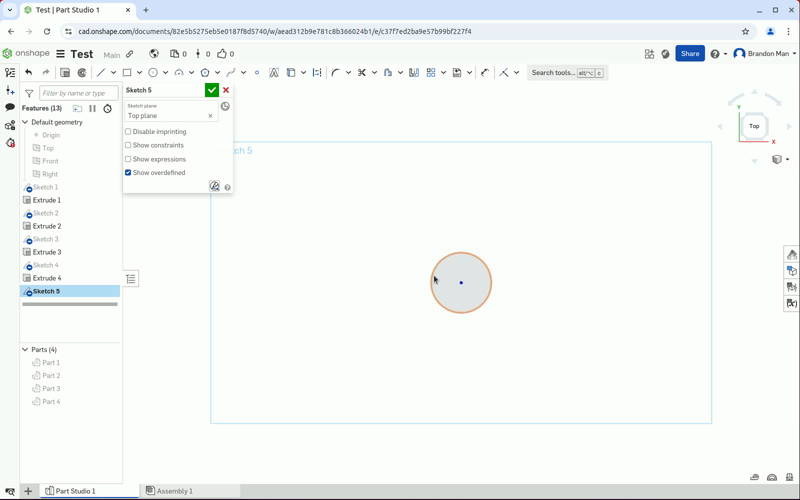
click(434, 275)
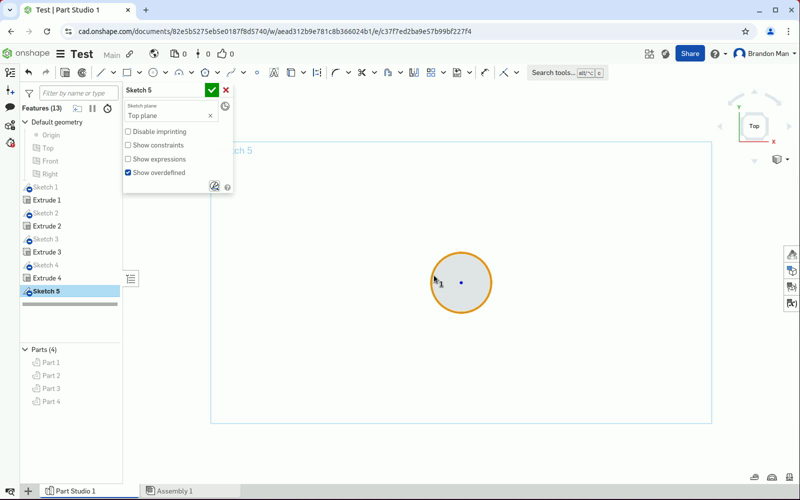
mouse_move(73, 352)
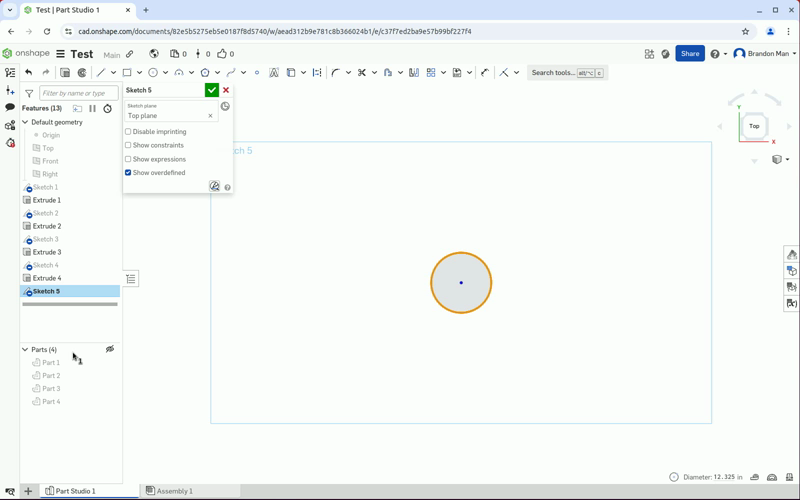
key(shift+y)
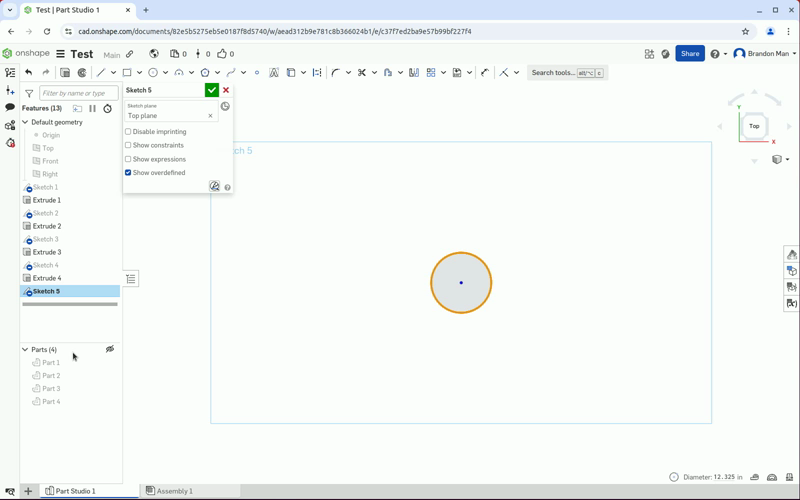
key(shift+e)
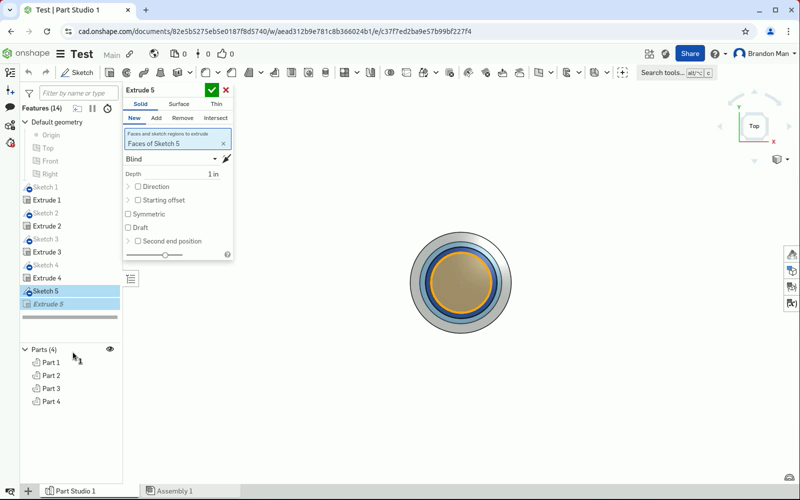
mouse_move(143, 106)
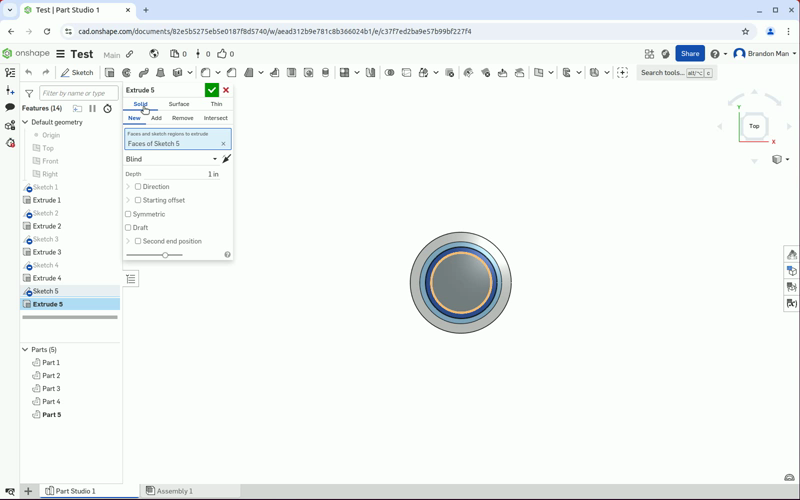
click(143, 106)
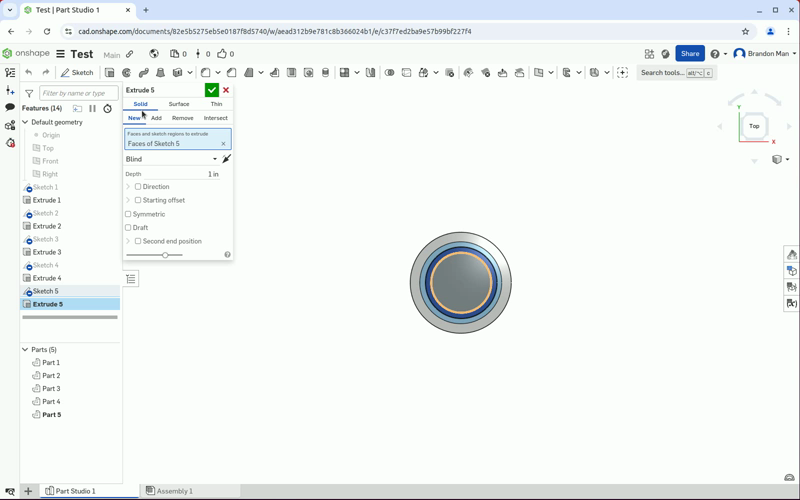
mouse_move(137, 120)
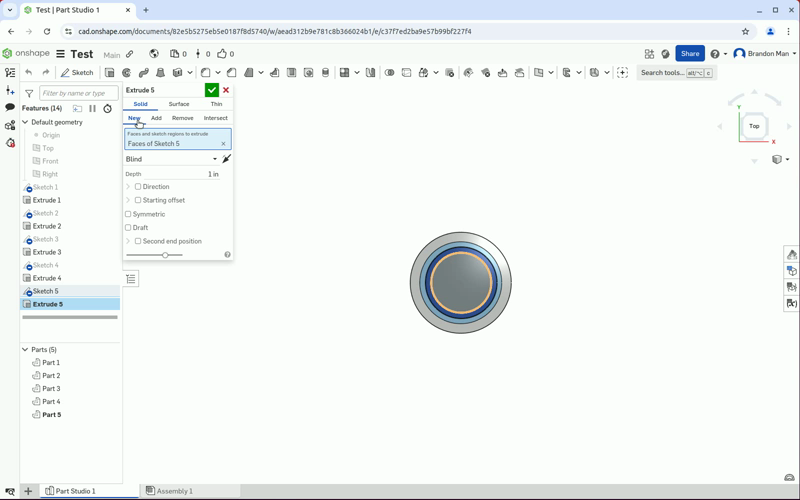
click(137, 120)
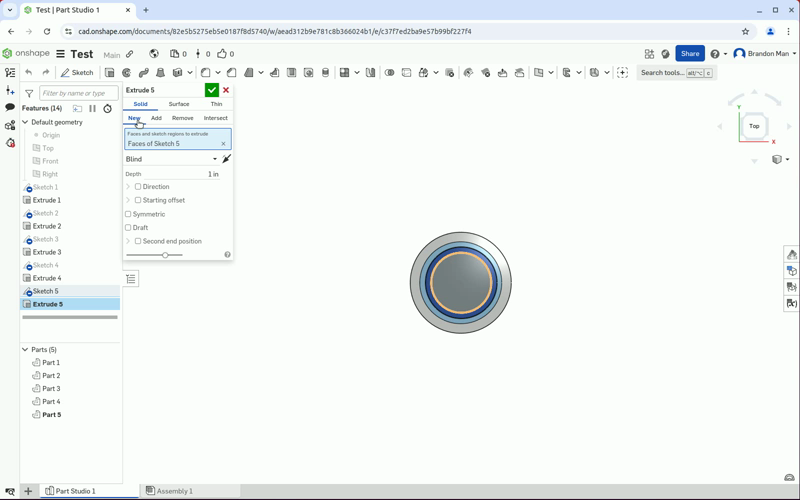
key(tab, 4)
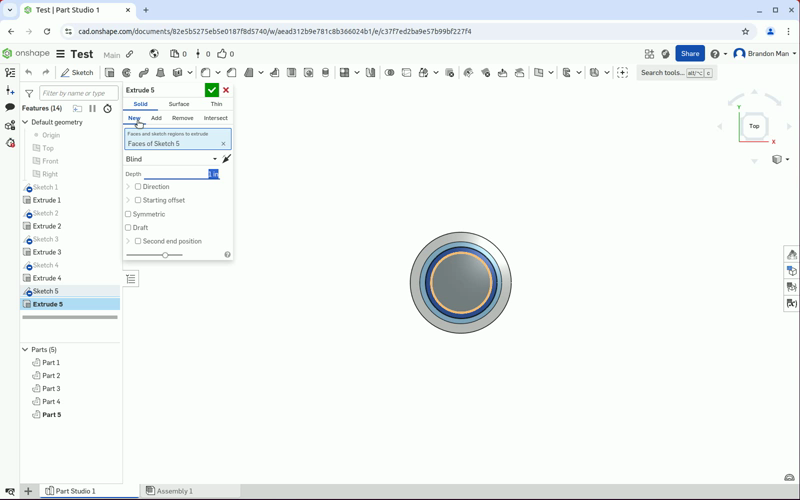
text(-22.386)
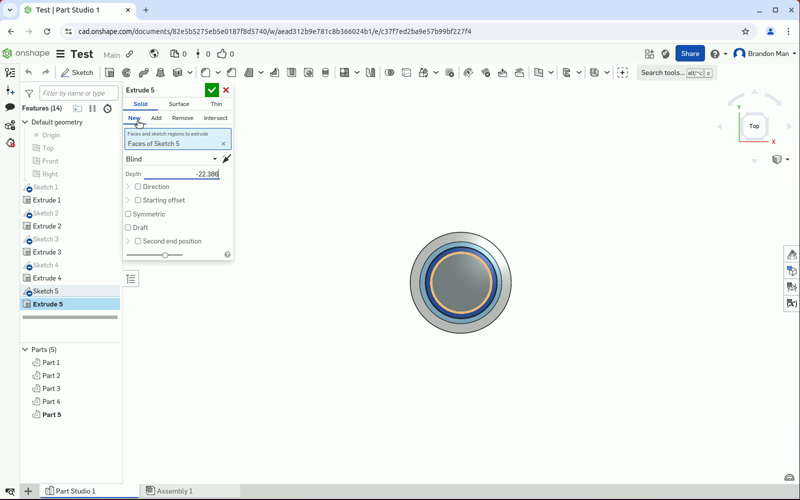
key(tab, 3)
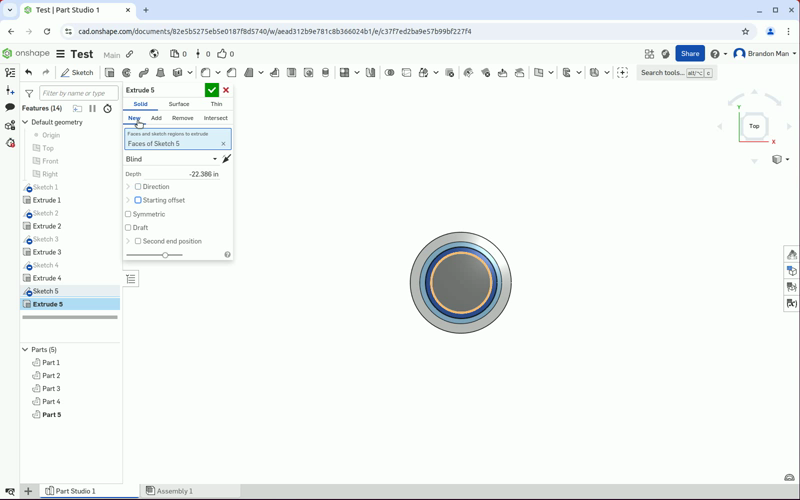
key(tab, 2)
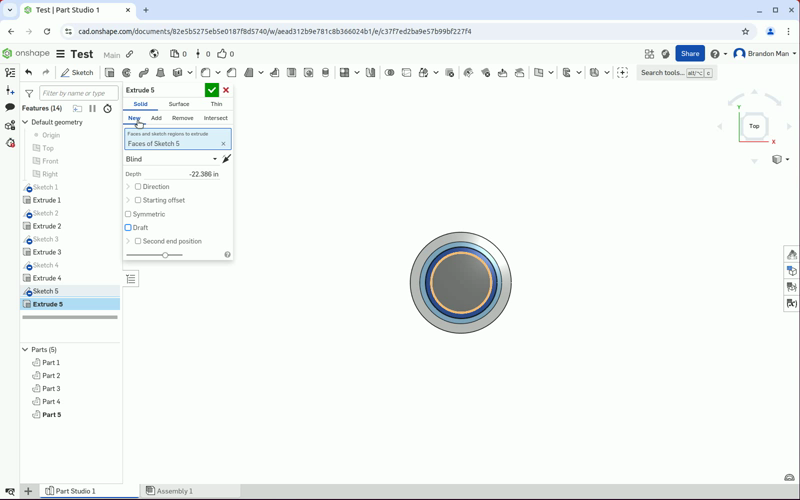
key(space)
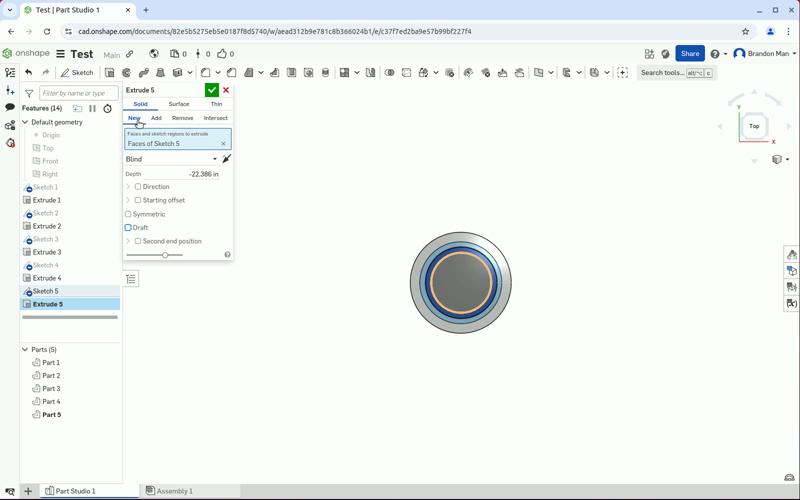
key(tab, 3)
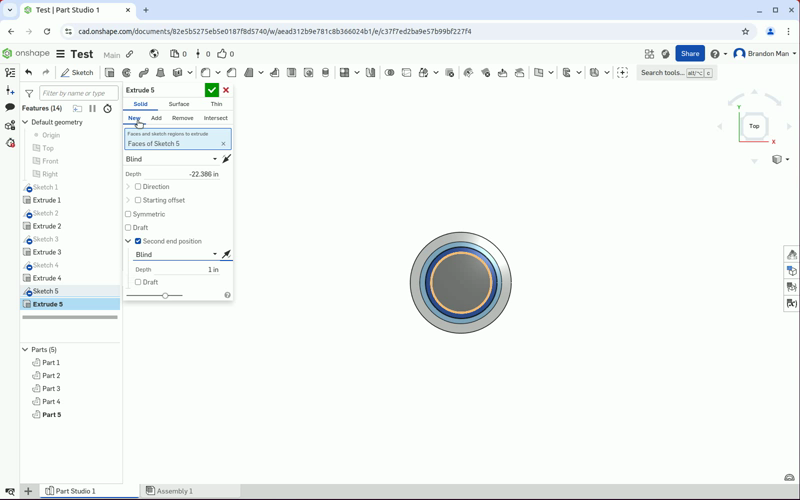
text(14.924)
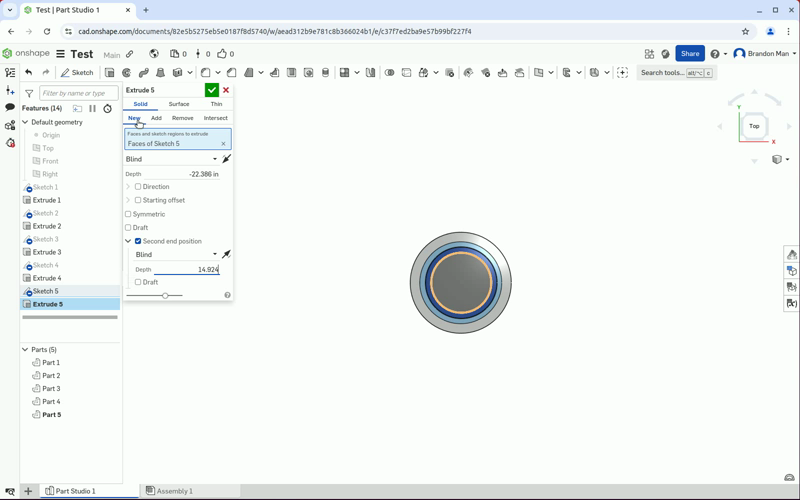
key(enter)
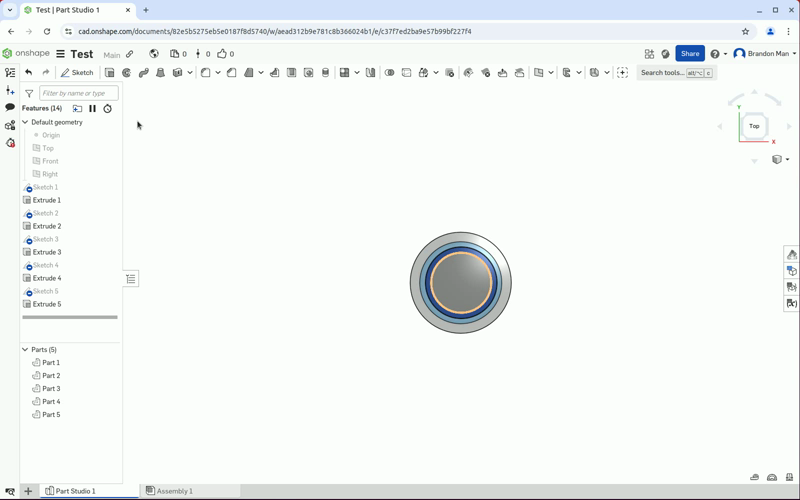
key(shift+h)
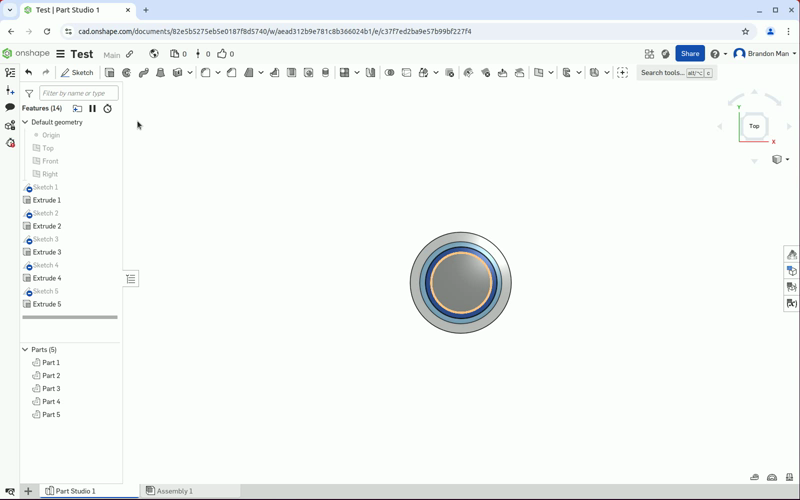
key(shift+h)
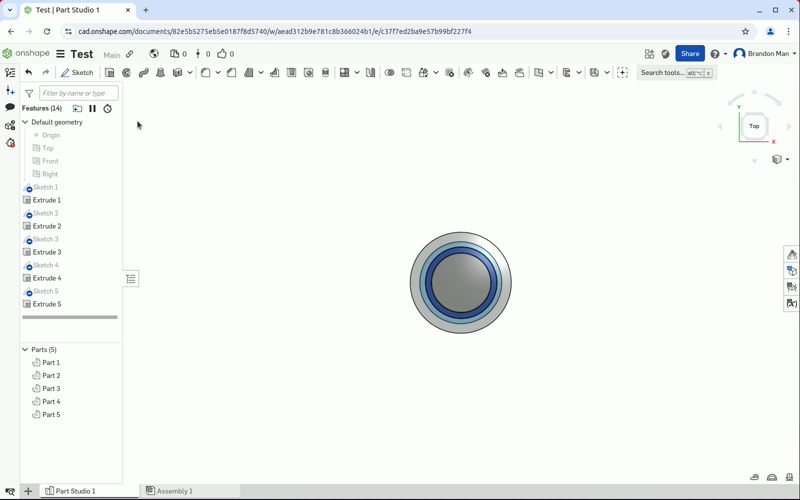
mouse_move(73, 189)
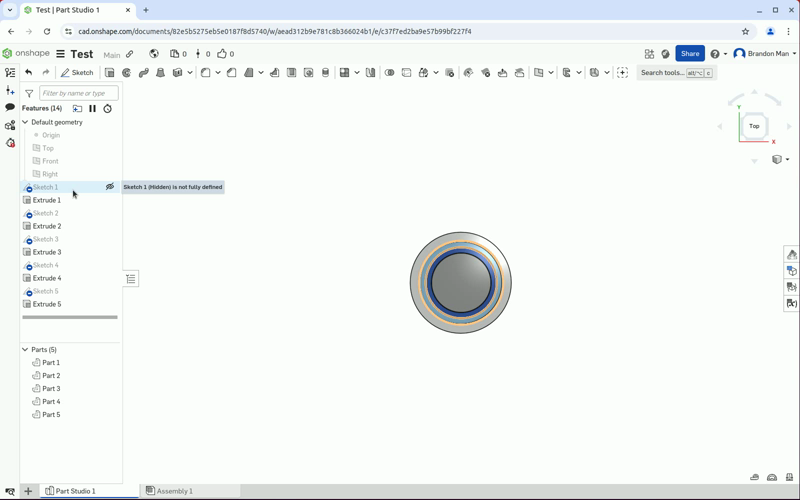
click(73, 189)
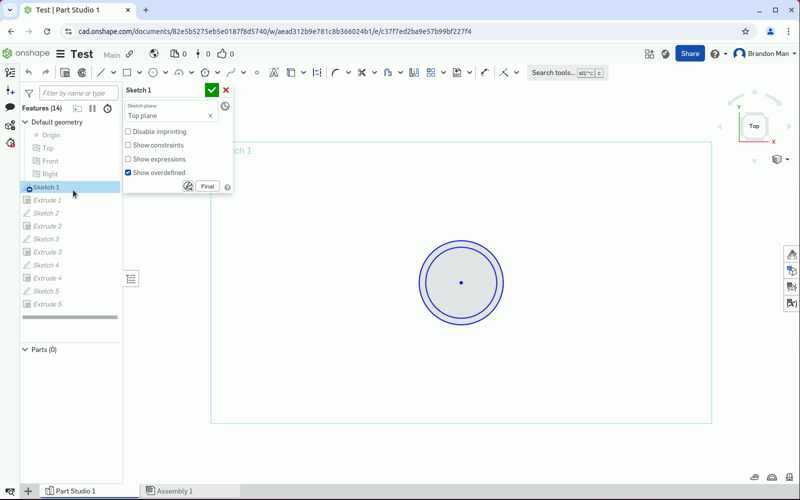
mouse_move(229, 92)
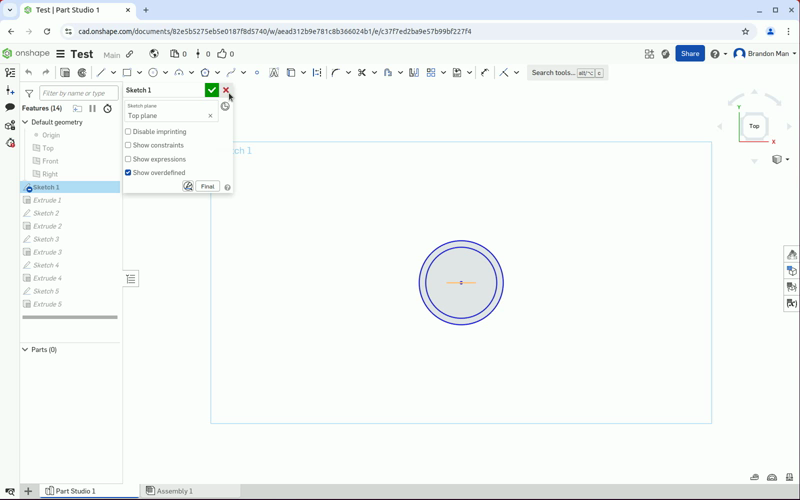
click(229, 92)
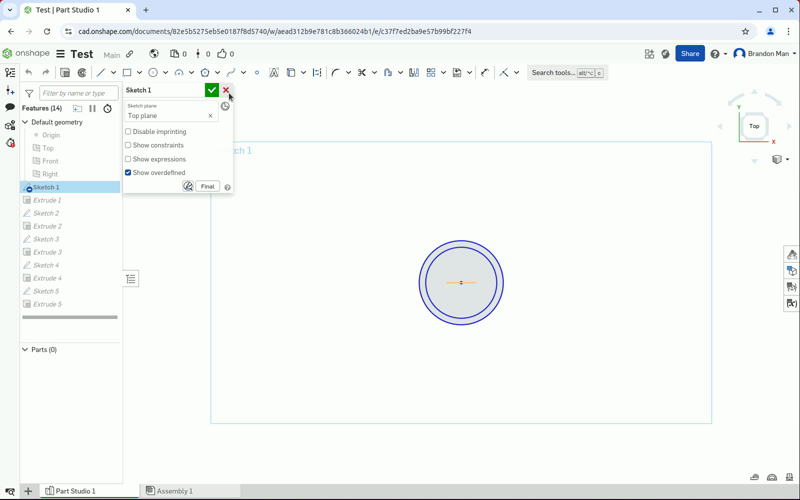
key(shift+s)
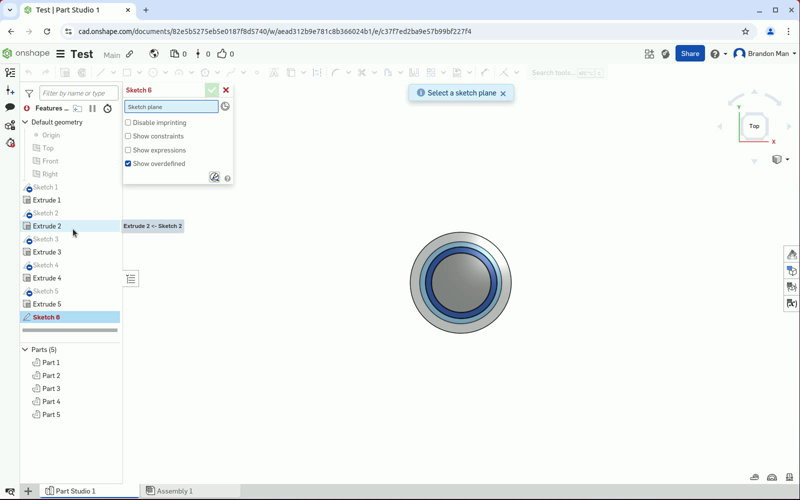
scroll(3)
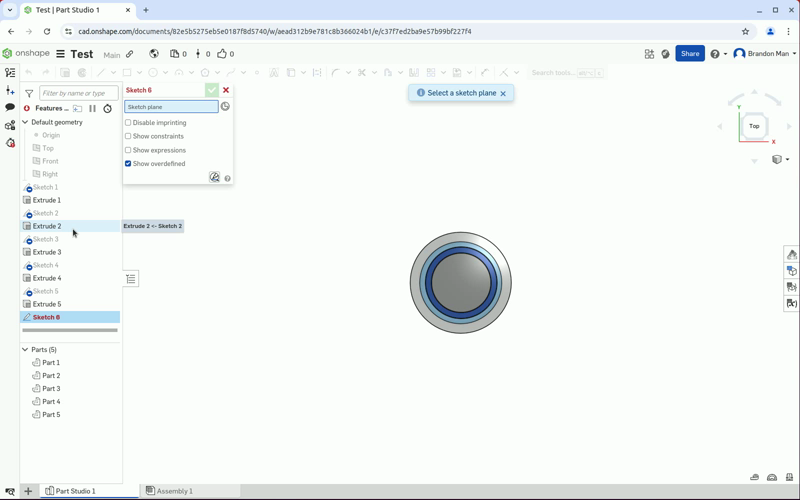
mouse_move(73, 150)
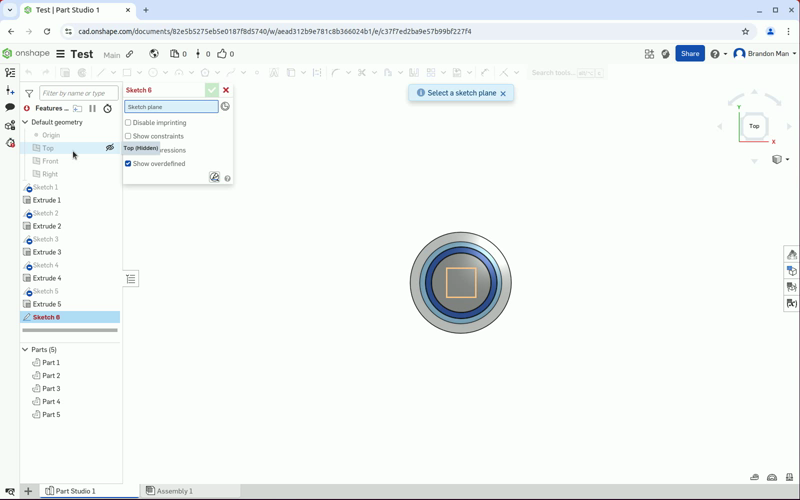
click(73, 150)
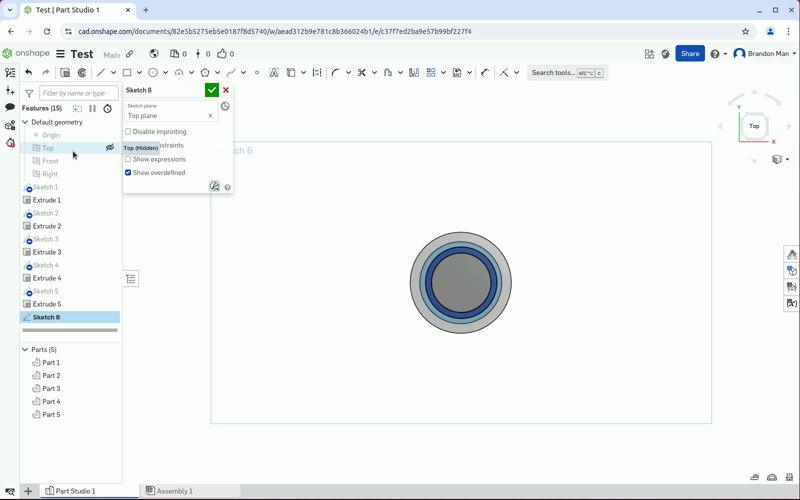
mouse_move(73, 352)
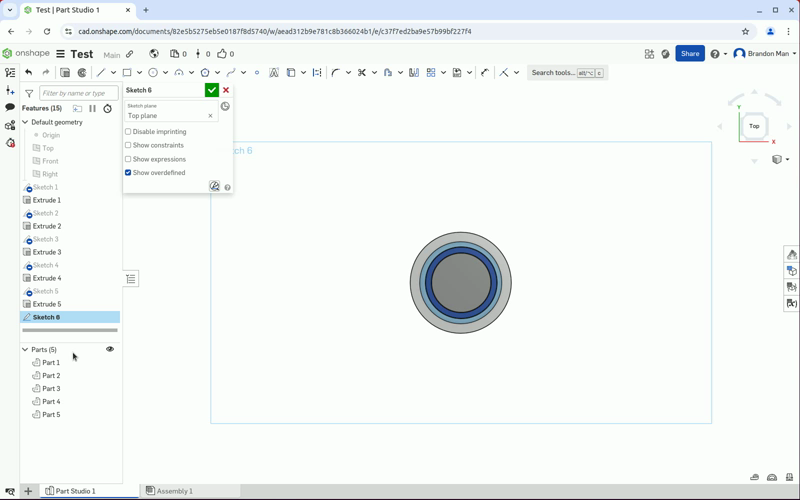
key(y)
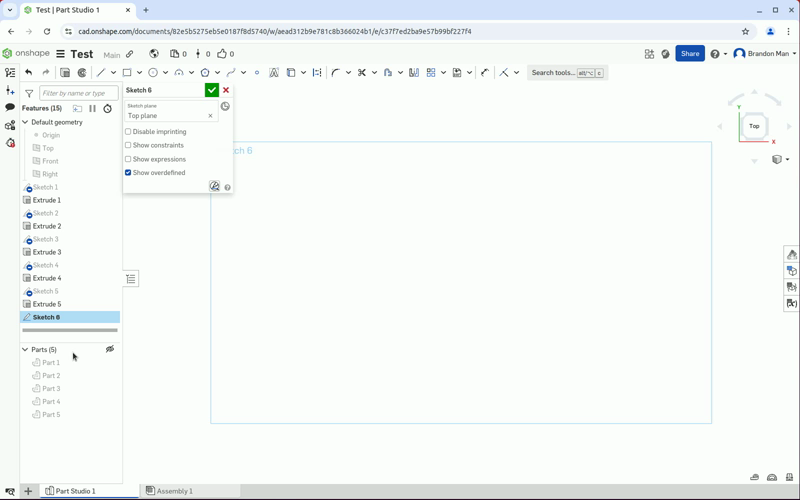
key(c)
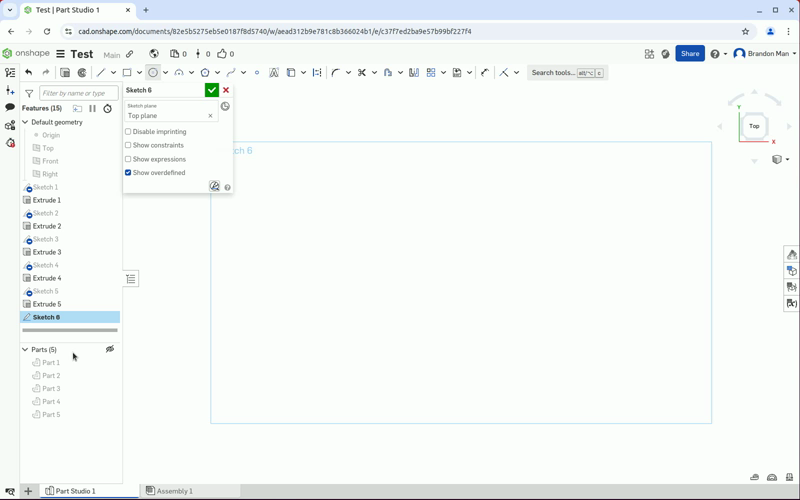
key_down(shift)
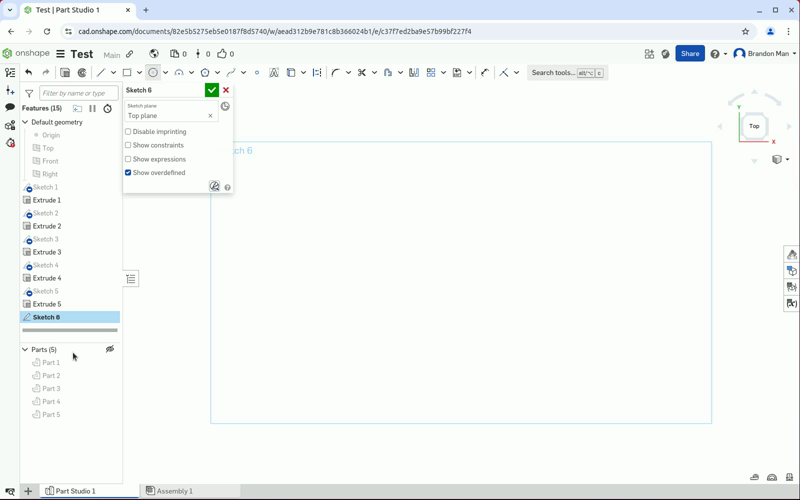
mouse_move(461, 282)
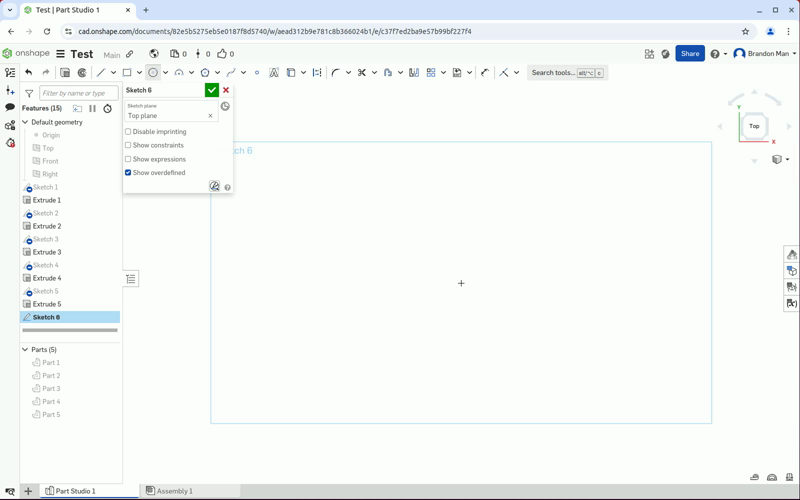
click(461, 282)
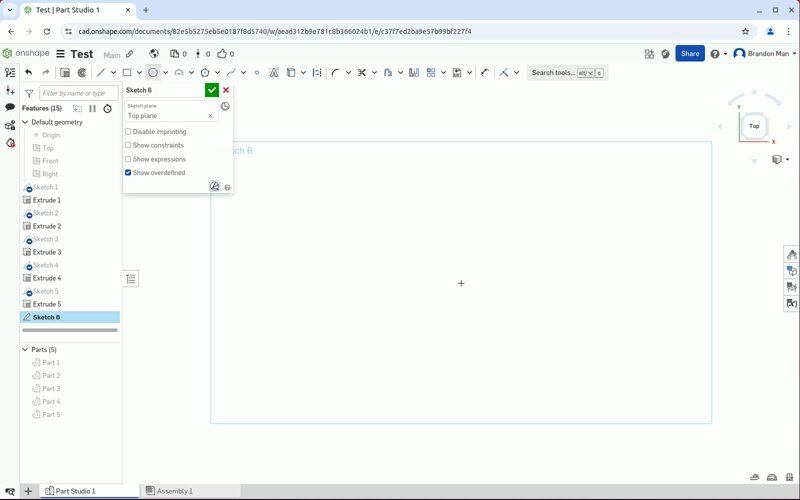
key_up(shift)
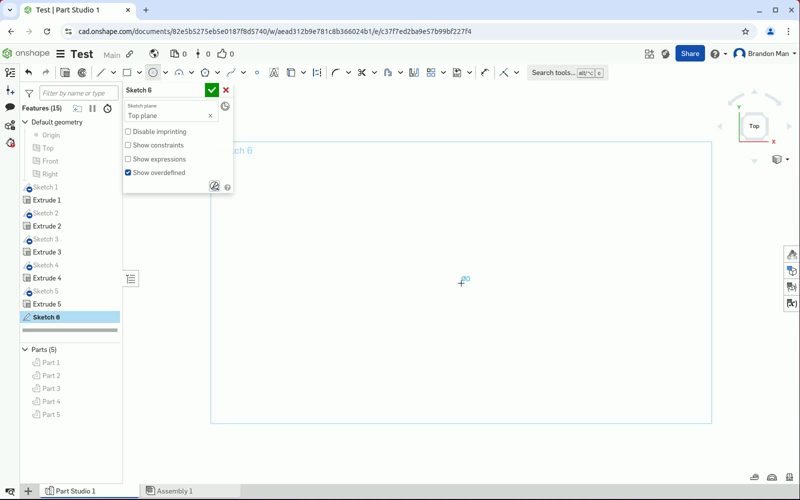
mouse_move(497, 282)
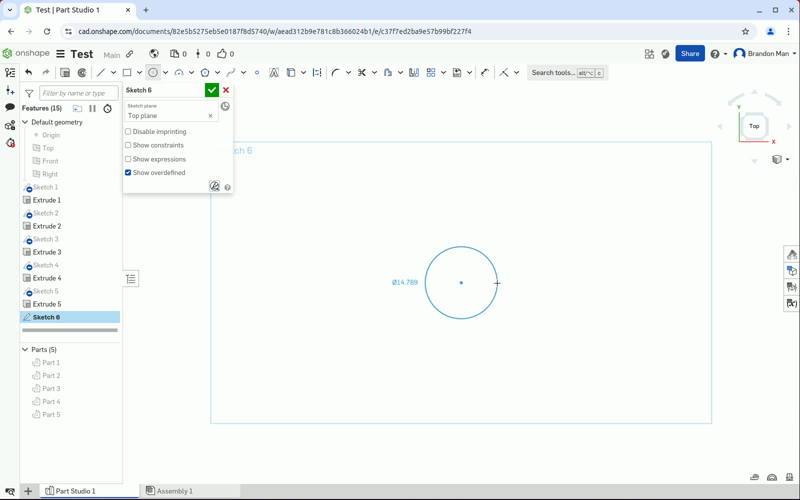
click(497, 282)
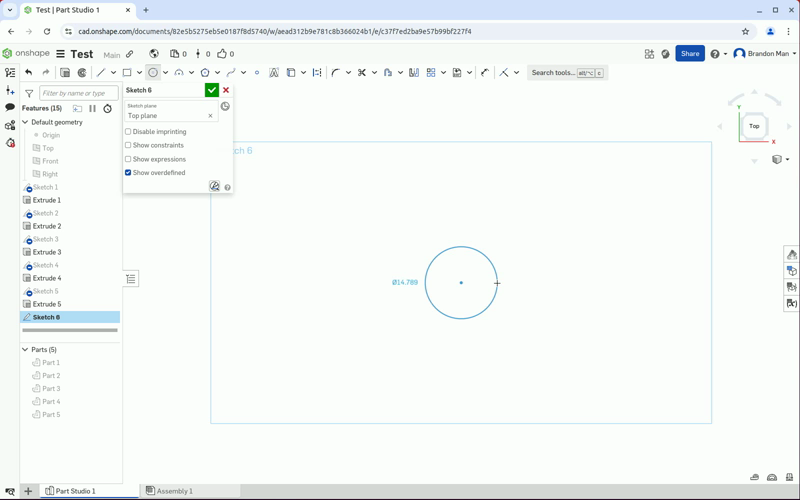
key(esc)
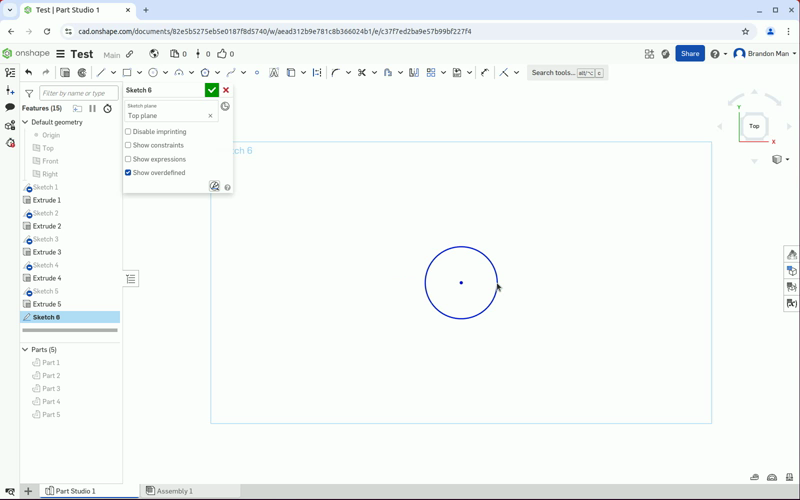
key(c)
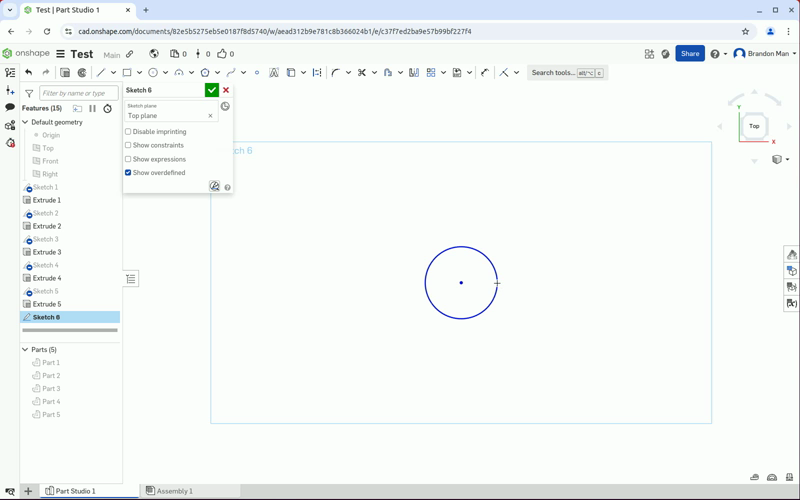
key_down(shift)
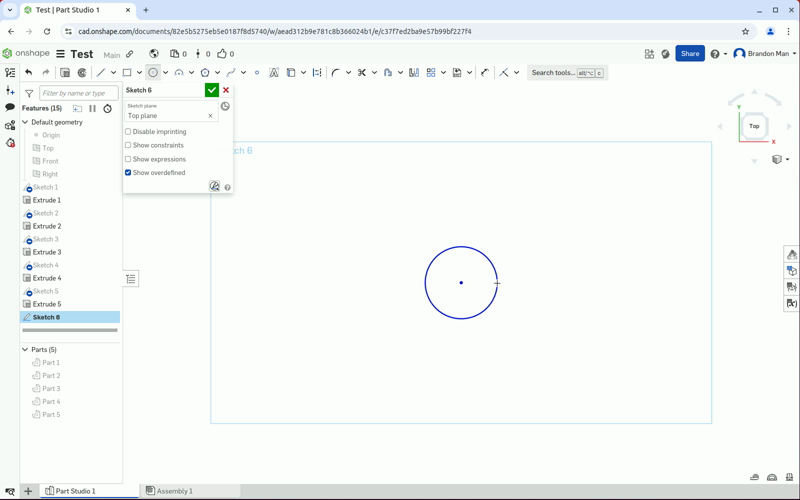
mouse_move(461, 282)
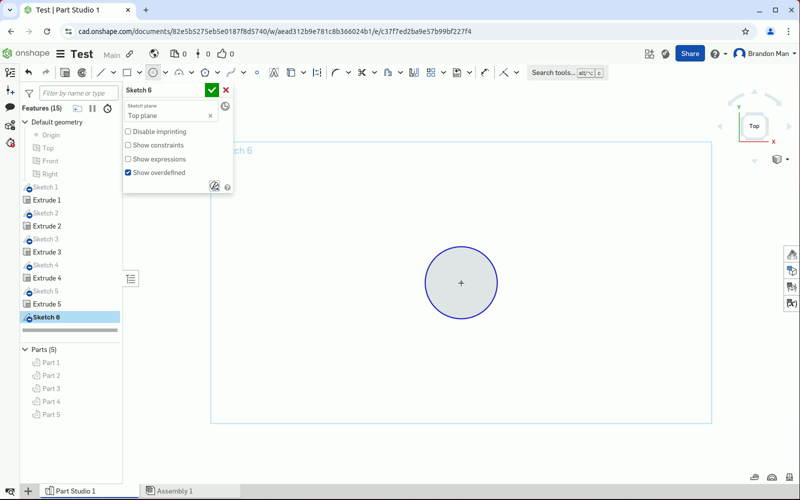
click(461, 282)
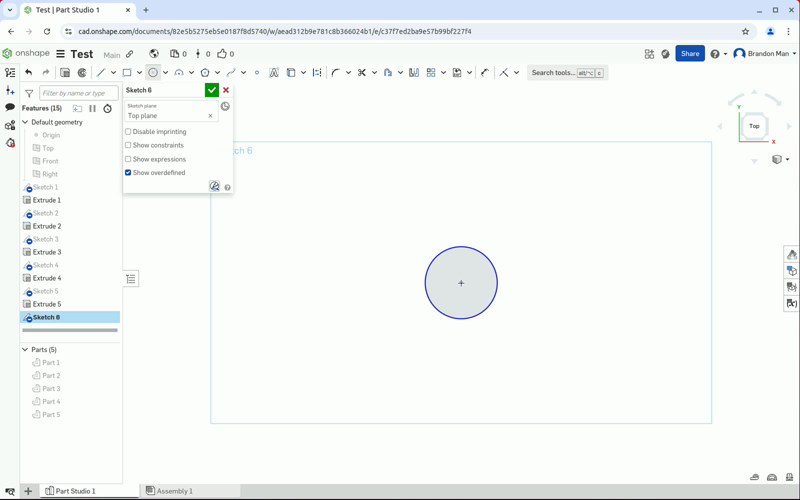
key_up(shift)
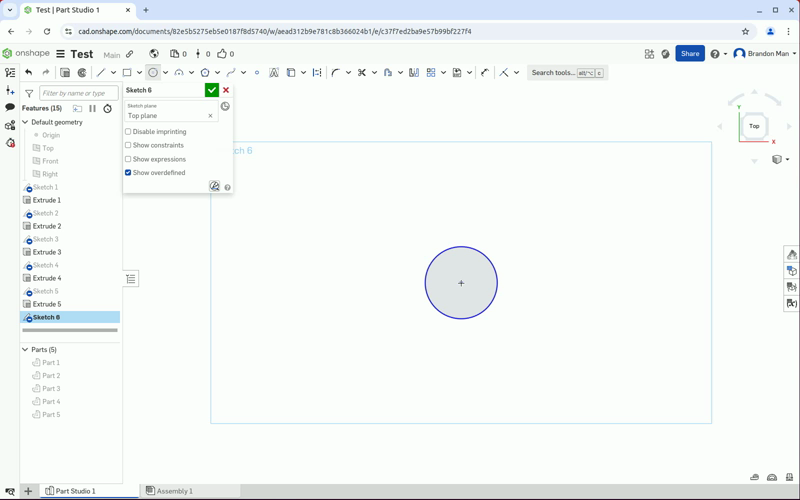
mouse_move(490, 282)
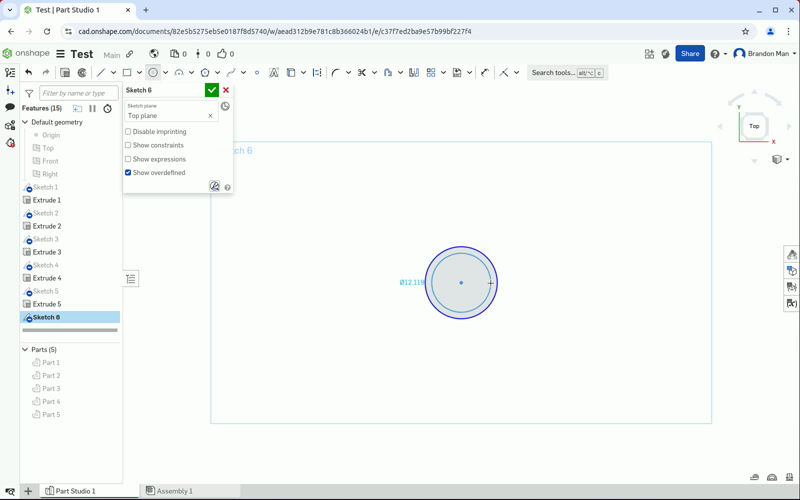
click(490, 282)
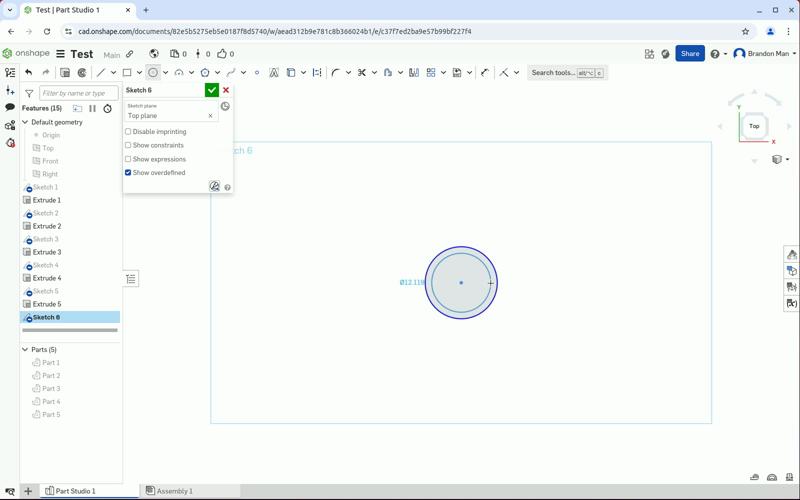
key(esc)
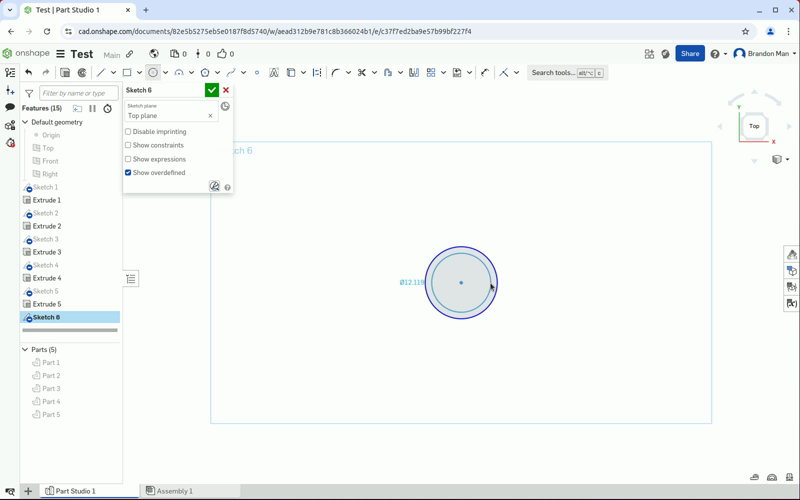
mouse_move(440, 255)
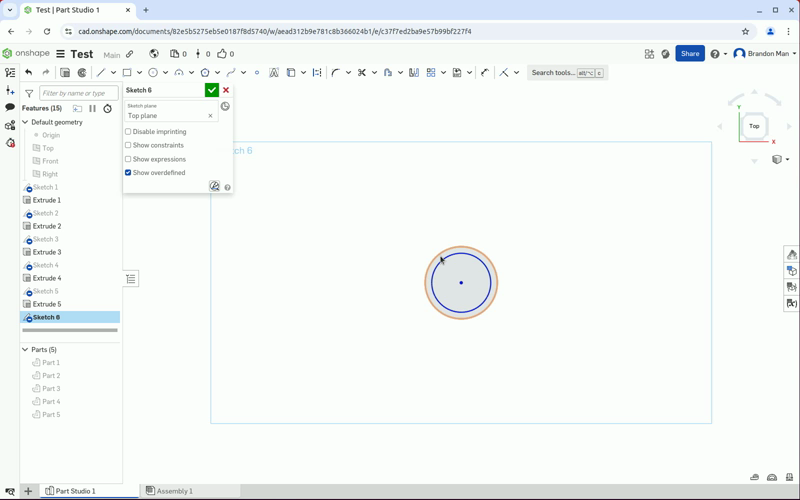
scroll(6)
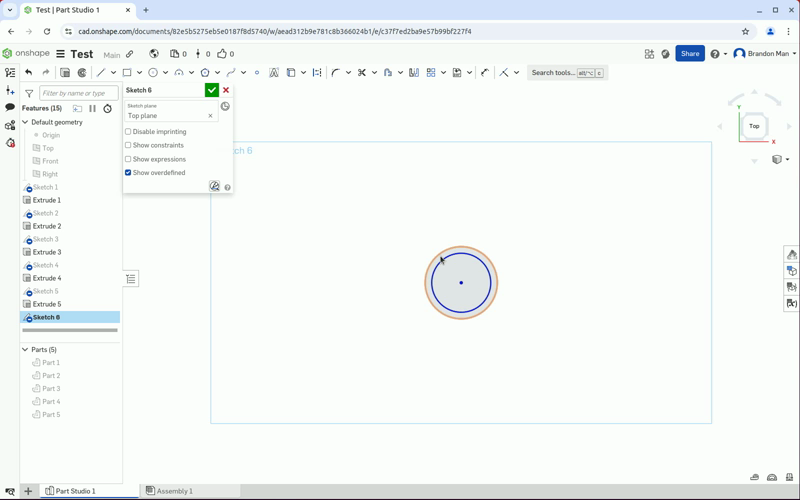
scroll(6)
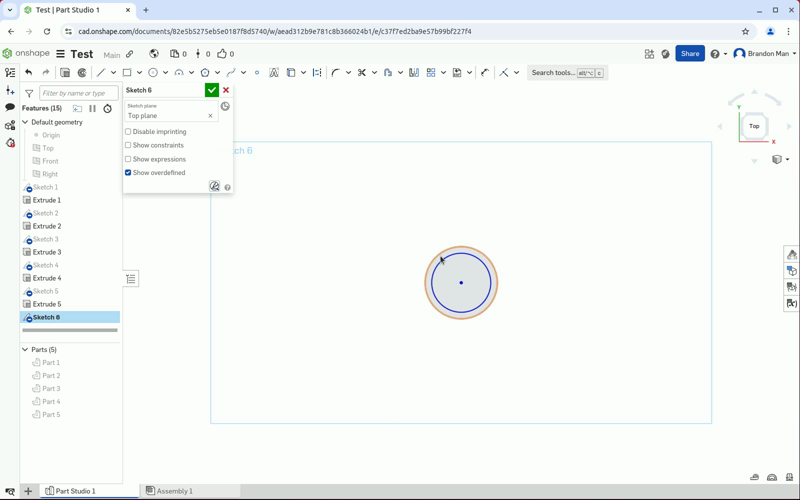
scroll(6)
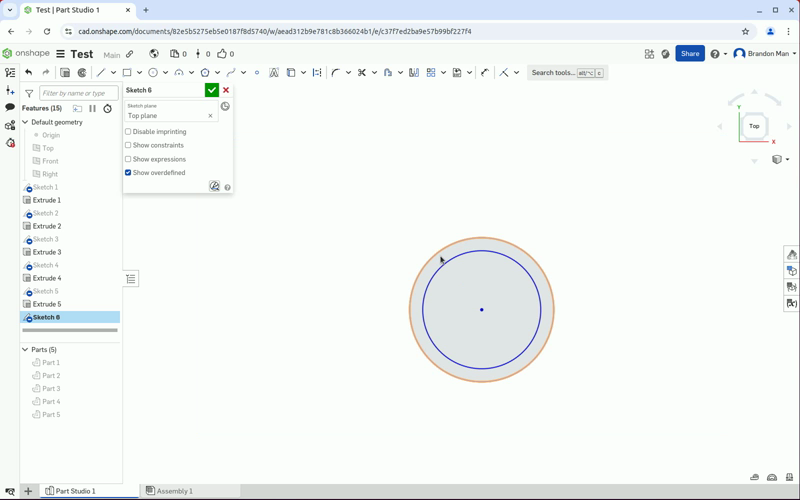
scroll(6)
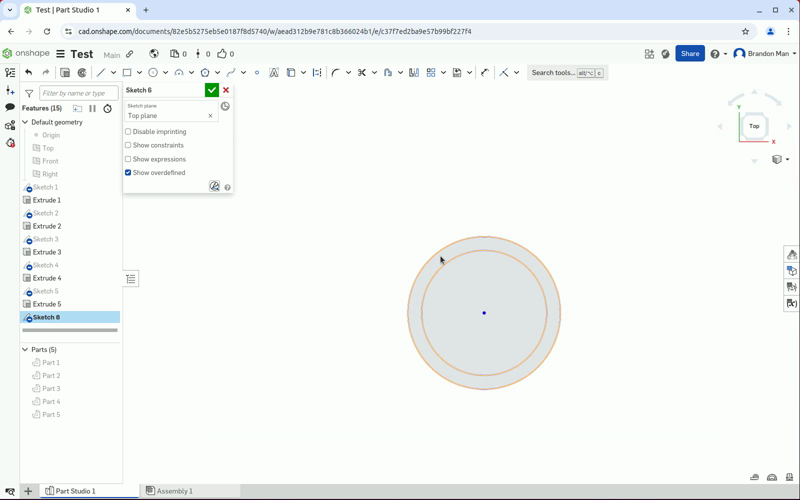
scroll(6)
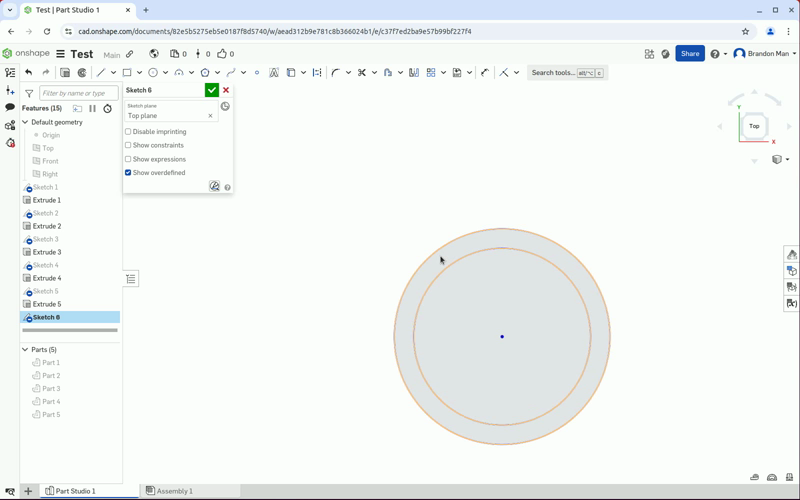
scroll(6)
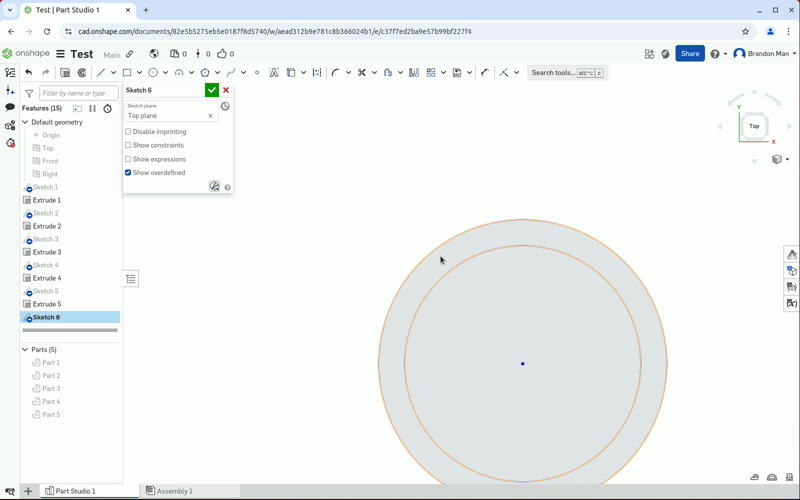
scroll(6)
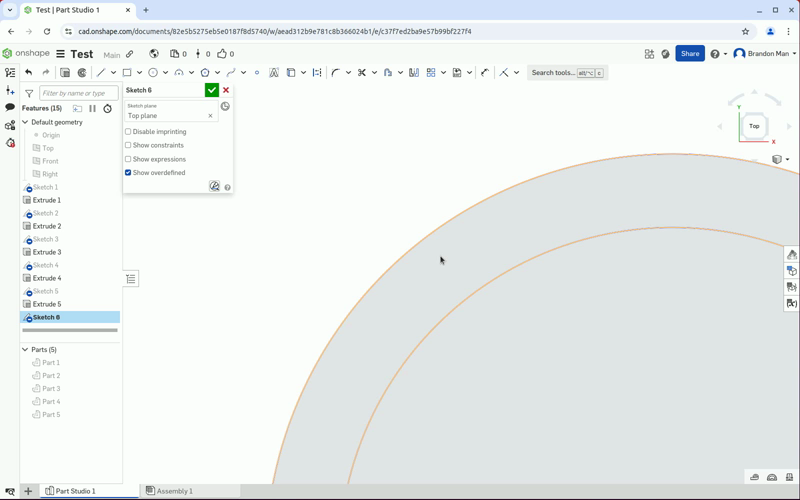
click(440, 255)
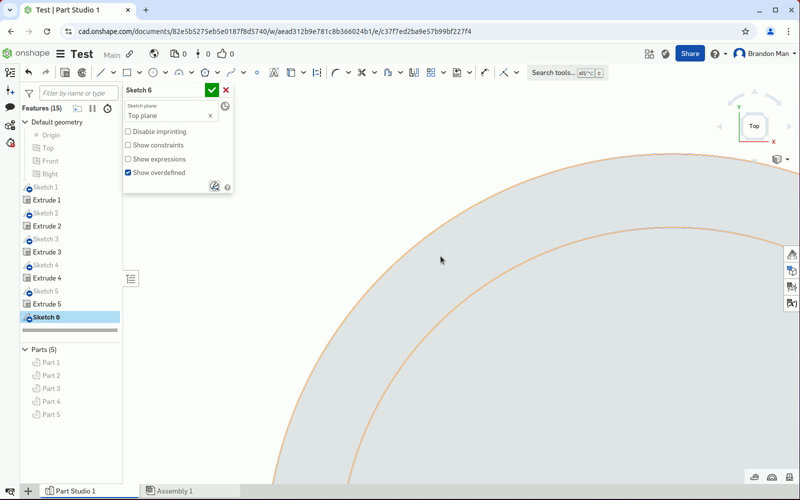
scroll(-6)
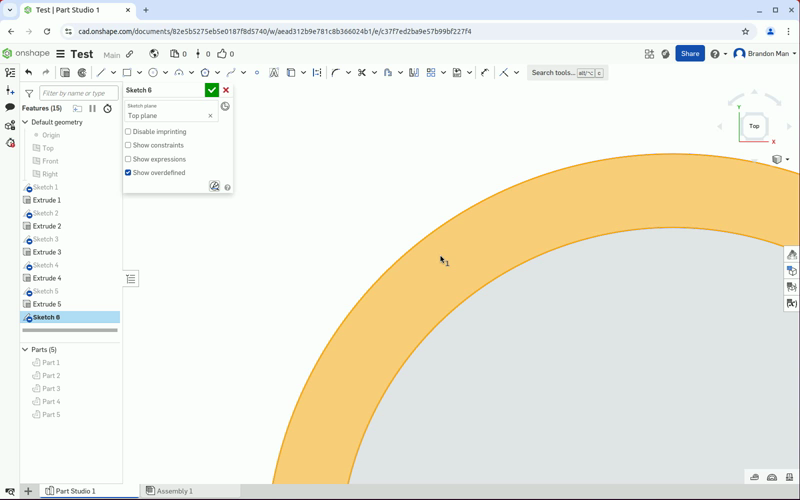
scroll(-6)
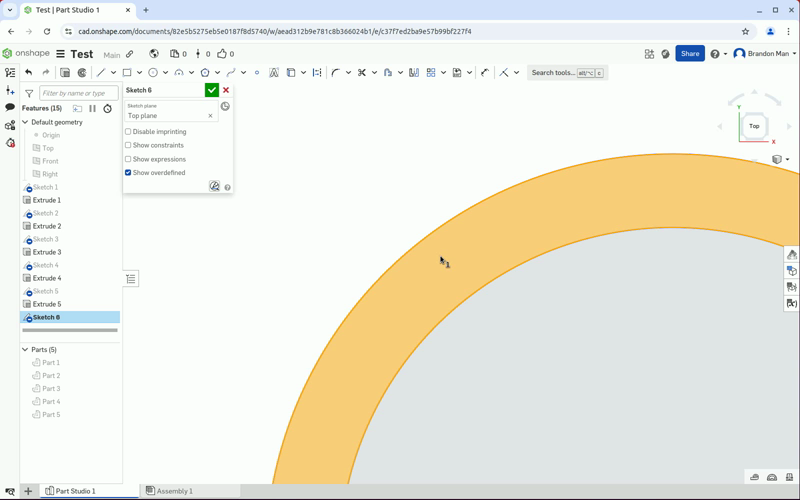
scroll(-6)
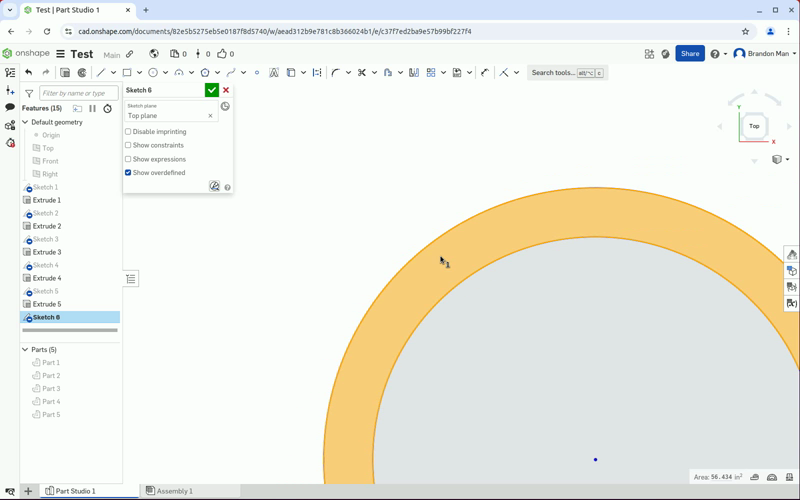
scroll(-6)
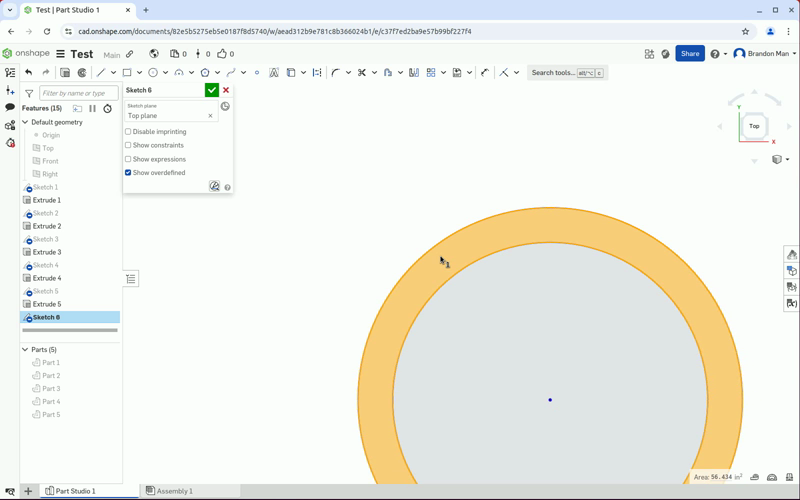
scroll(-6)
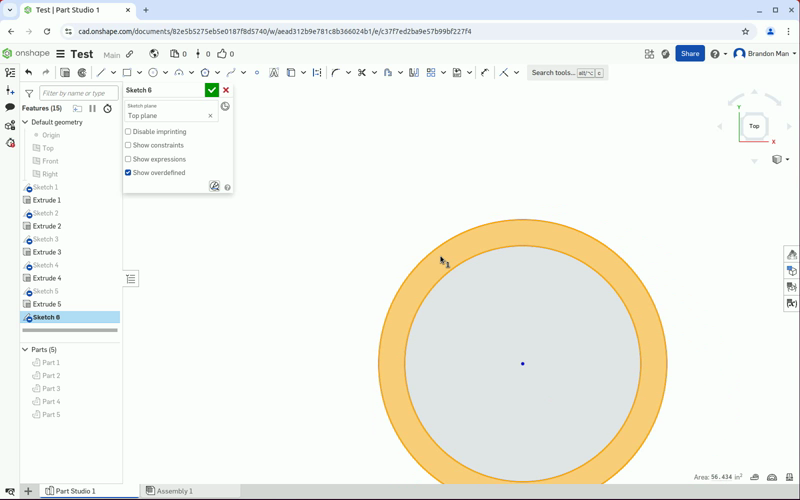
scroll(-6)
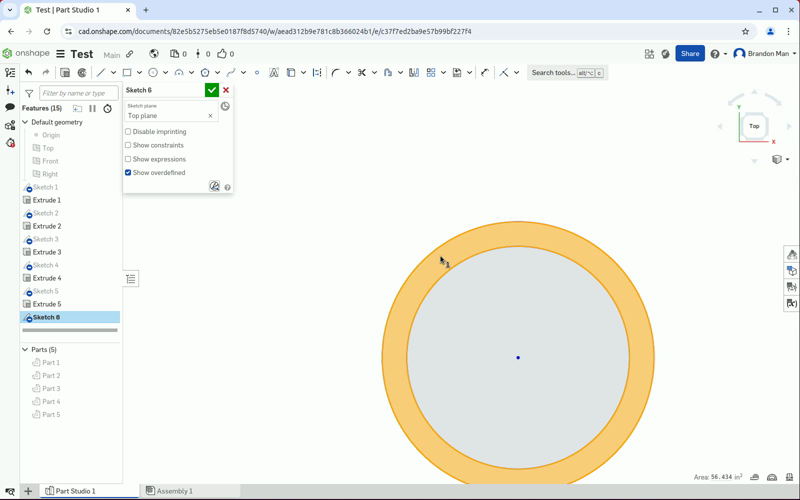
scroll(-6)
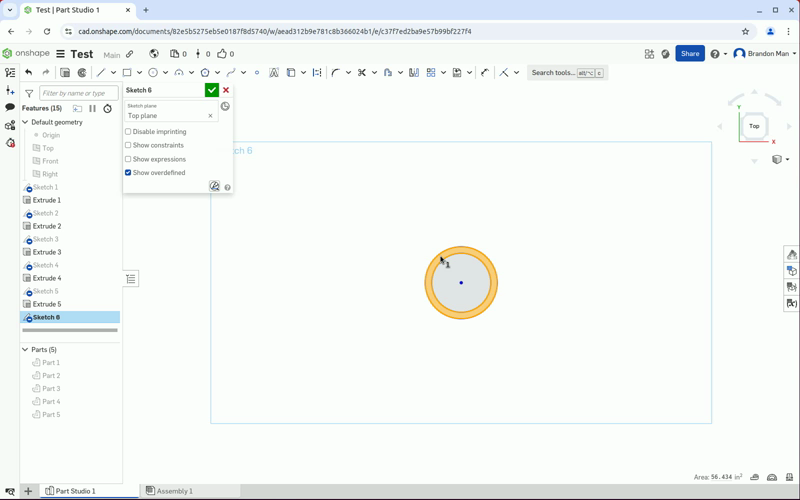
mouse_move(73, 352)
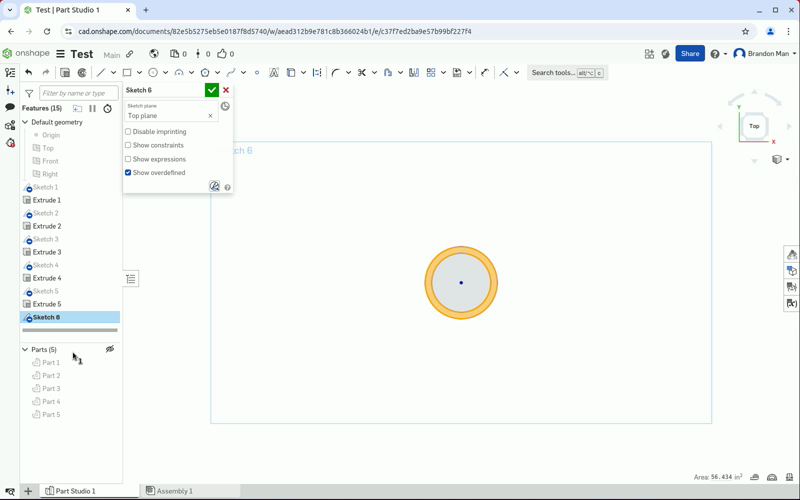
key(shift+y)
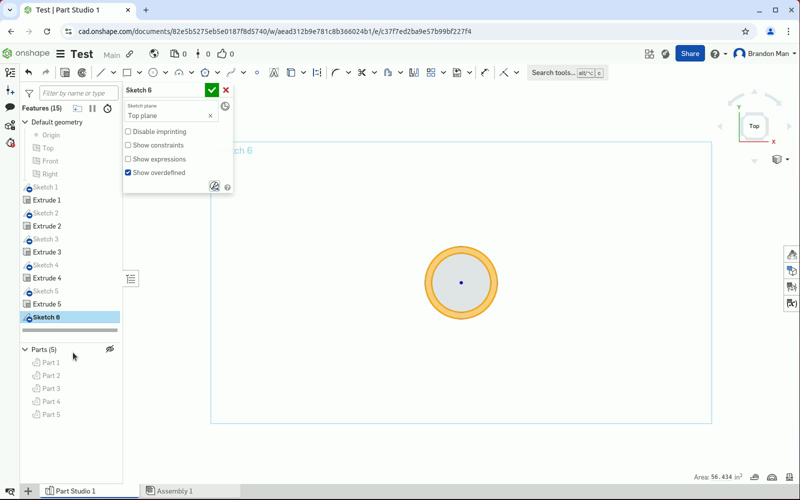
key(shift+e)
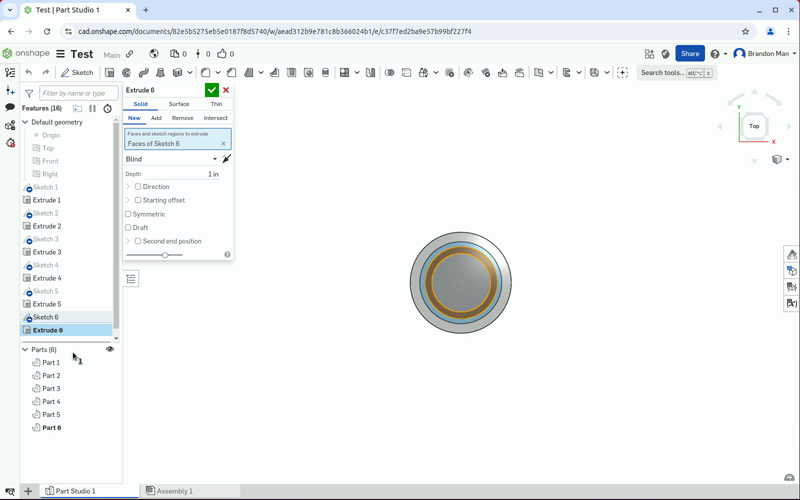
mouse_move(143, 106)
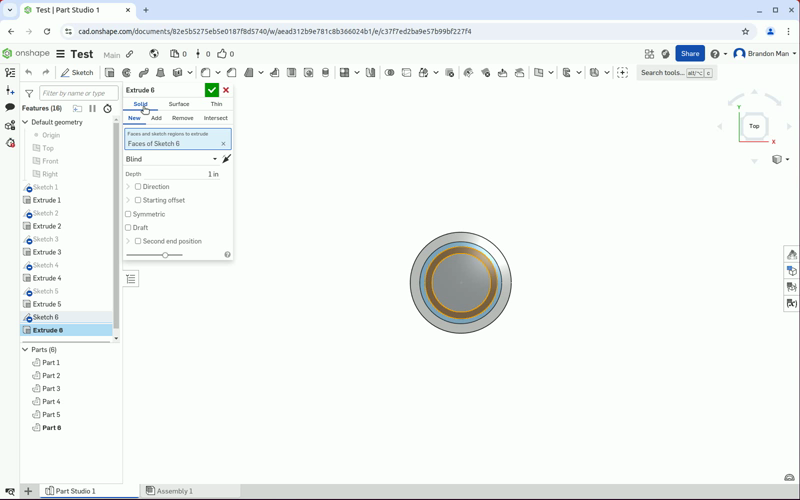
click(143, 106)
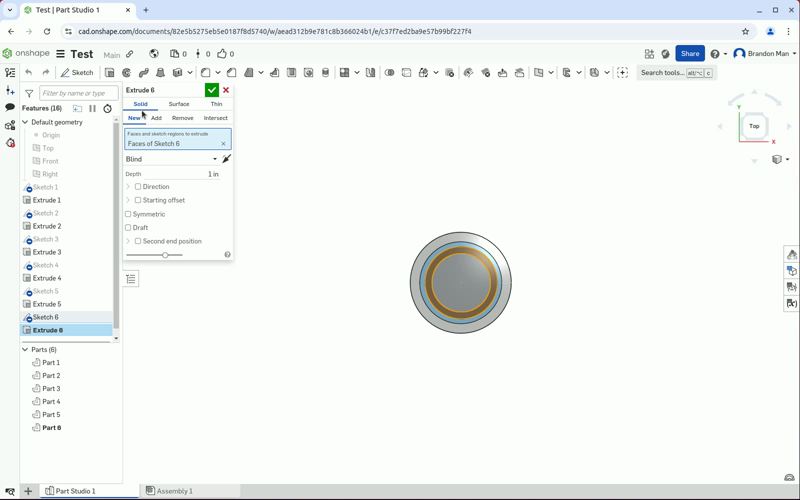
mouse_move(137, 120)
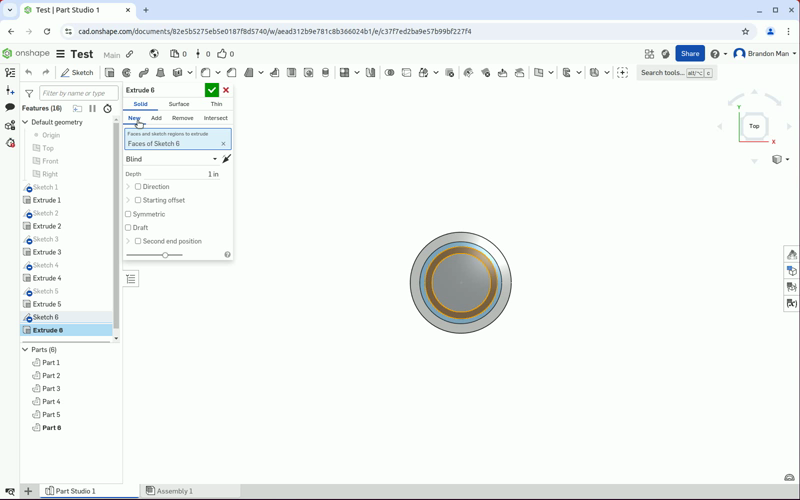
click(137, 120)
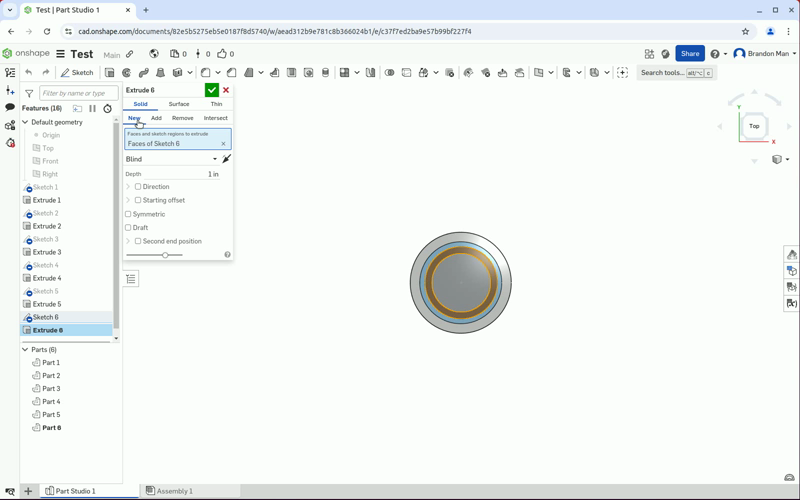
key(tab, 4)
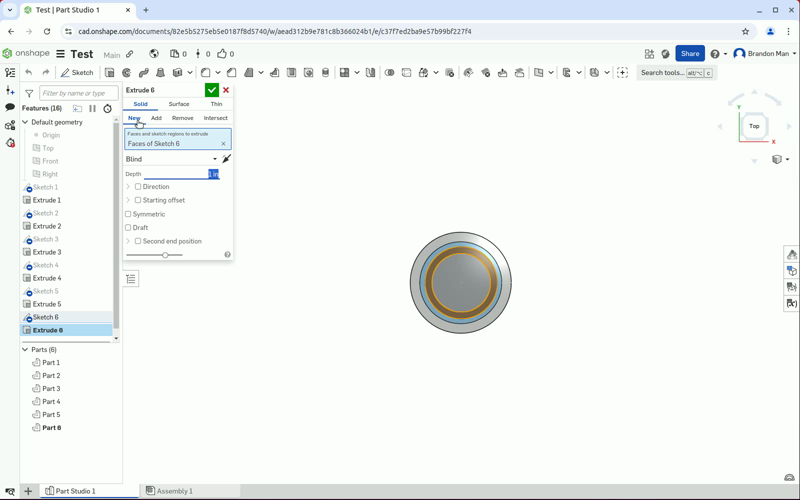
text(-23.108)
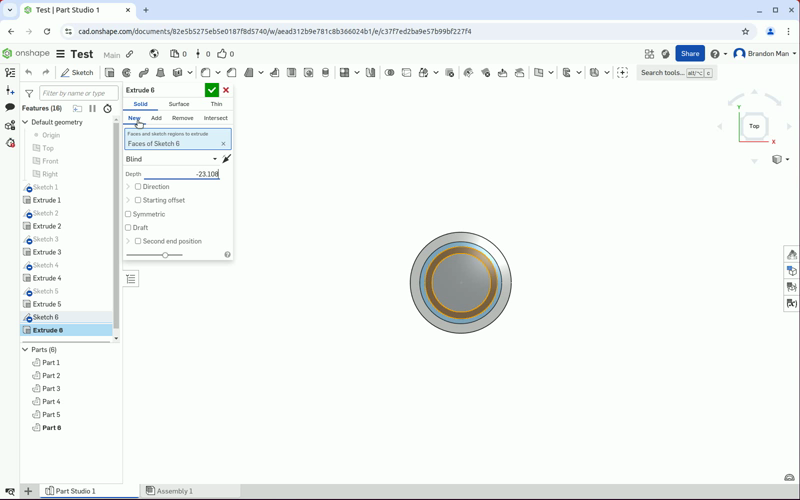
key(tab, 3)
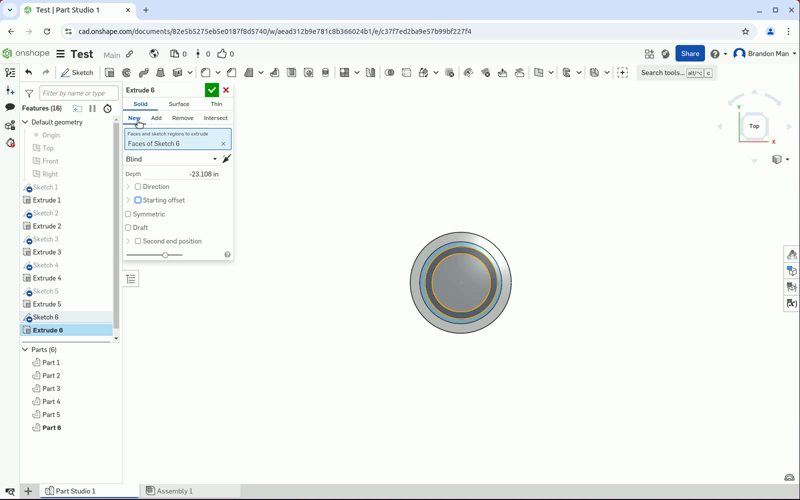
key(tab, 2)
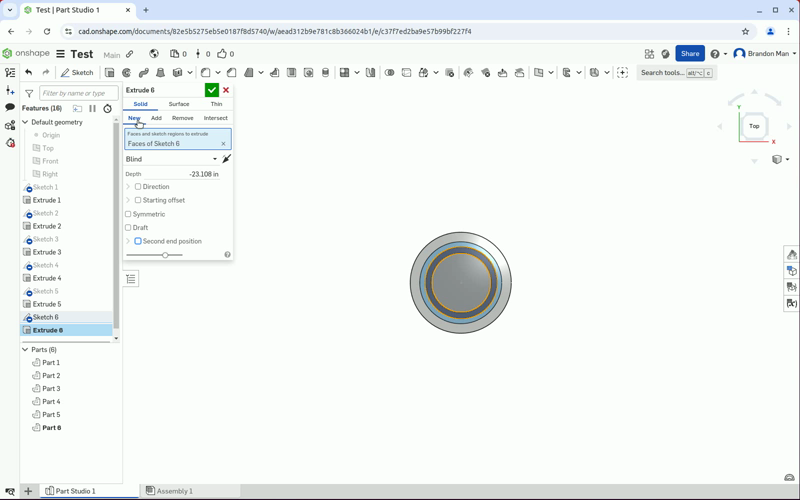
key(space)
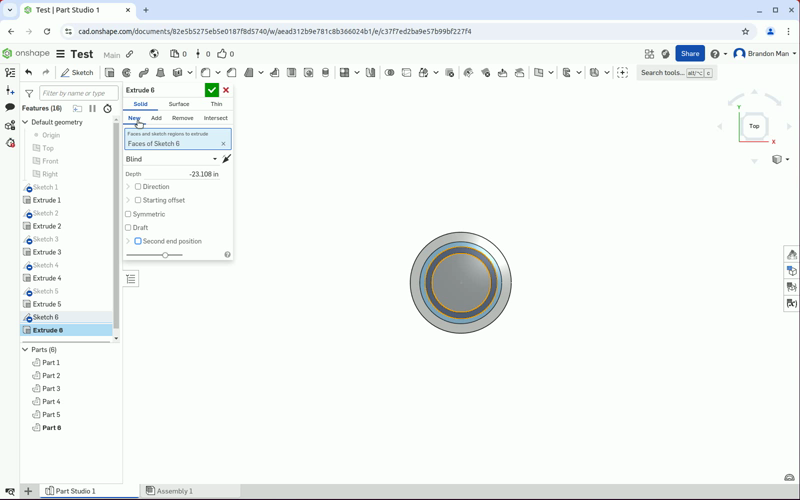
key(tab, 3)
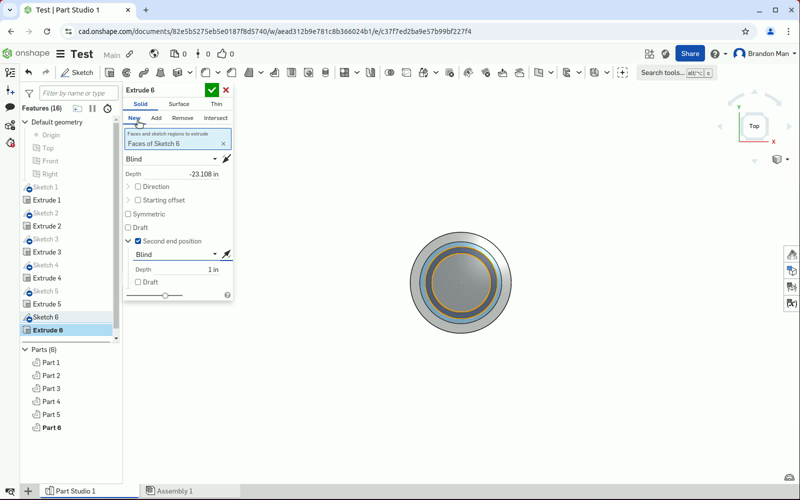
text(19.498)
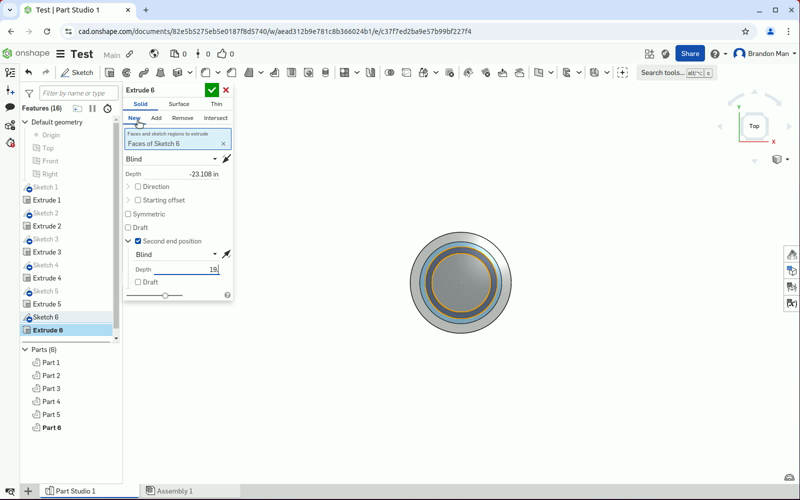
key(enter)
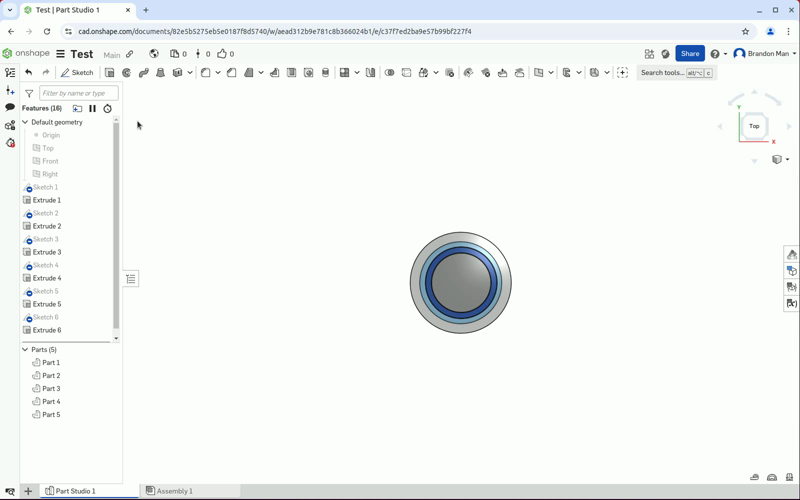
key(shift+h)
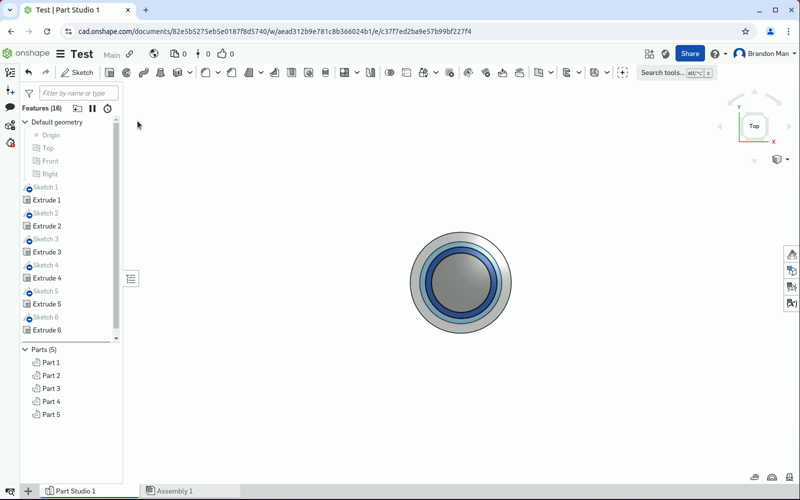
key(shift+h)
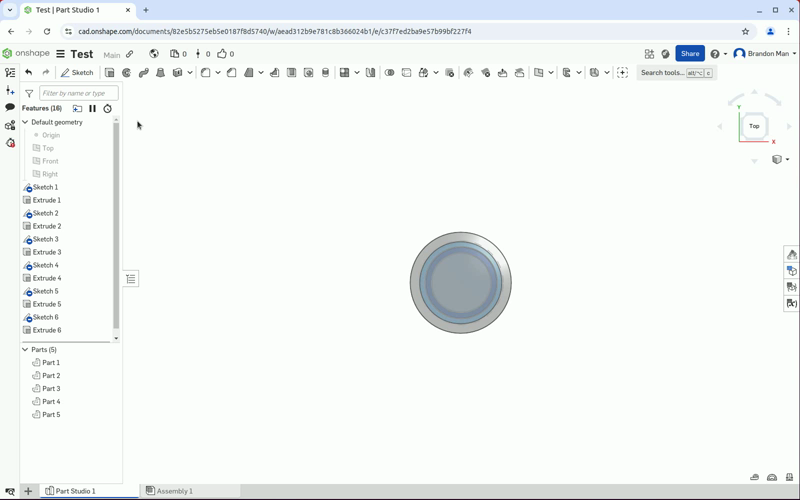
key(shift+7)
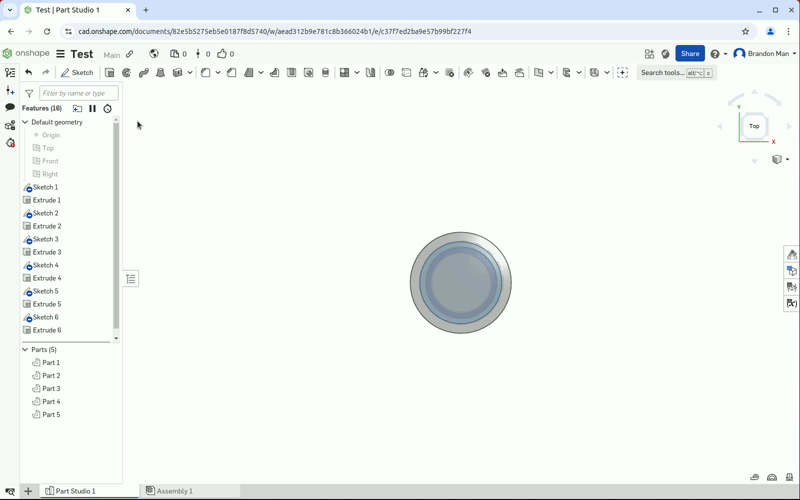
key(up, 3)
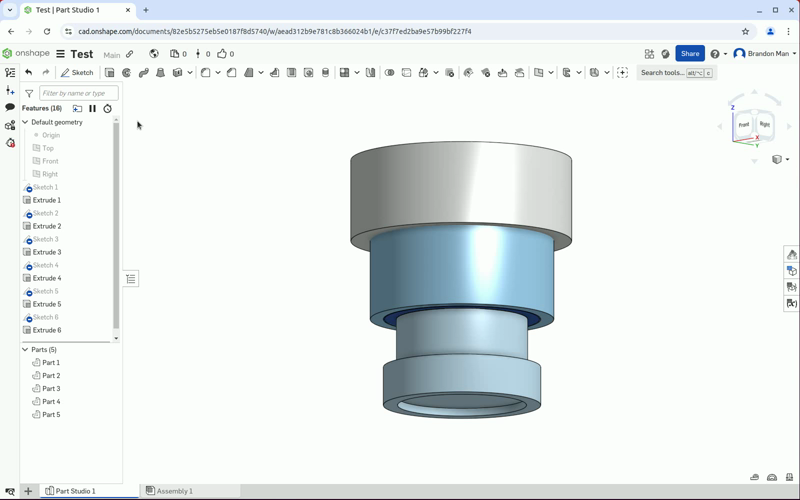
key(left, 3)
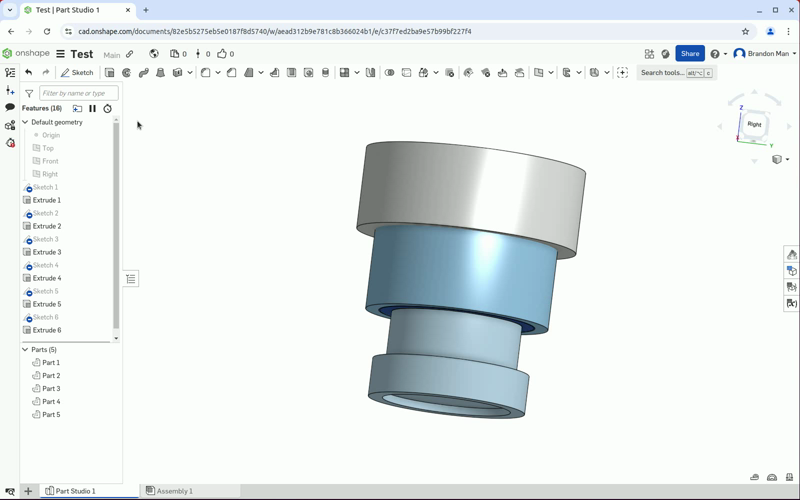
key(right, 3)
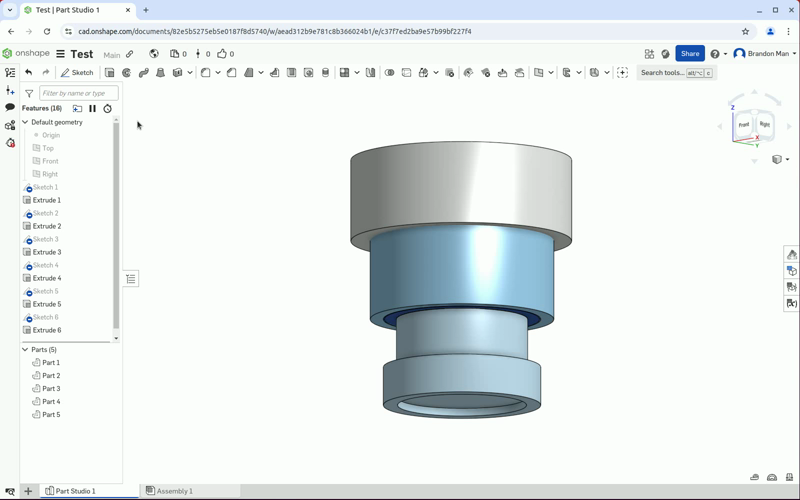
key(down, 3)
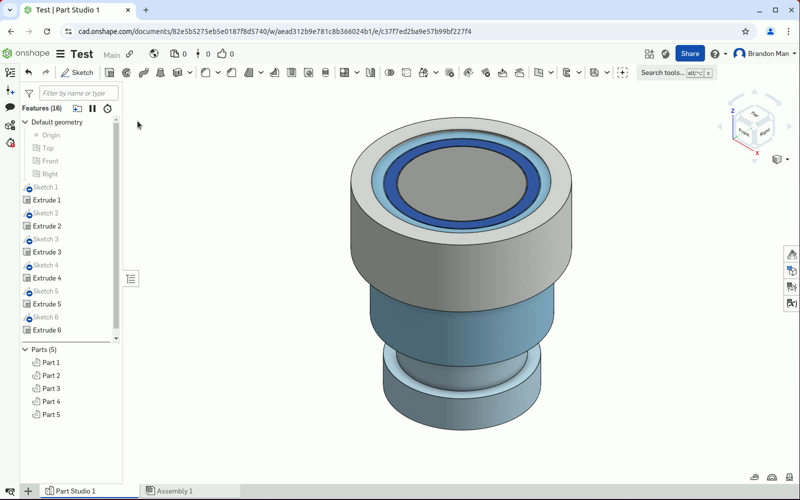
mouse_move(69, 189)
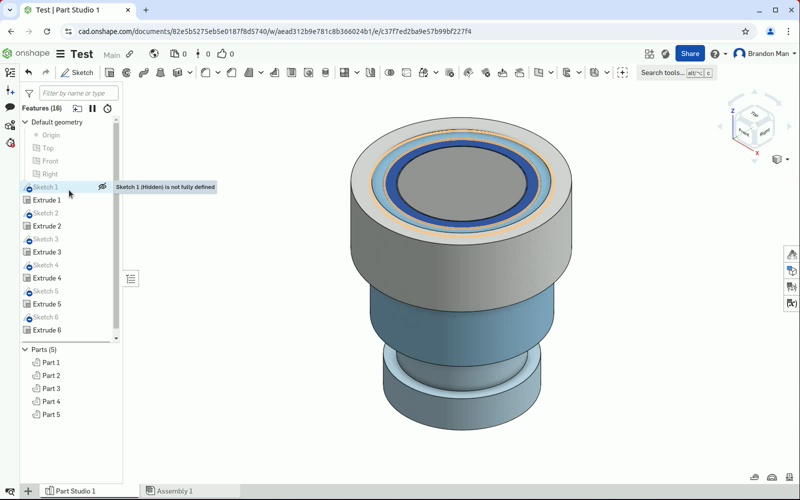
click(69, 189)